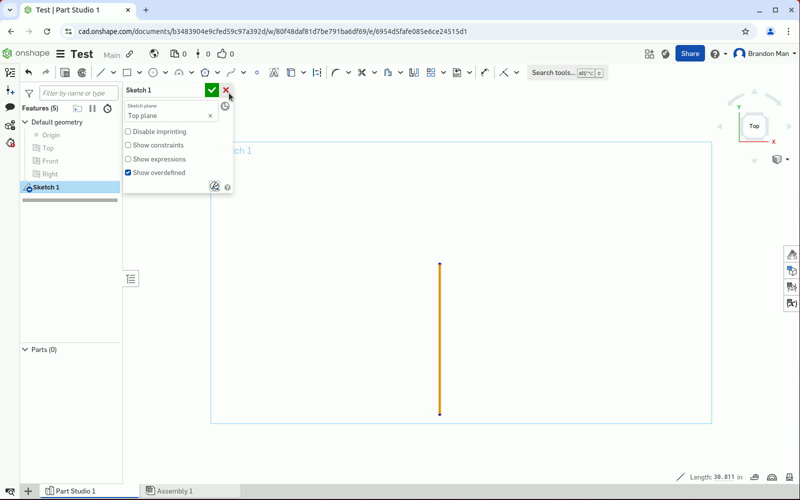
key(shift+h)
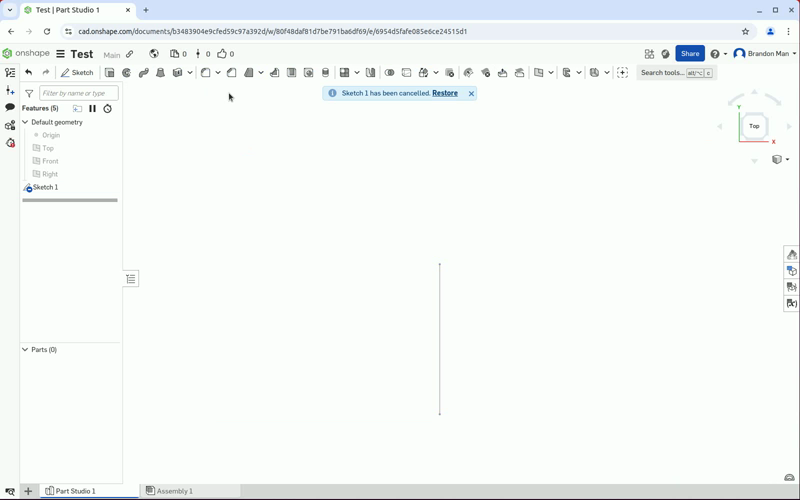
key(shift+s)
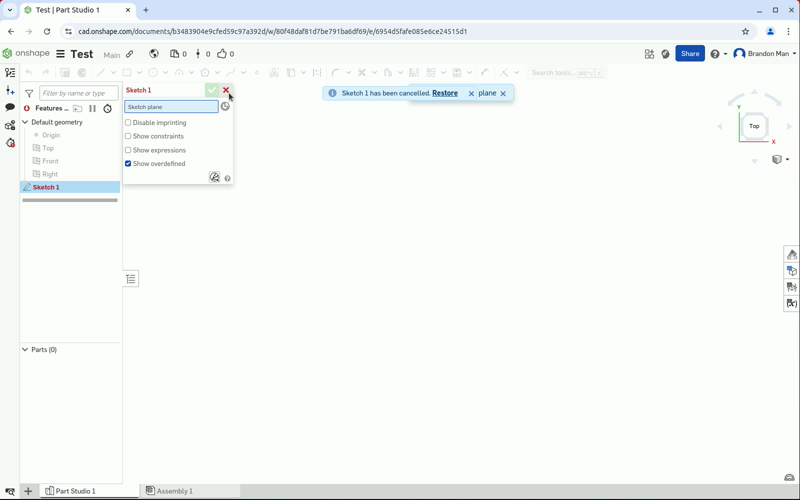
mouse_move(73, 150)
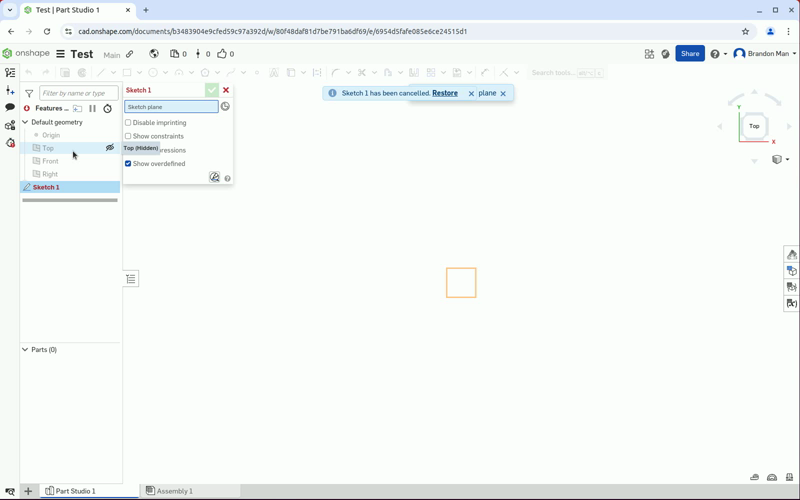
click(73, 150)
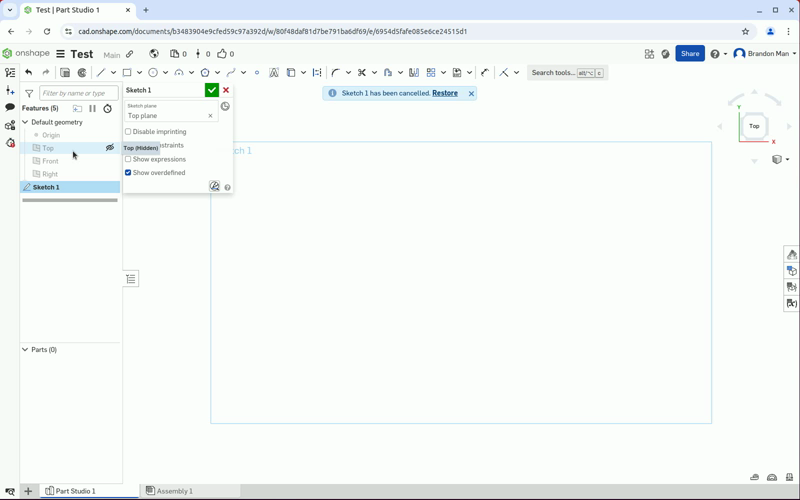
mouse_move(73, 352)
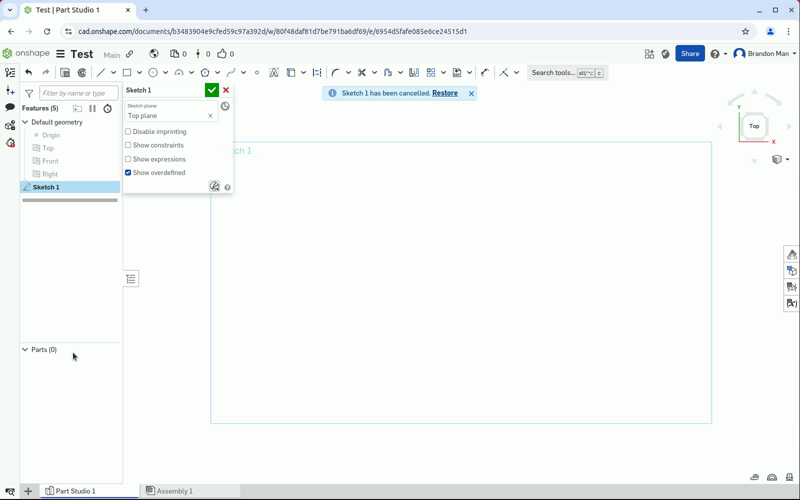
key(y)
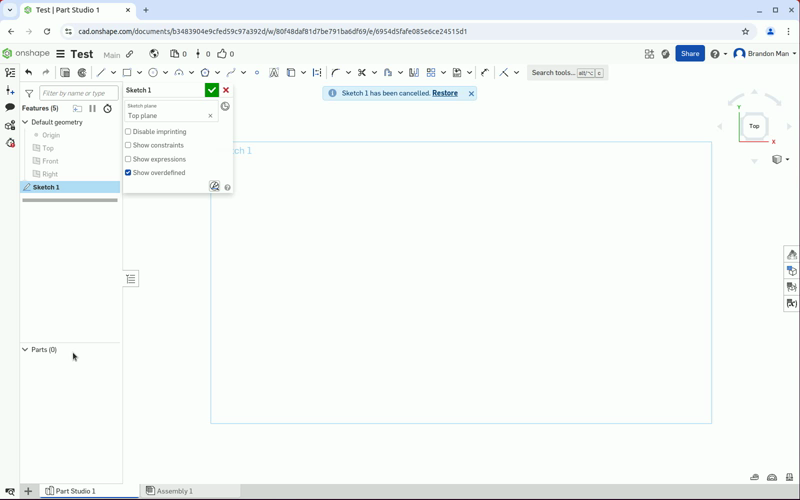
key(l)
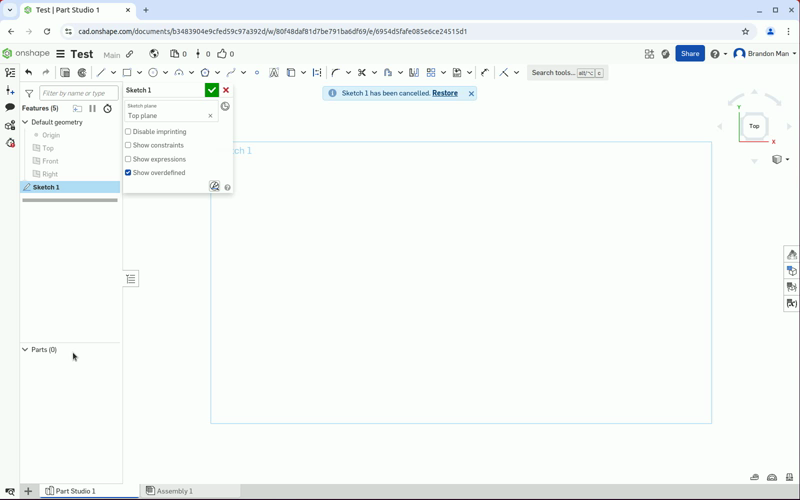
key_down(shift)
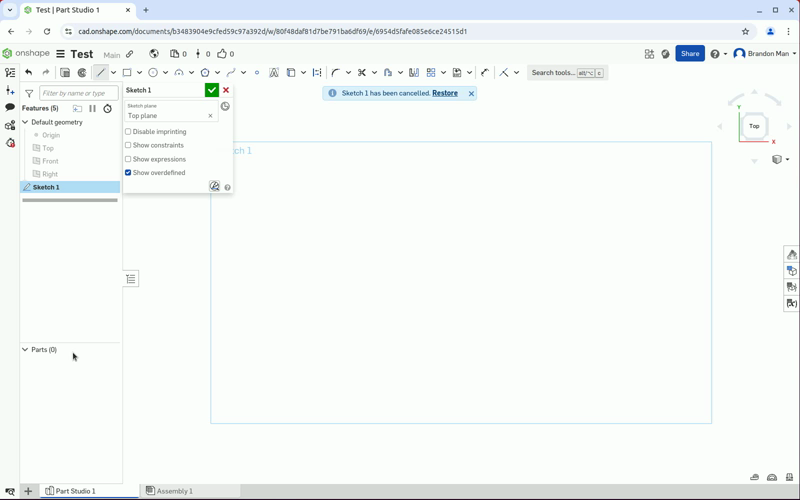
mouse_move(348, 342)
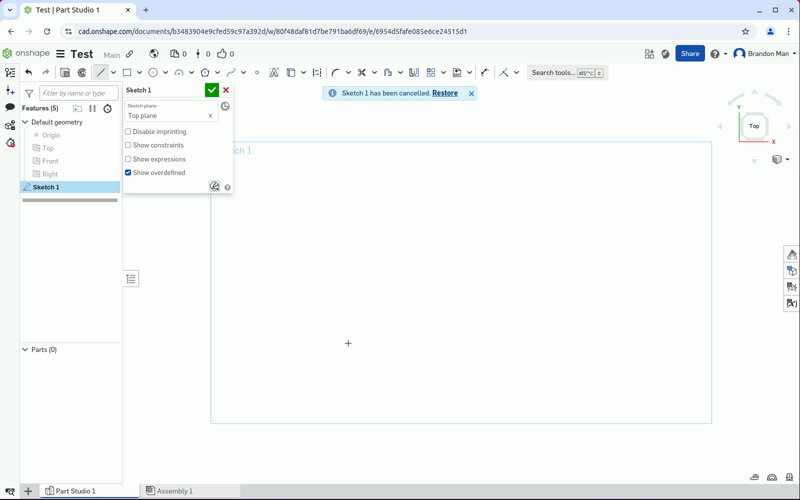
click(348, 342)
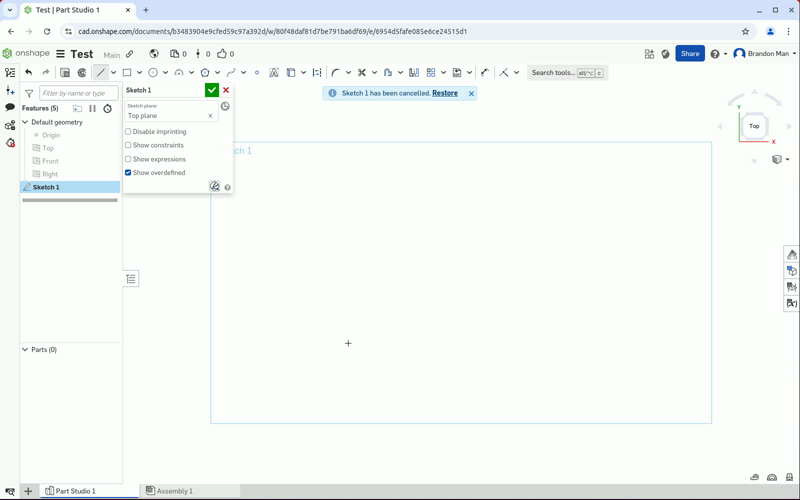
key_up(shift)
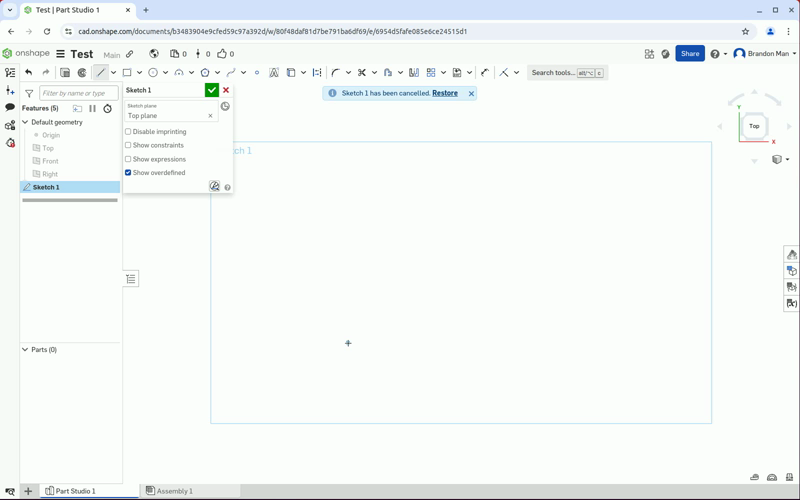
key_down(shift)
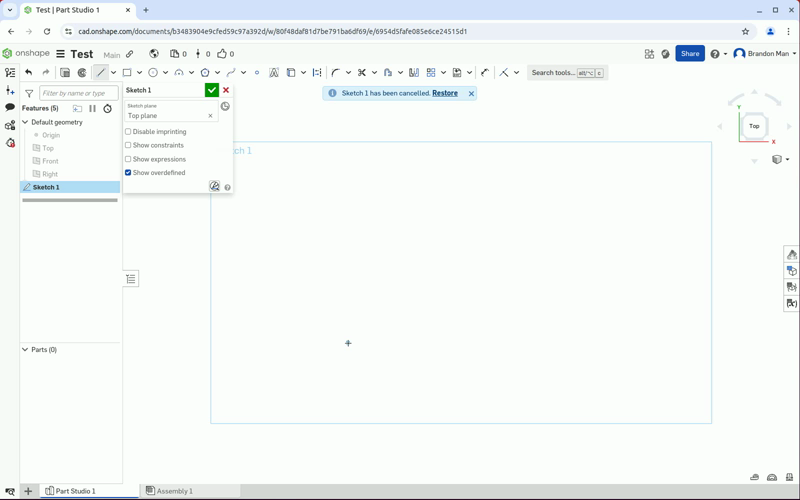
mouse_move(572, 342)
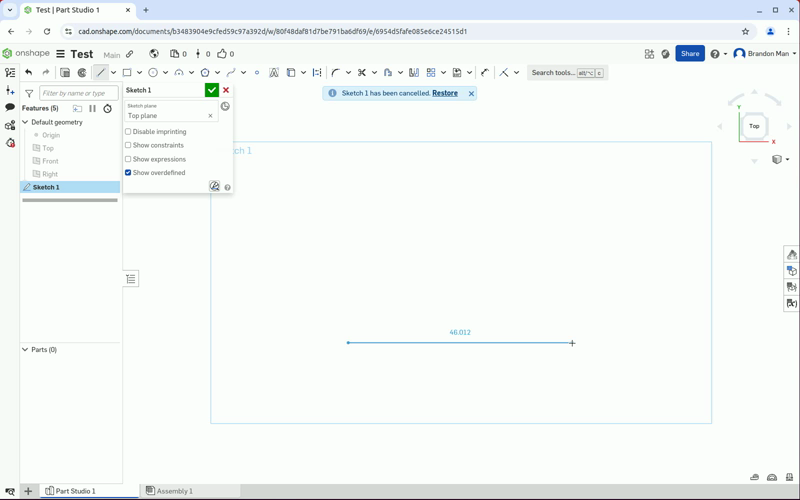
click(572, 342)
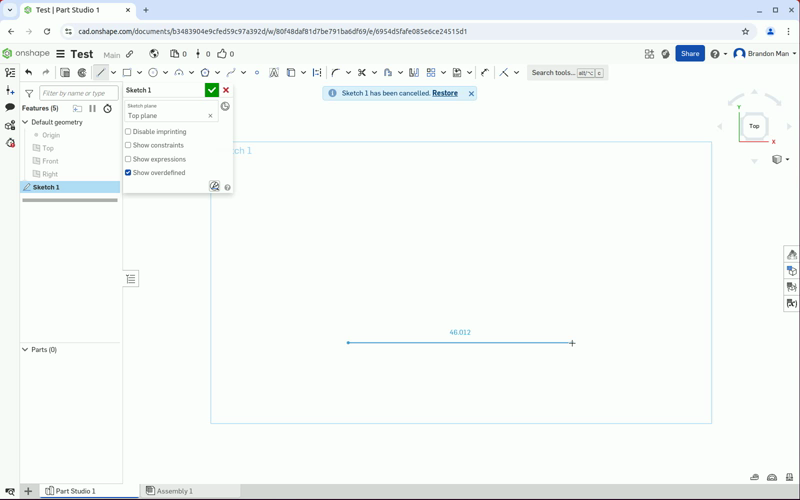
key_up(shift)
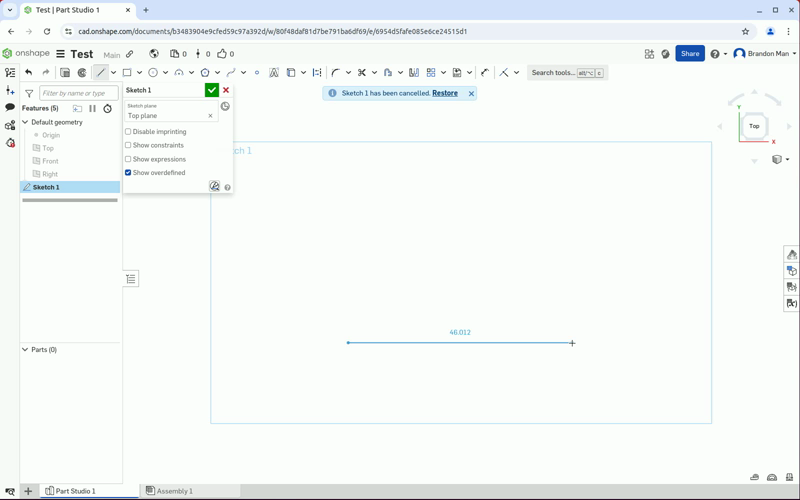
key_down(shift)
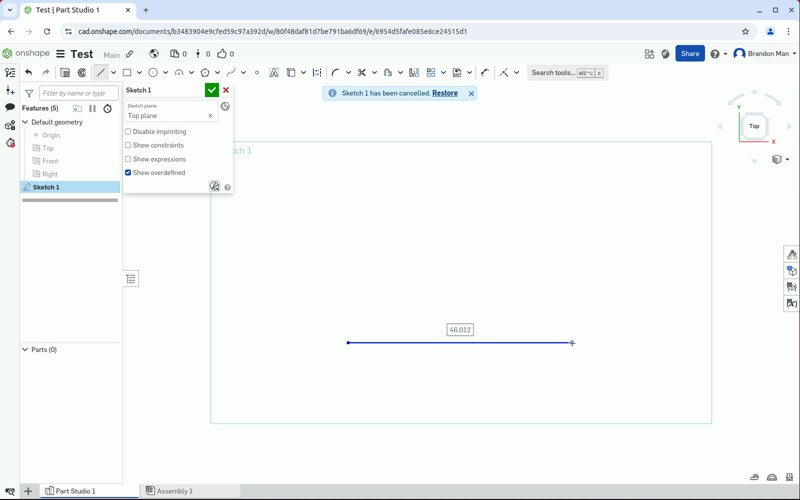
mouse_move(572, 222)
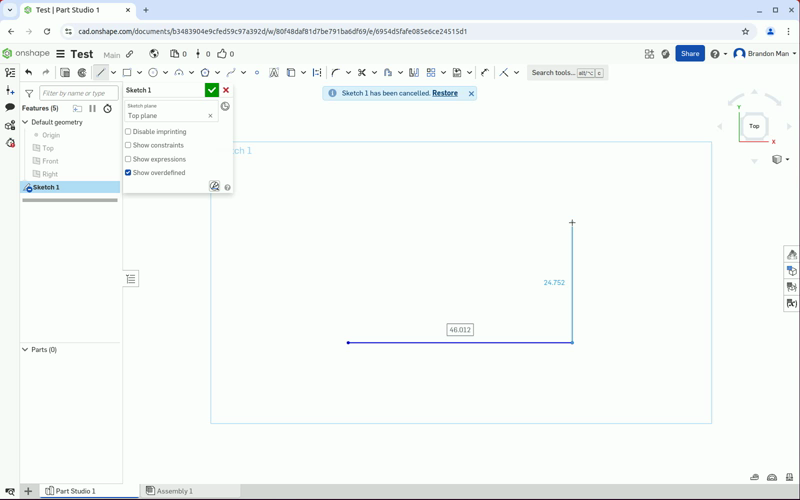
click(572, 222)
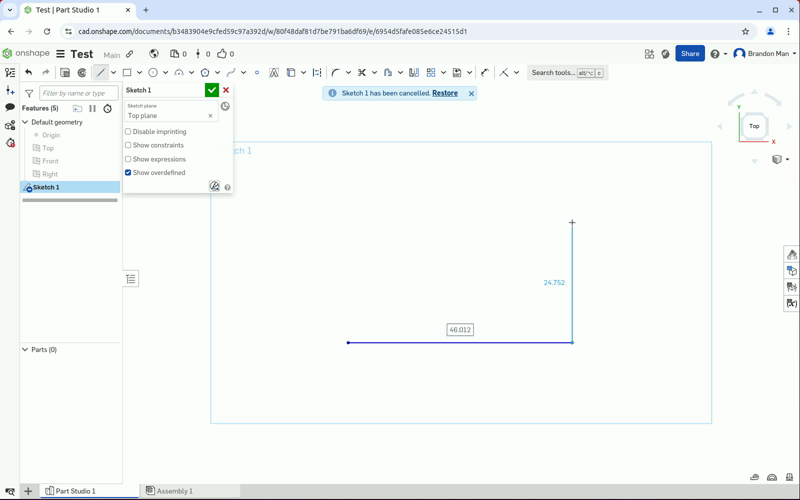
key_up(shift)
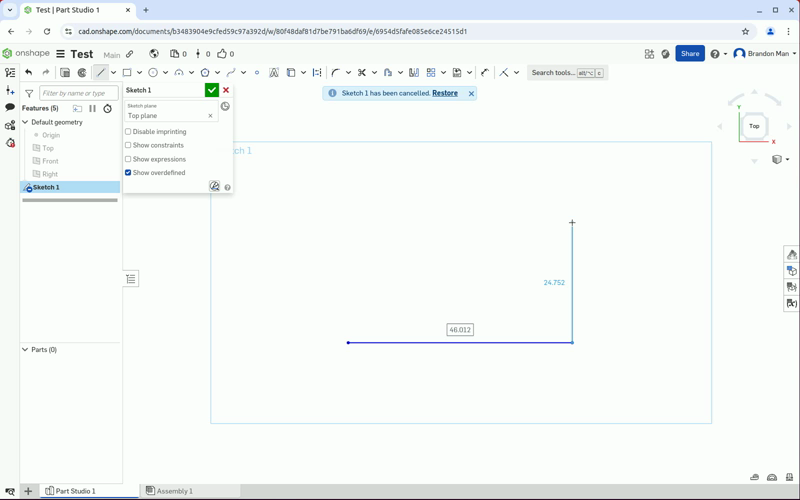
key_down(shift)
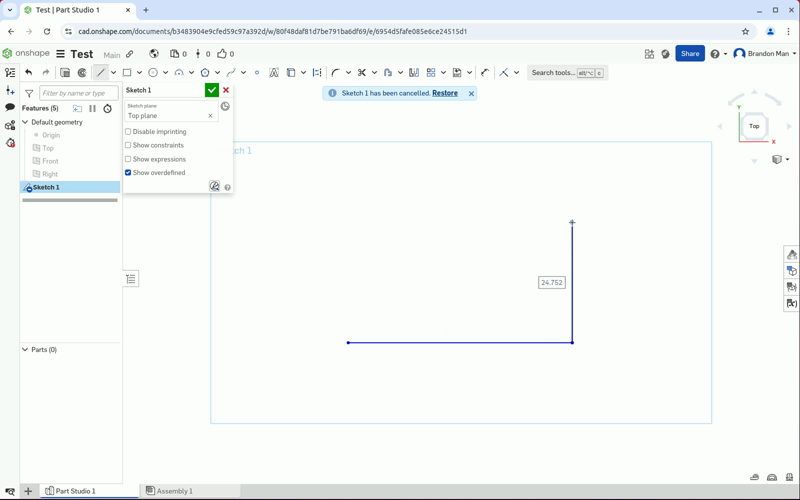
mouse_move(348, 222)
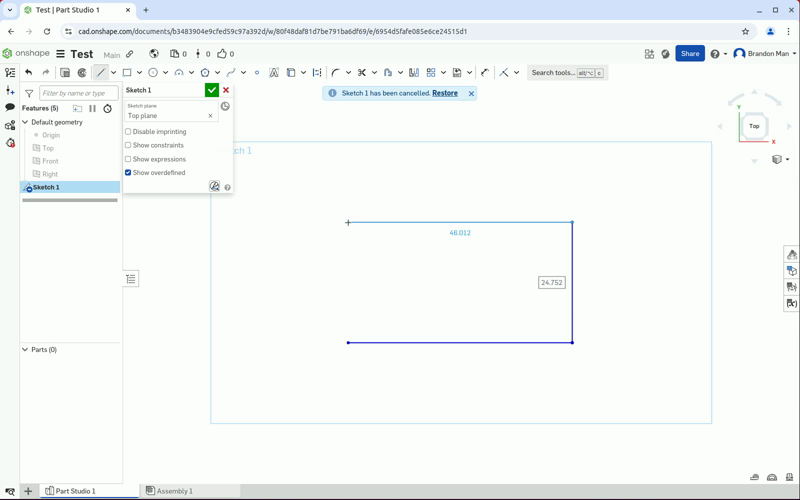
click(348, 222)
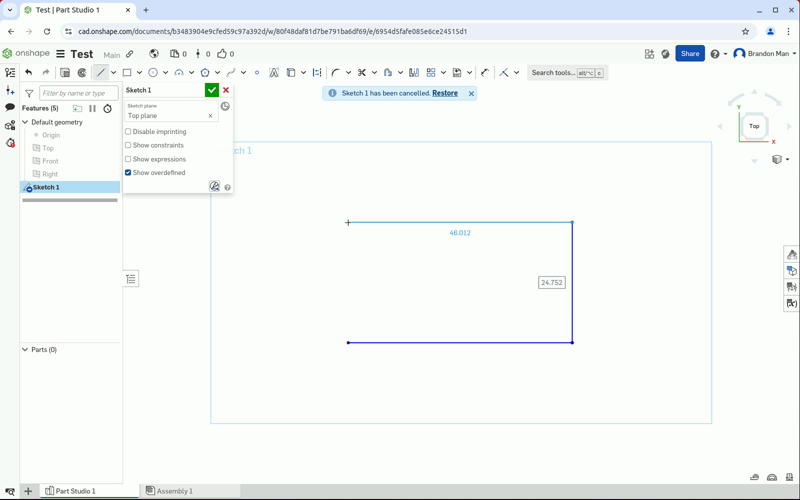
key_up(shift)
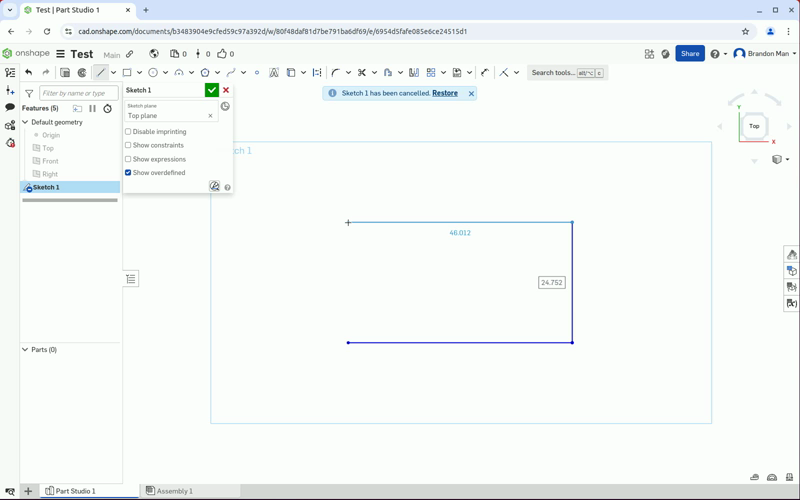
key_down(shift)
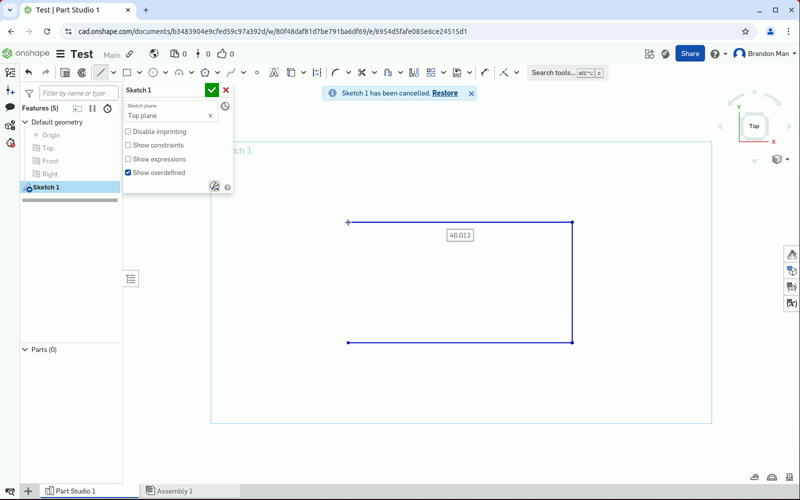
mouse_move(348, 342)
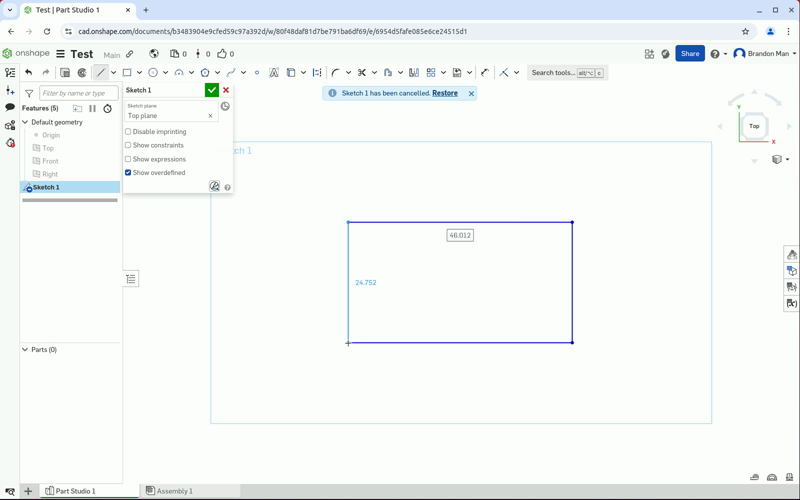
key_up(shift)
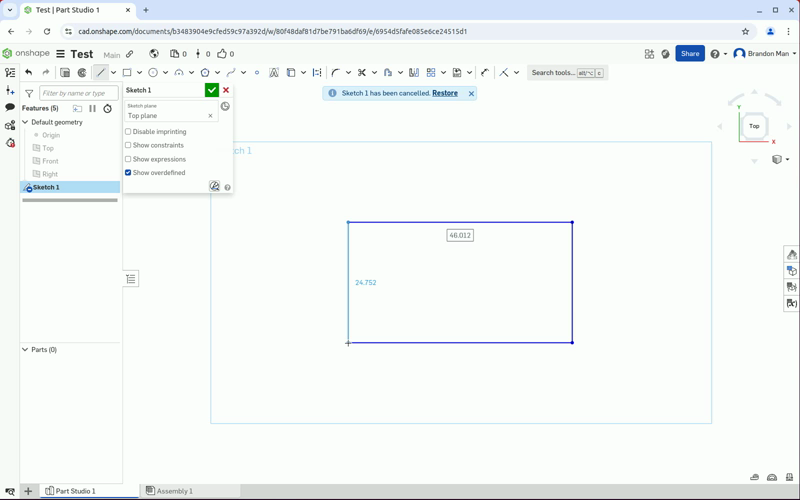
click(348, 342)
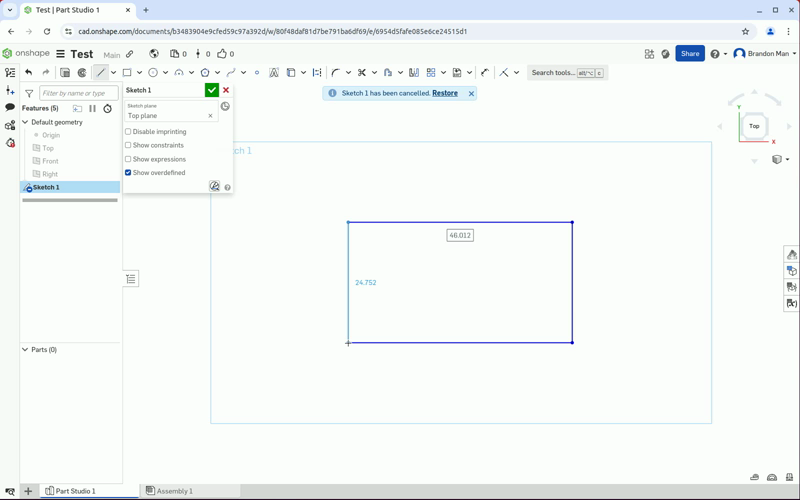
key(esc)
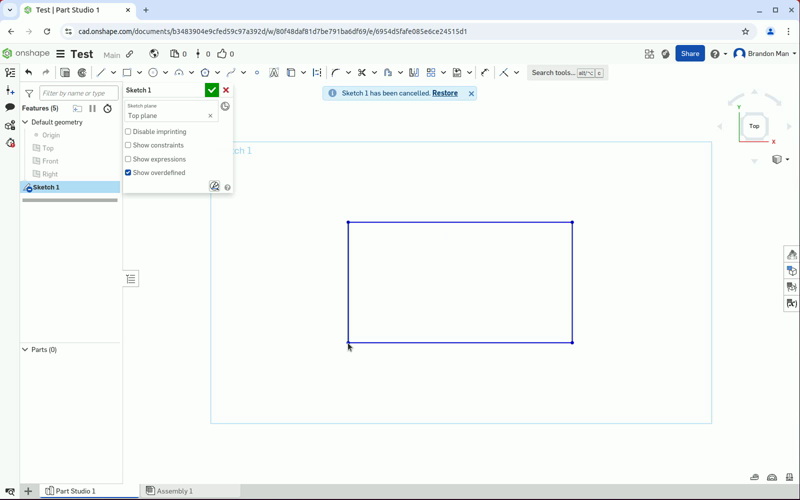
key(c)
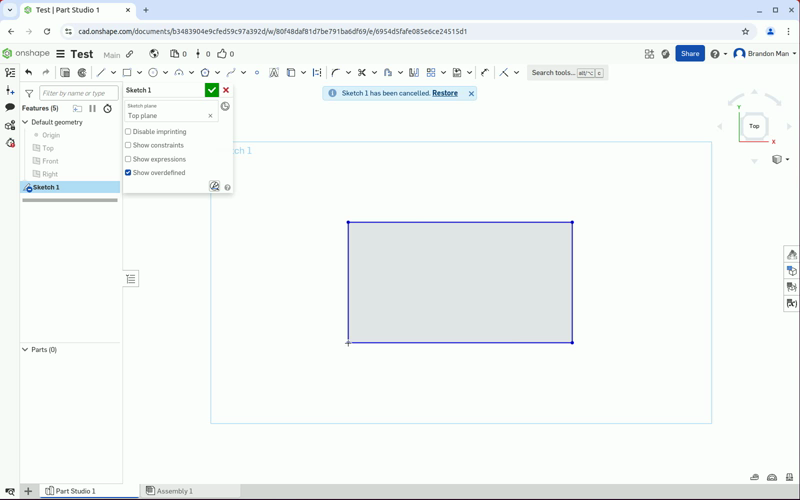
key_down(shift)
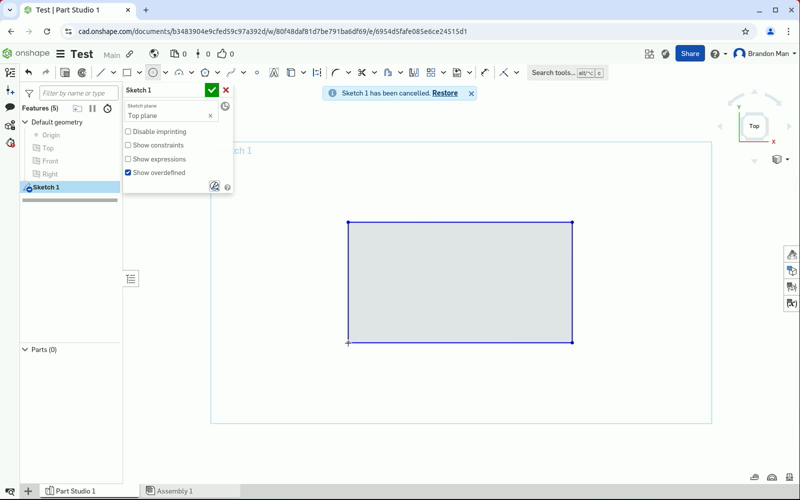
mouse_move(435, 283)
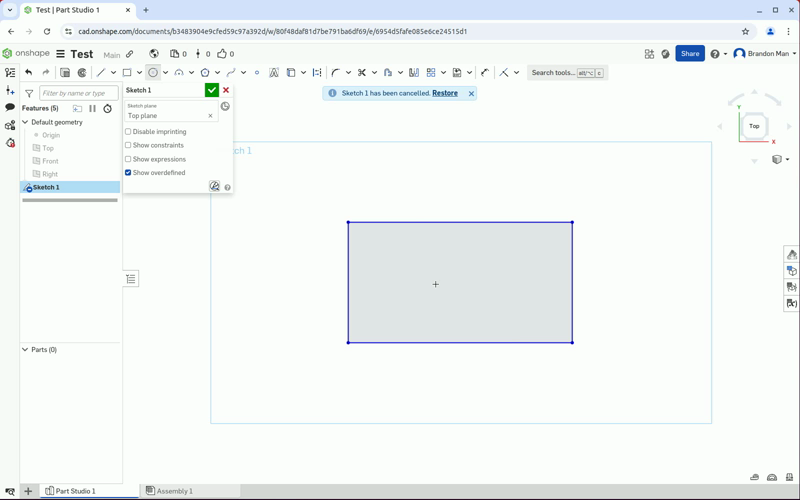
click(435, 283)
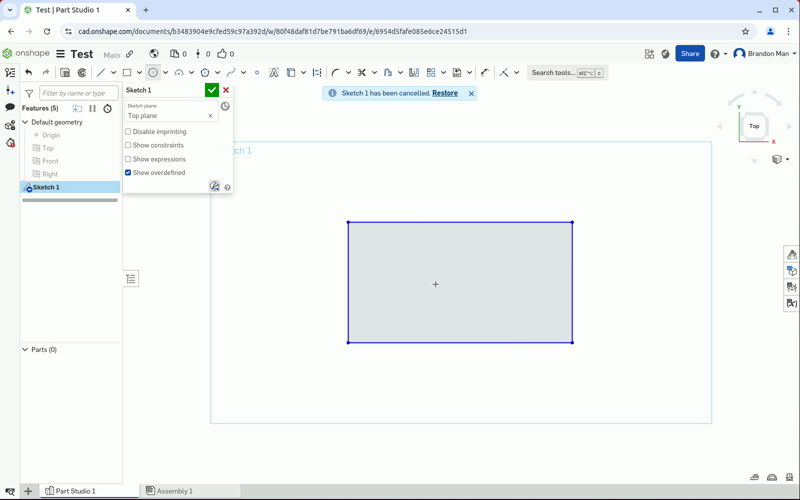
key_up(shift)
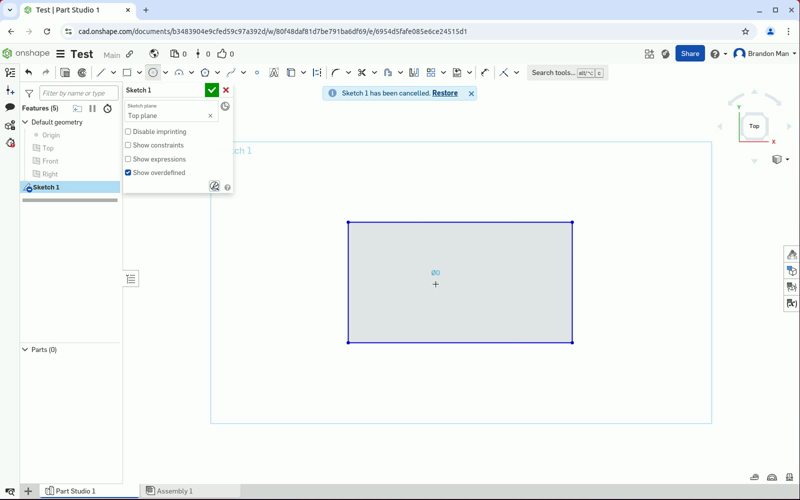
mouse_move(449, 283)
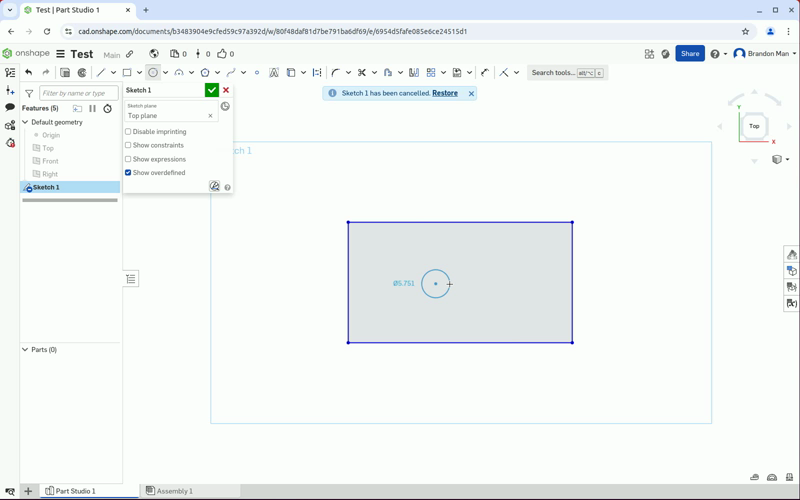
click(449, 283)
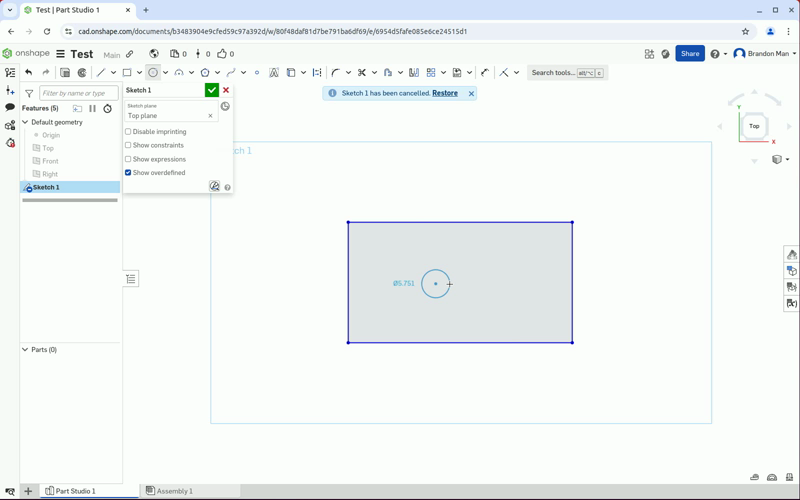
key(esc)
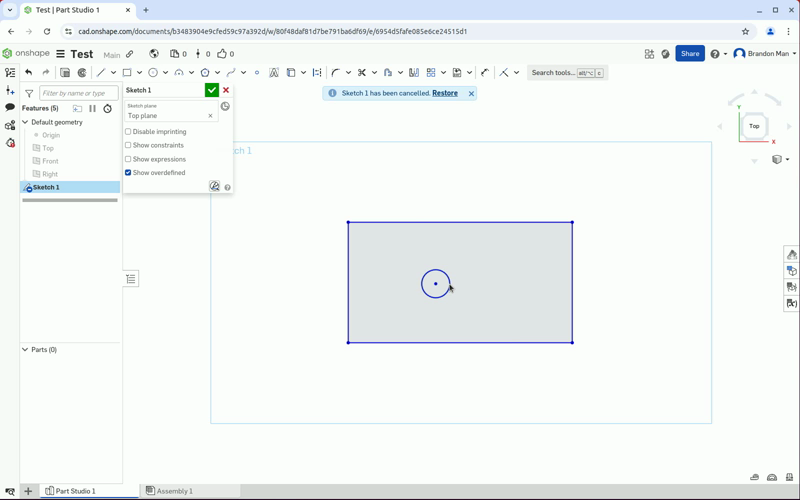
key(c)
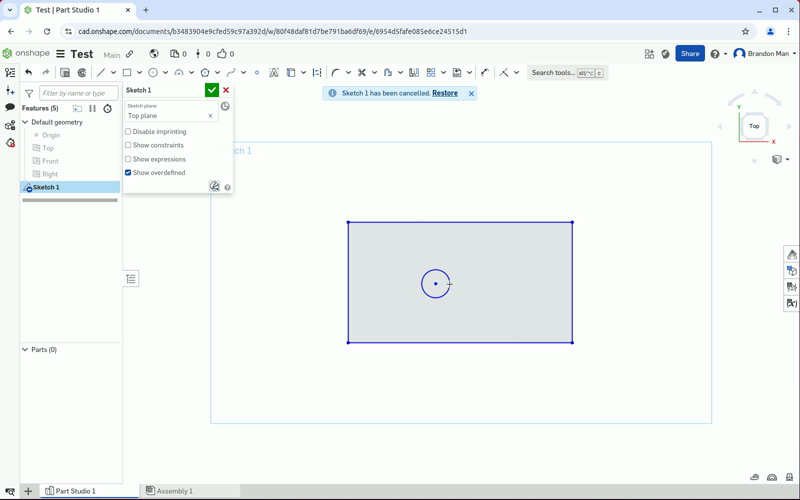
key_down(shift)
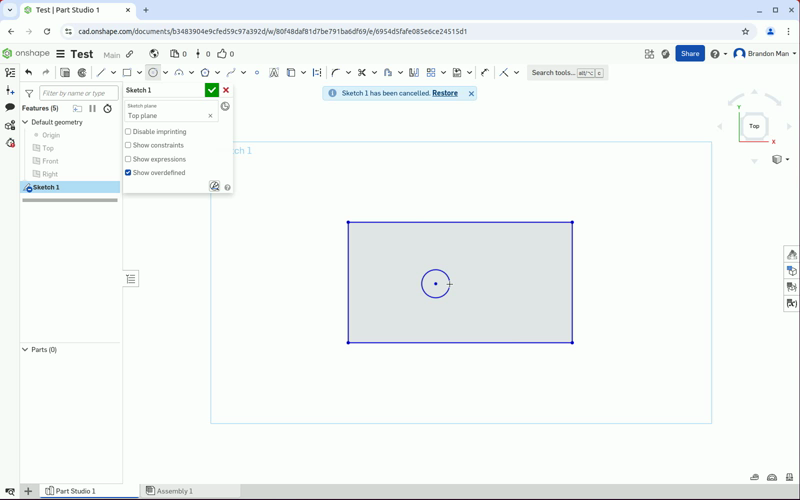
mouse_move(484, 283)
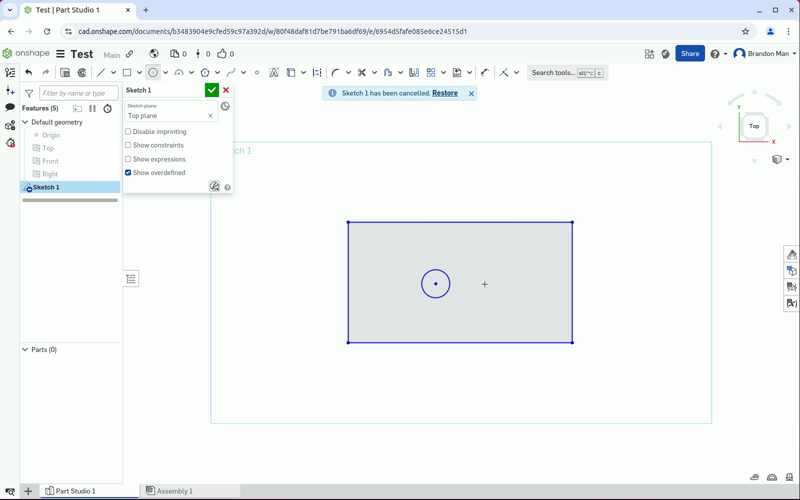
click(484, 283)
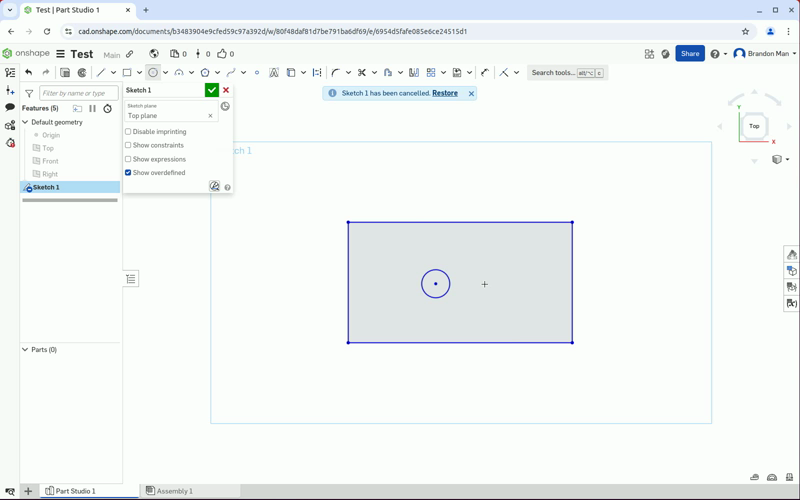
key_up(shift)
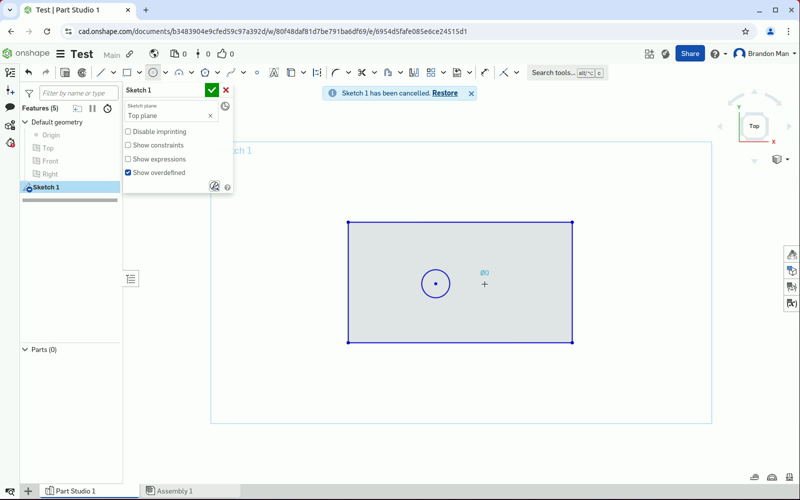
mouse_move(498, 283)
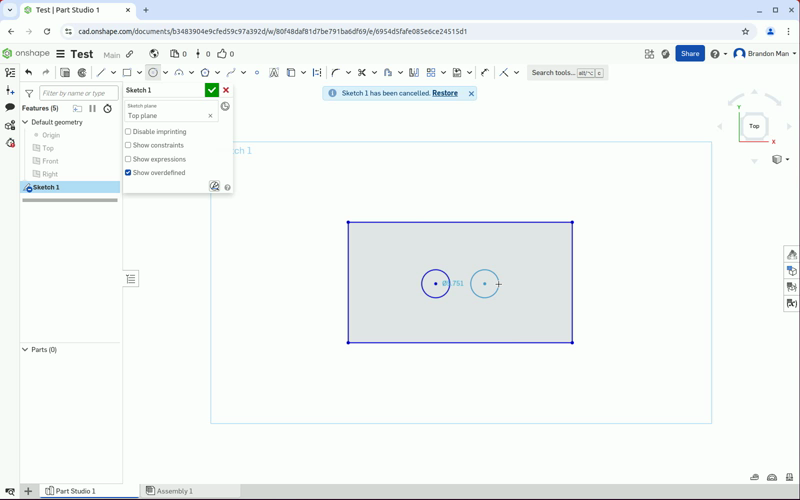
click(498, 283)
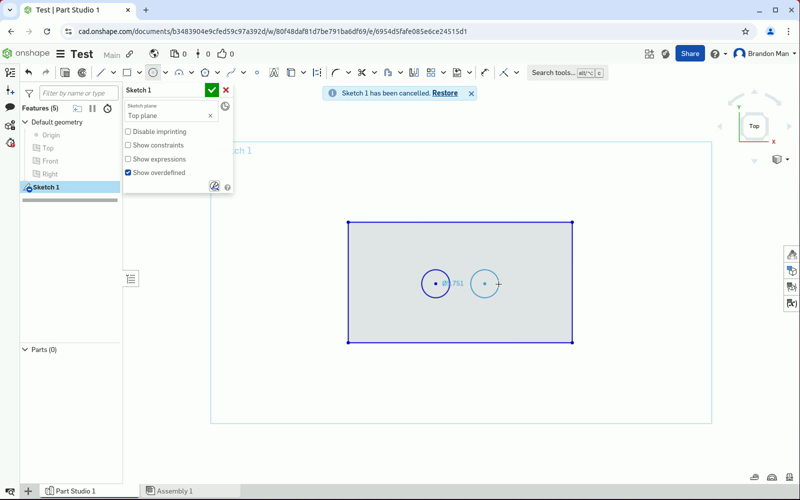
key(esc)
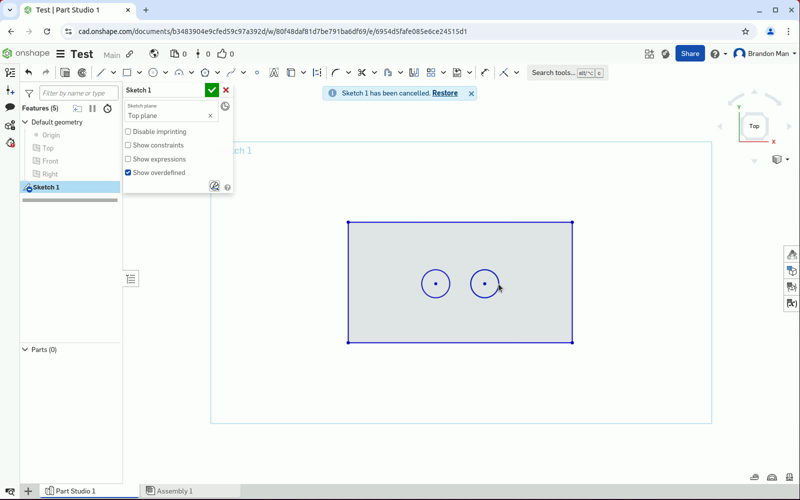
mouse_move(395, 295)
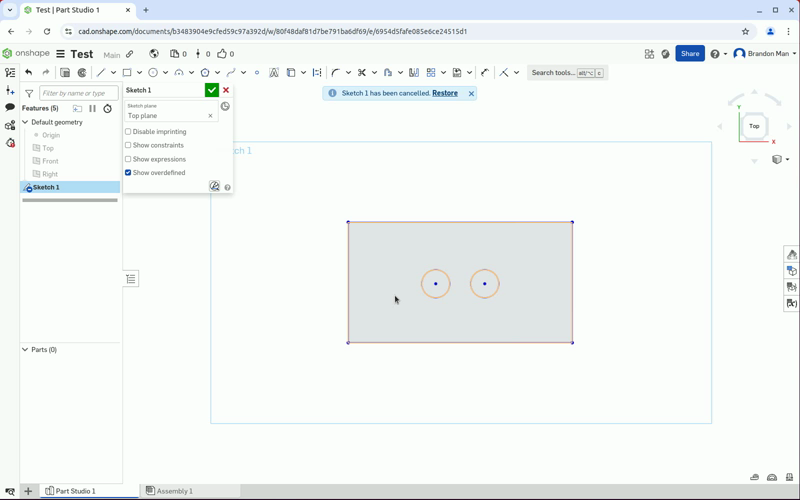
click(395, 295)
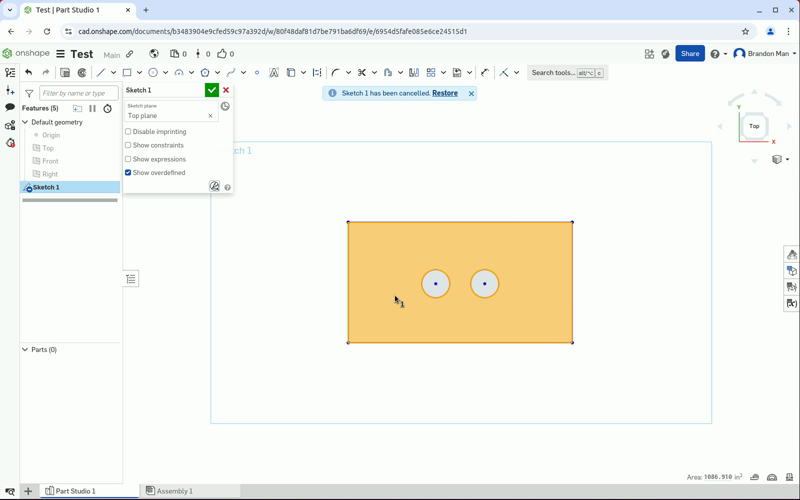
mouse_move(73, 352)
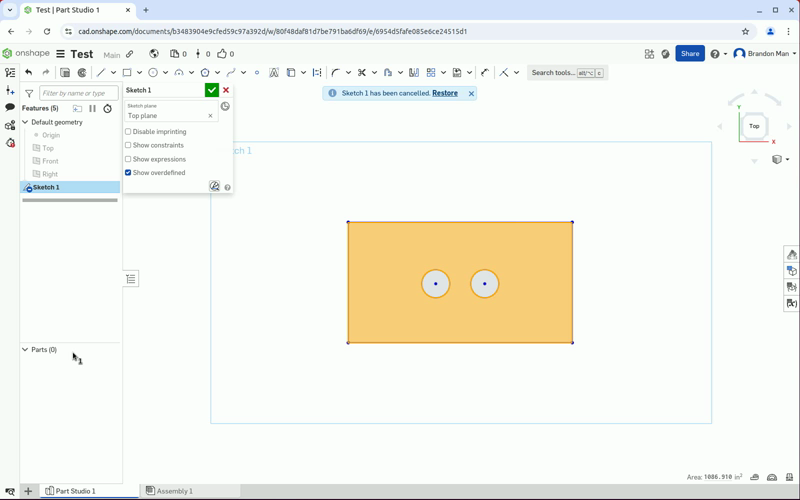
key(shift+y)
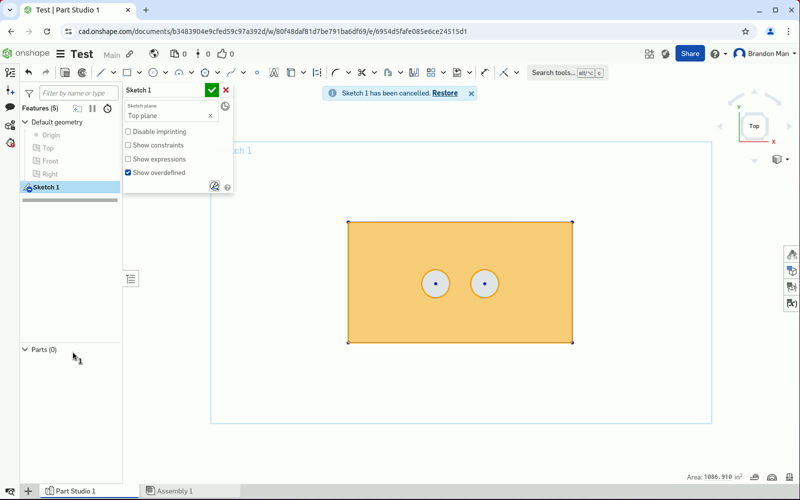
key(shift+e)
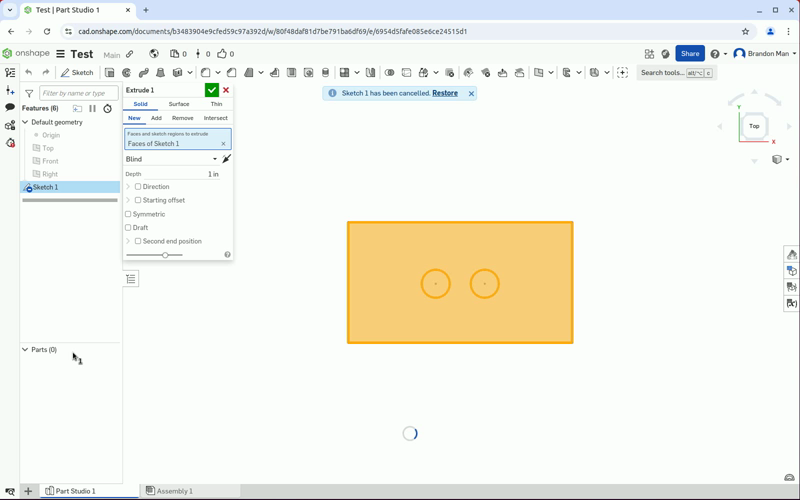
mouse_move(143, 106)
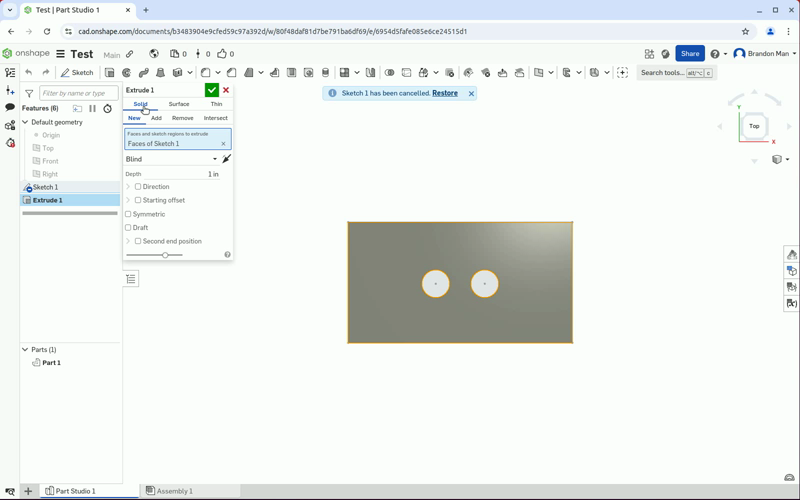
click(143, 106)
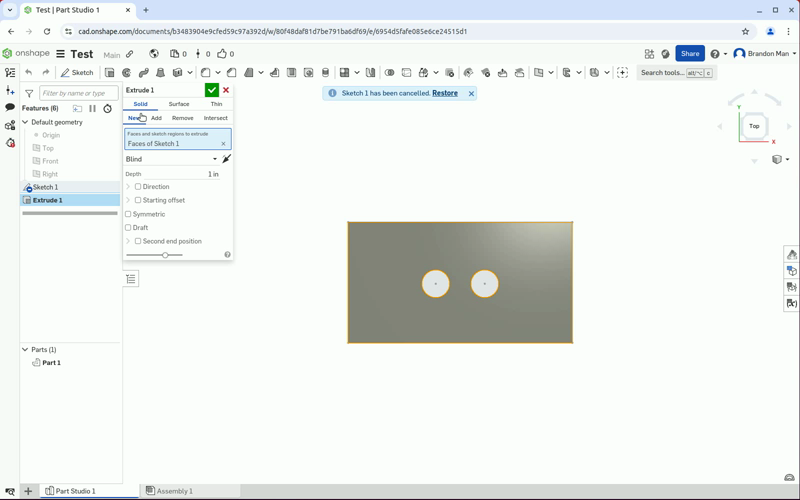
mouse_move(137, 120)
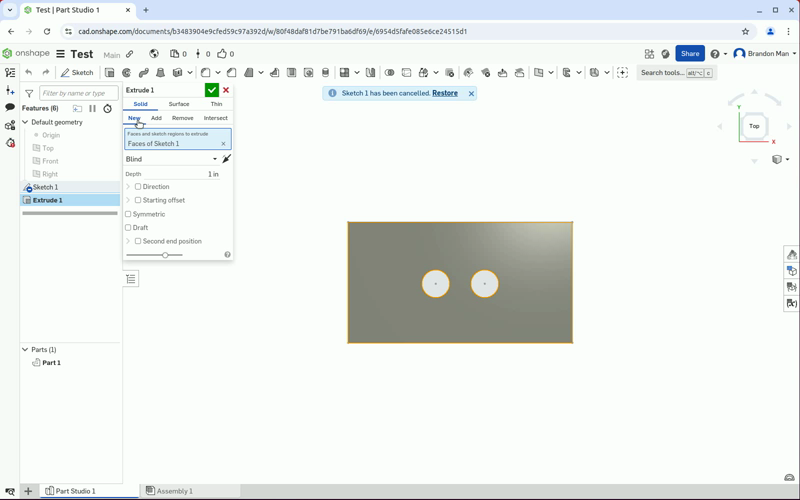
click(137, 120)
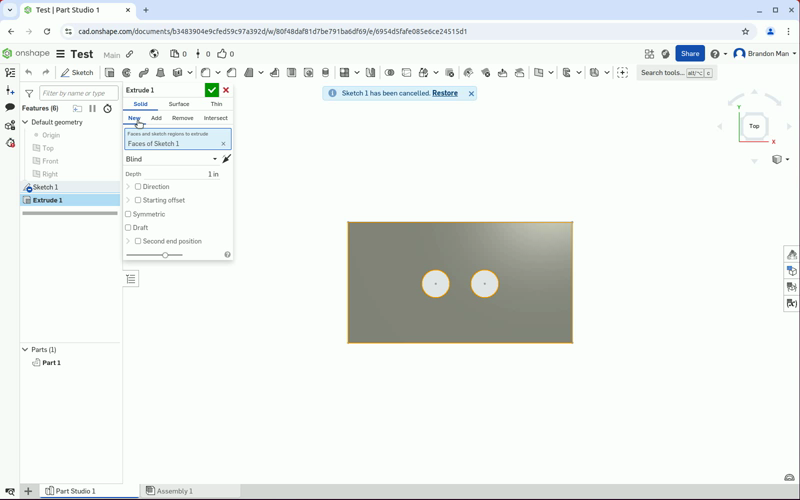
key(tab, 4)
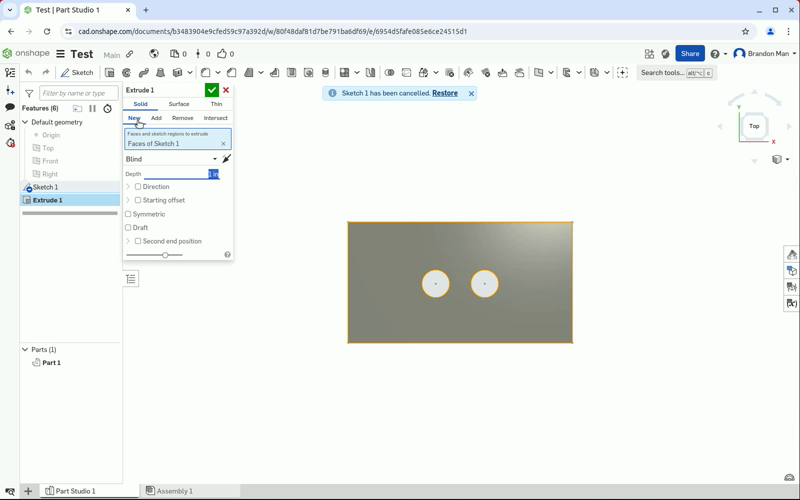
text(-9.147)
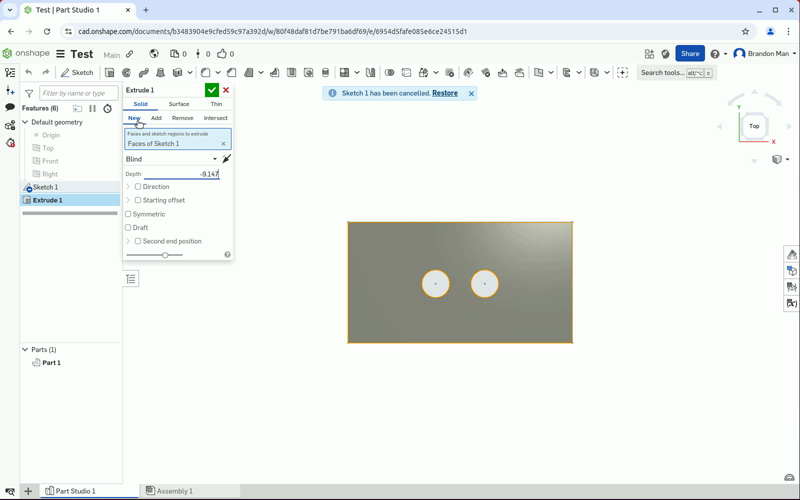
key(enter)
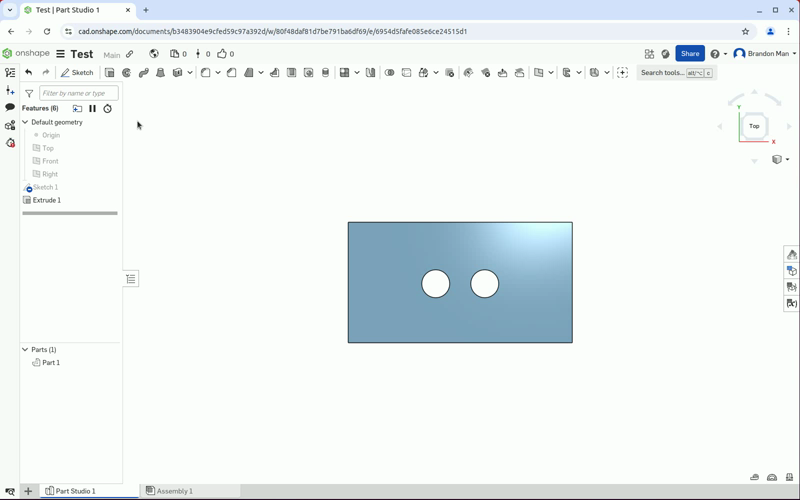
key(shift+h)
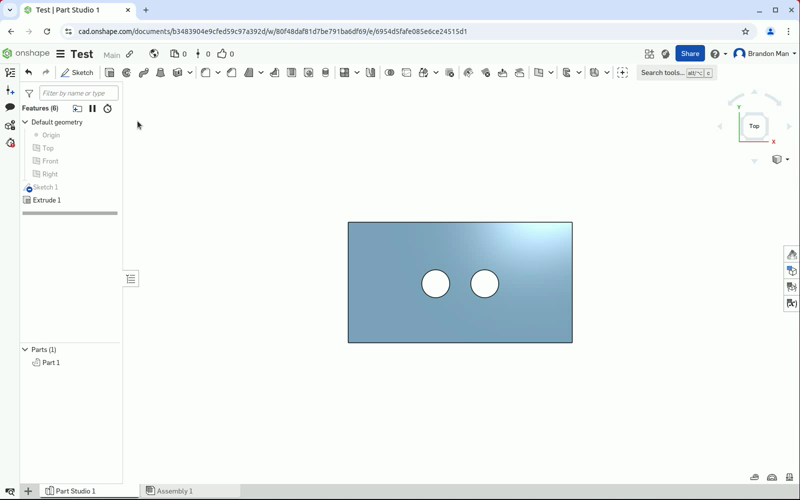
key(shift+h)
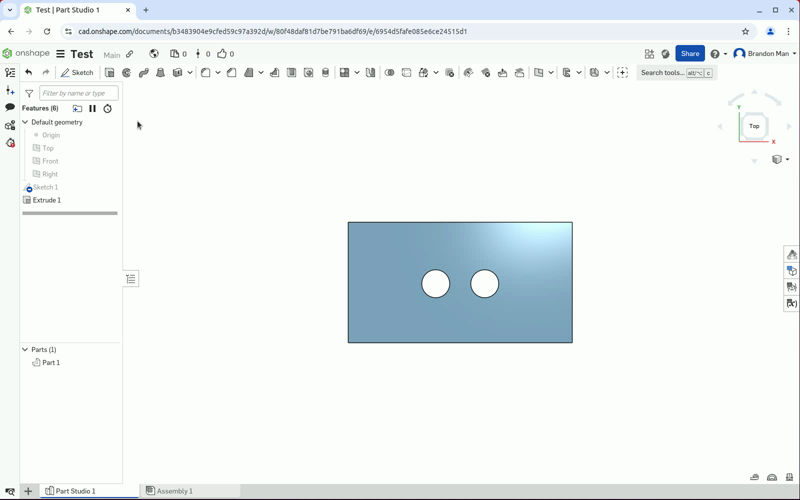
mouse_move(73, 189)
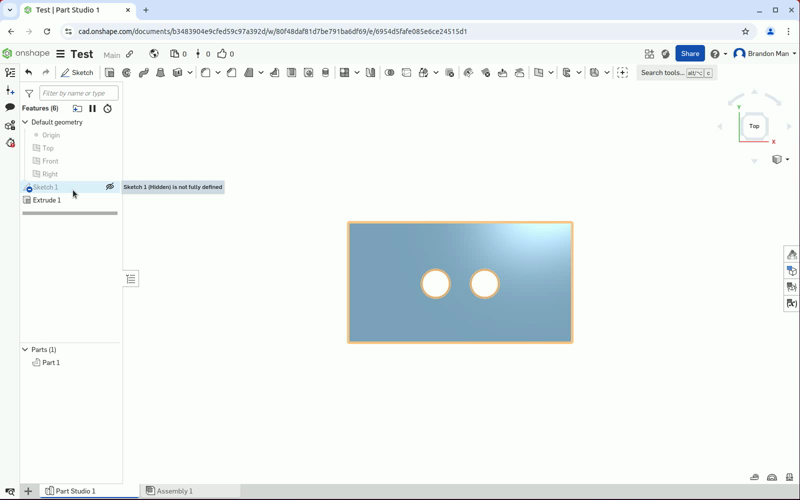
click(73, 189)
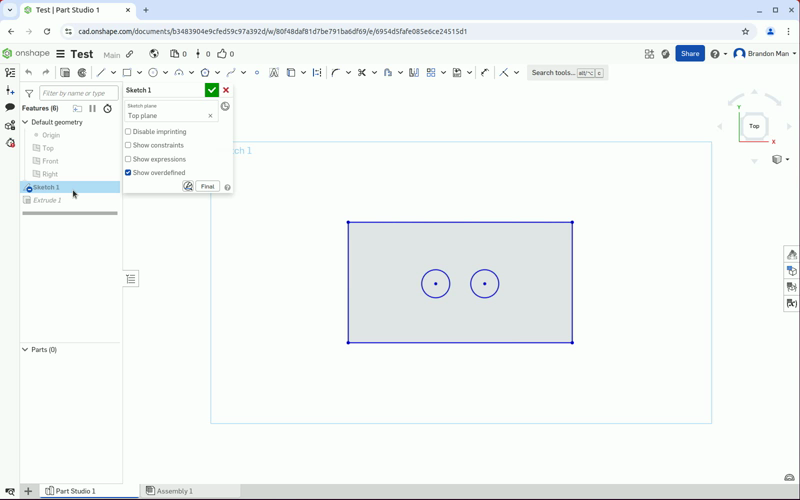
mouse_move(229, 92)
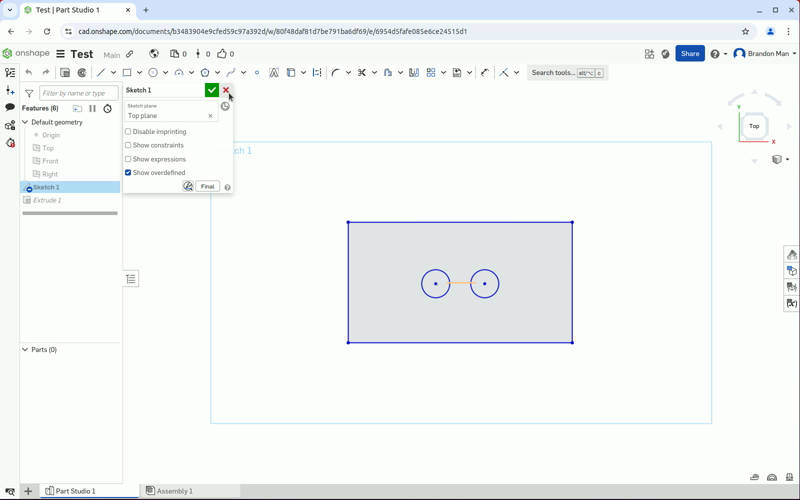
click(229, 92)
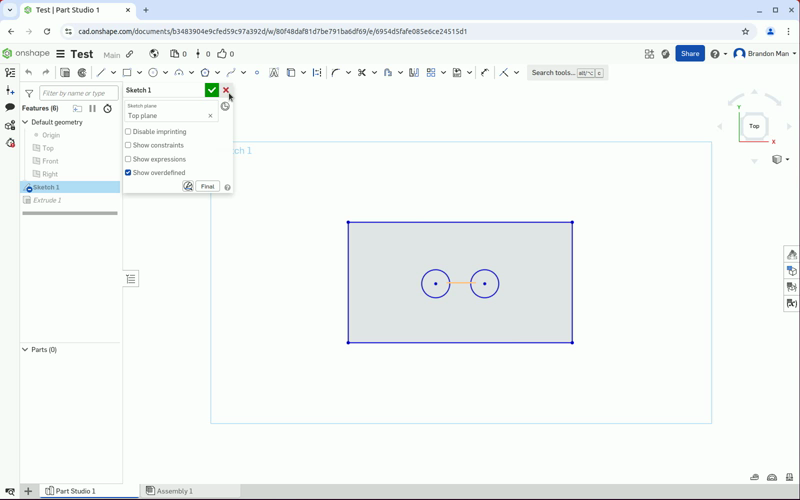
key(shift+s)
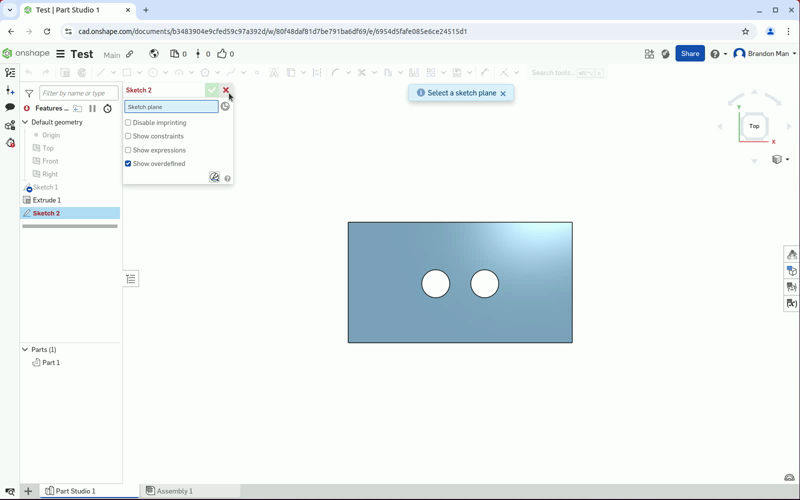
mouse_move(73, 150)
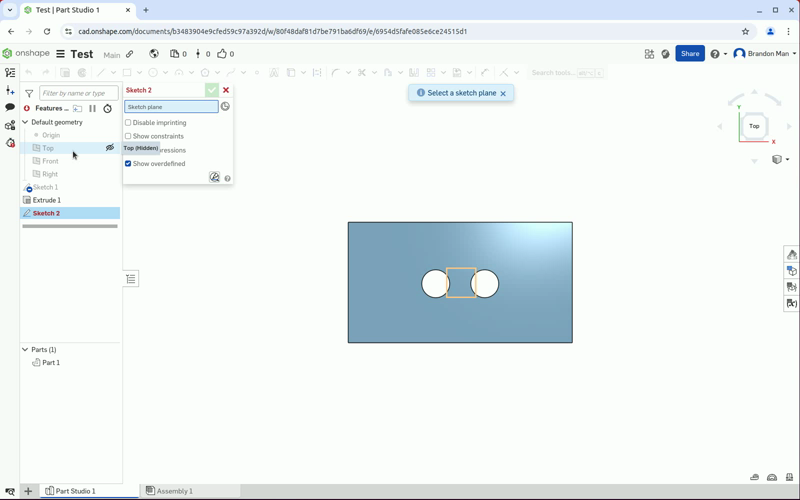
click(73, 150)
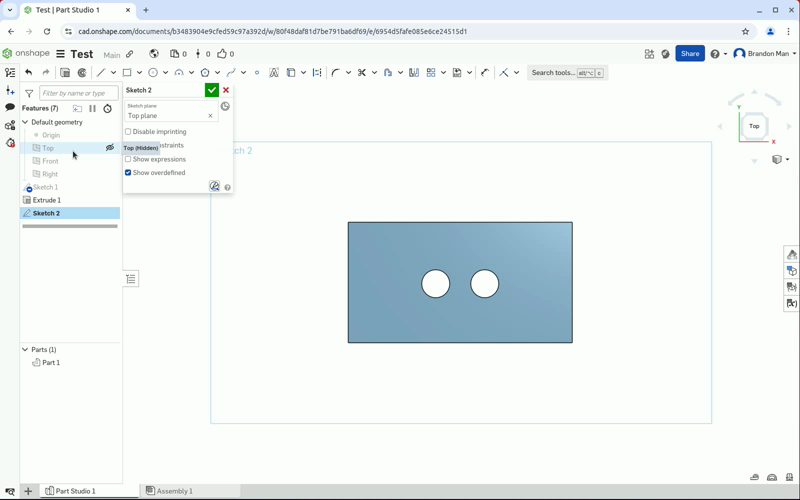
mouse_move(73, 352)
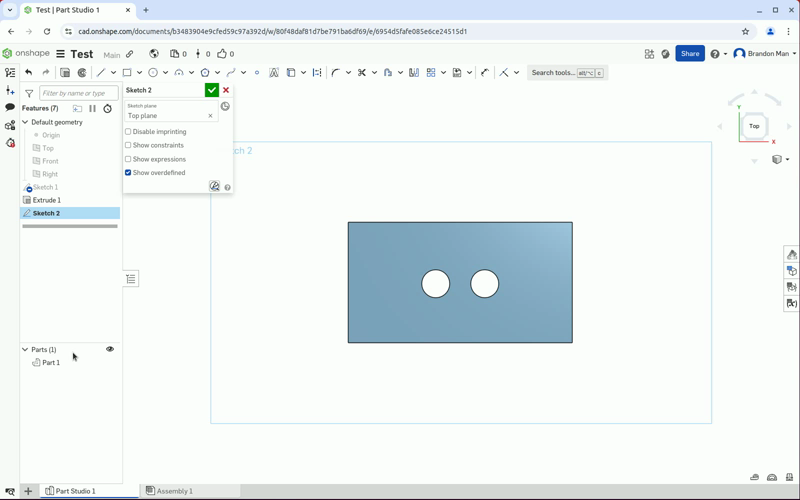
key(y)
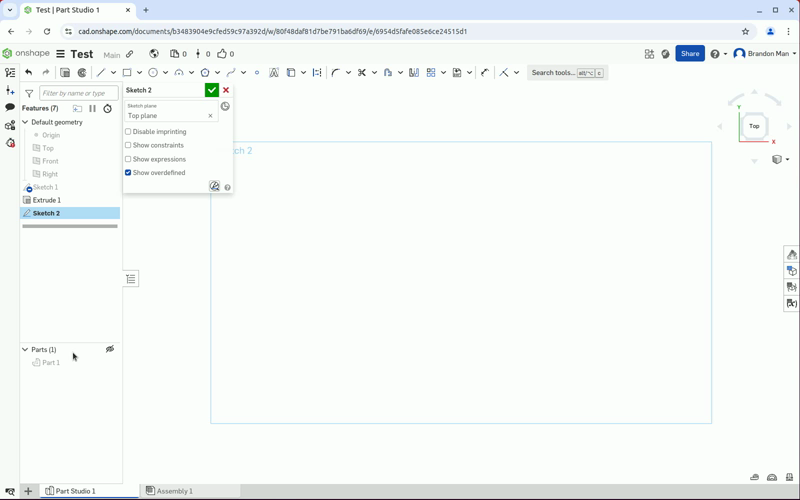
key(c)
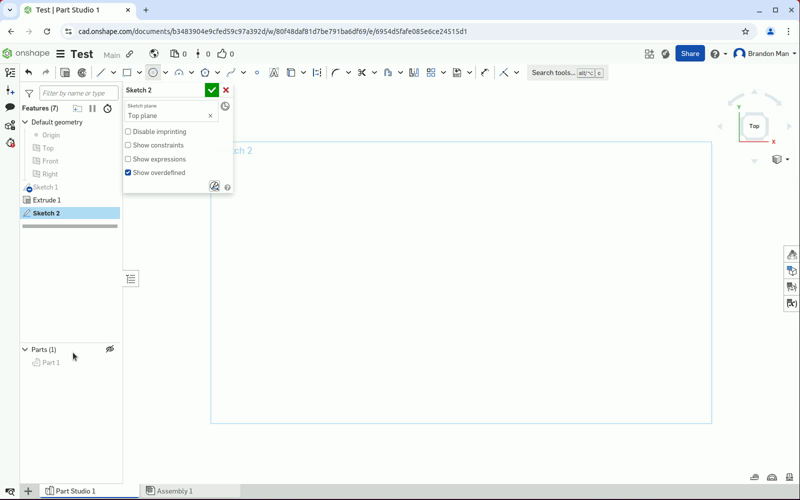
key_down(shift)
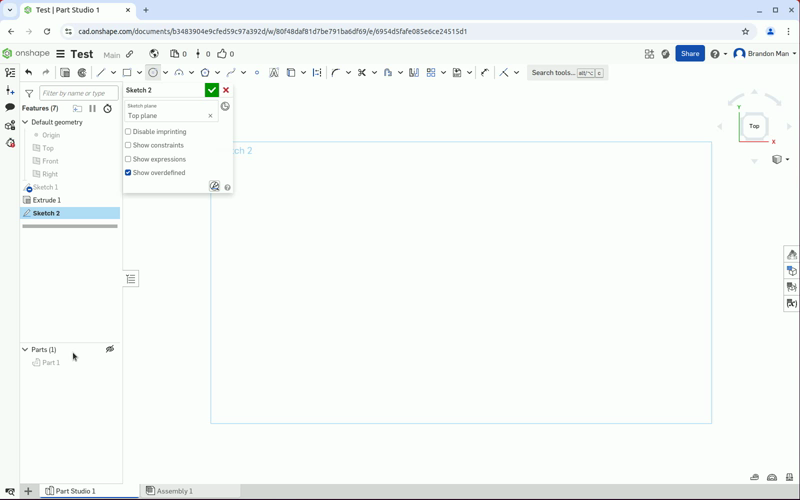
mouse_move(435, 282)
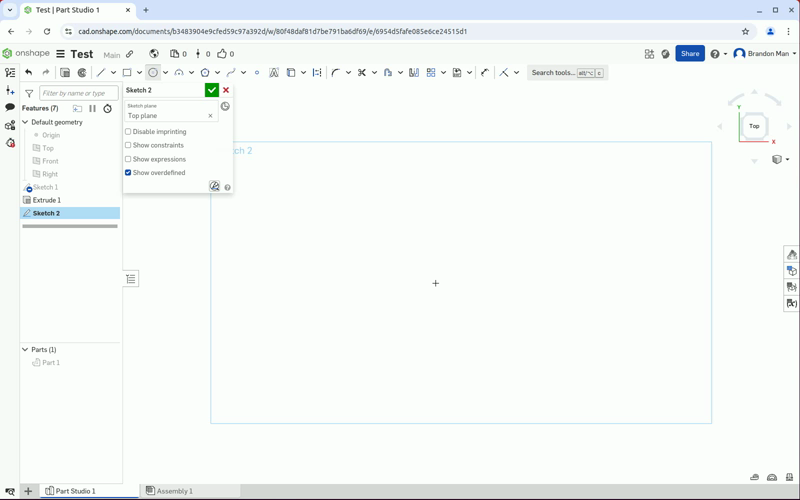
click(435, 282)
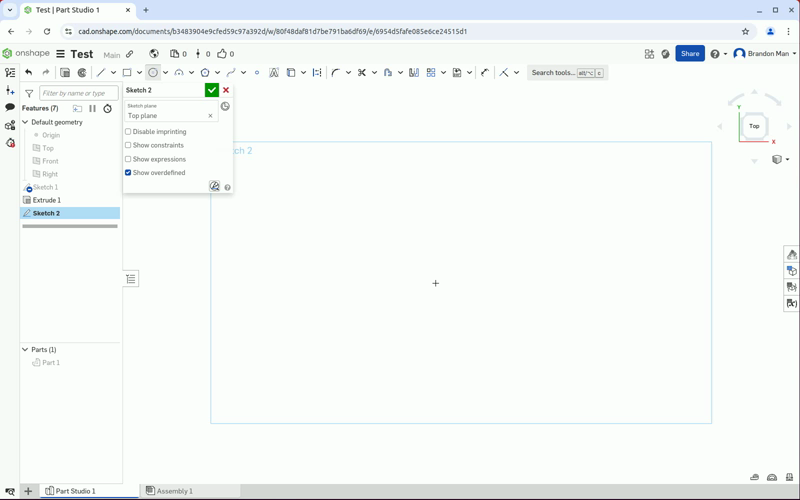
key_up(shift)
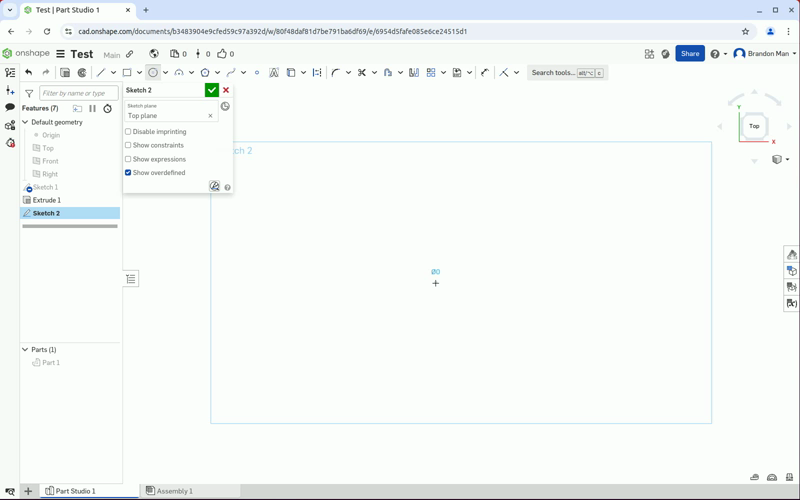
mouse_move(450, 282)
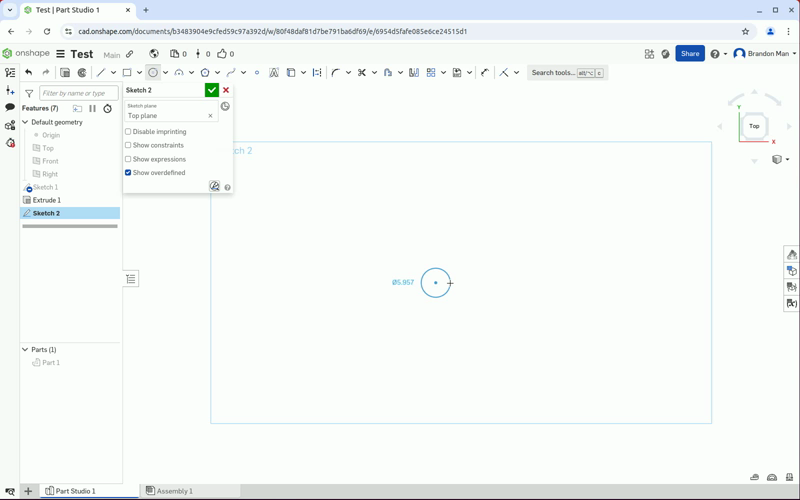
click(450, 282)
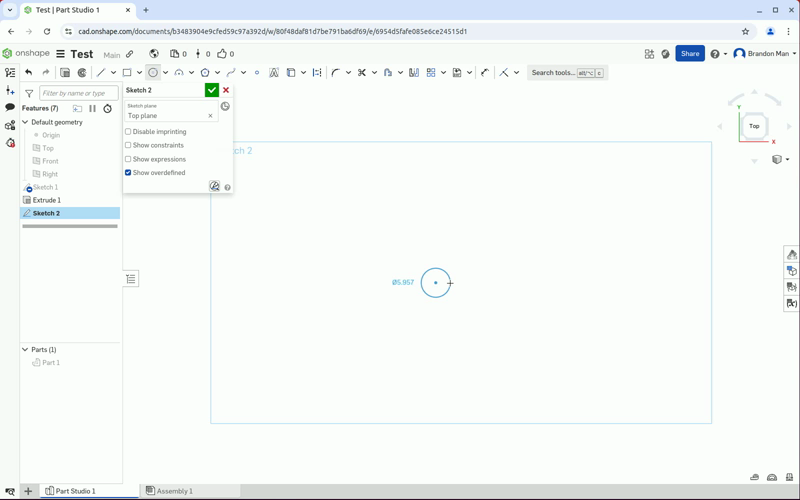
key(esc)
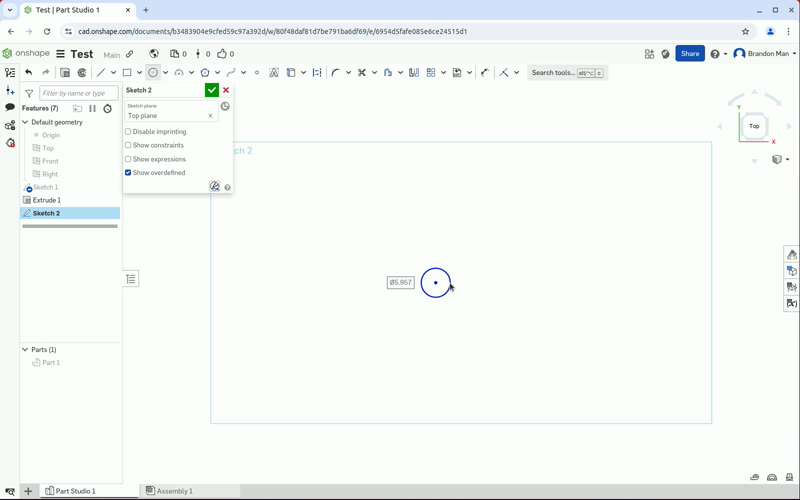
mouse_move(440, 285)
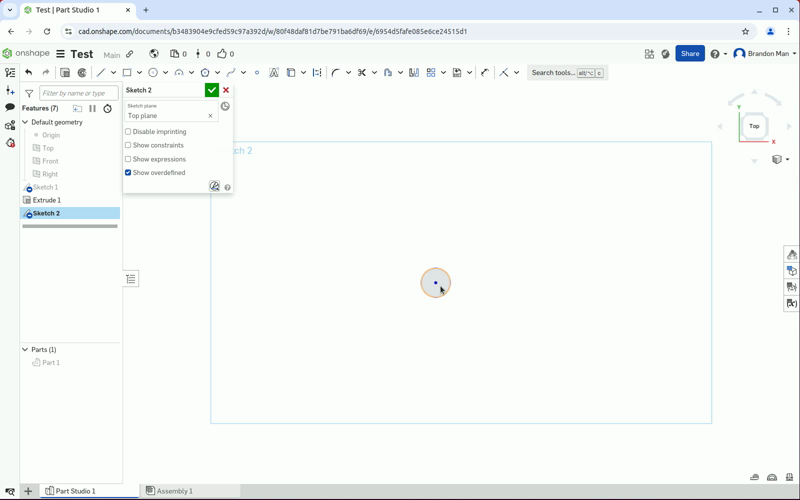
scroll(6)
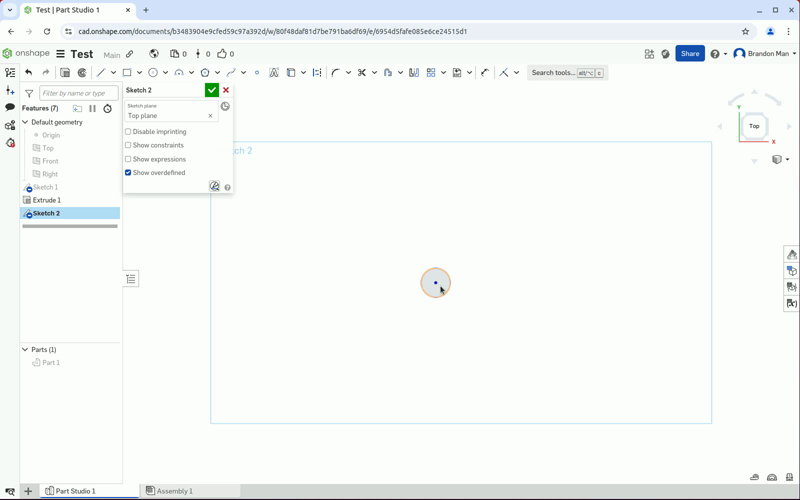
scroll(6)
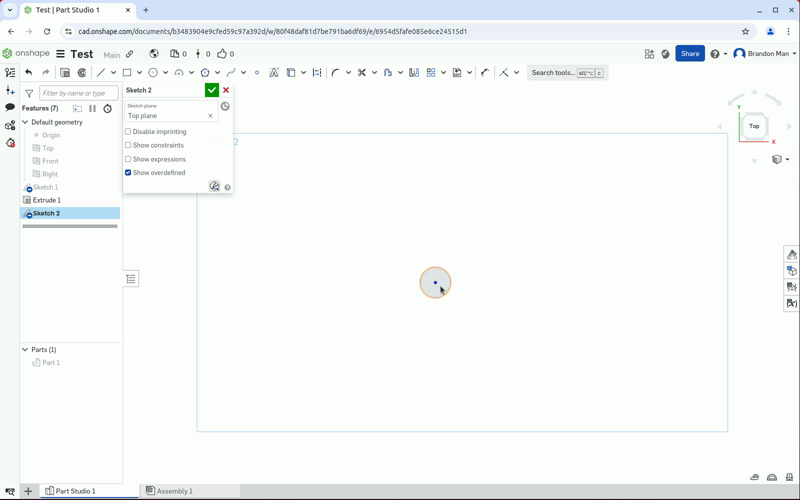
scroll(6)
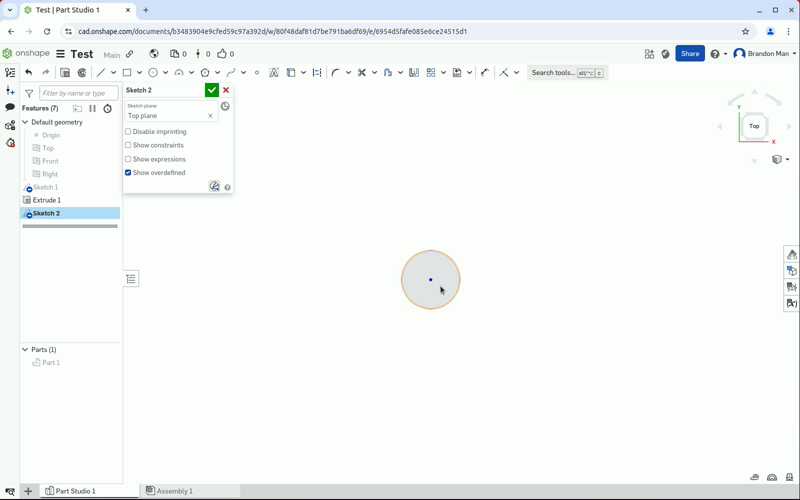
scroll(6)
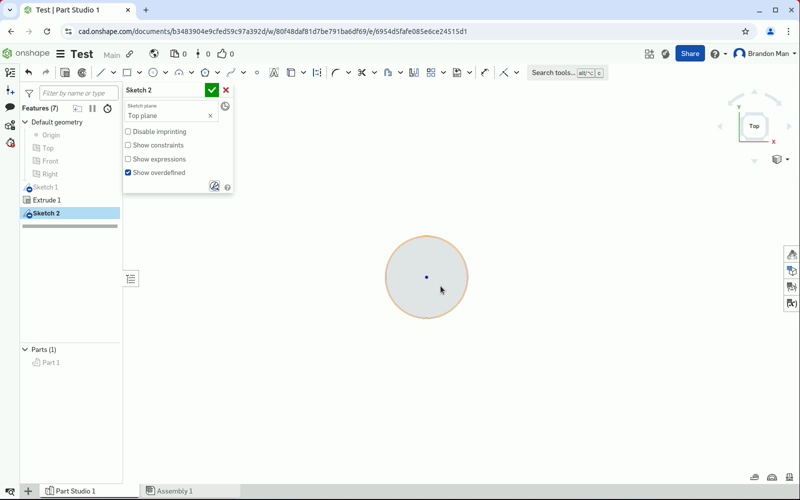
scroll(6)
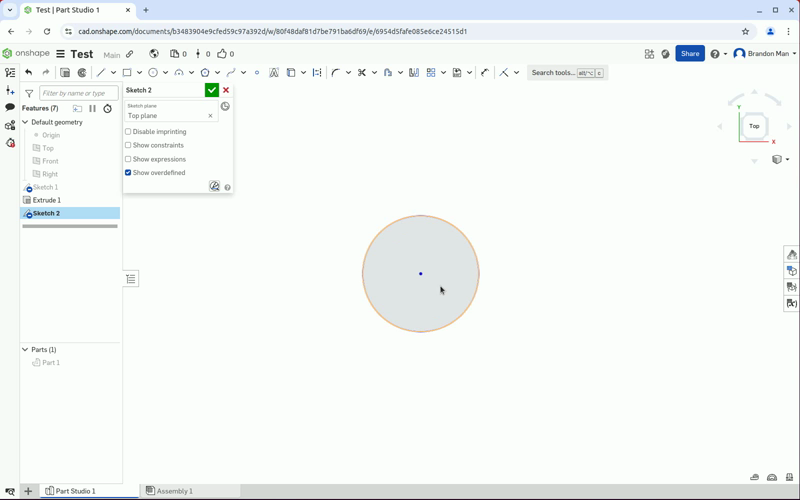
scroll(6)
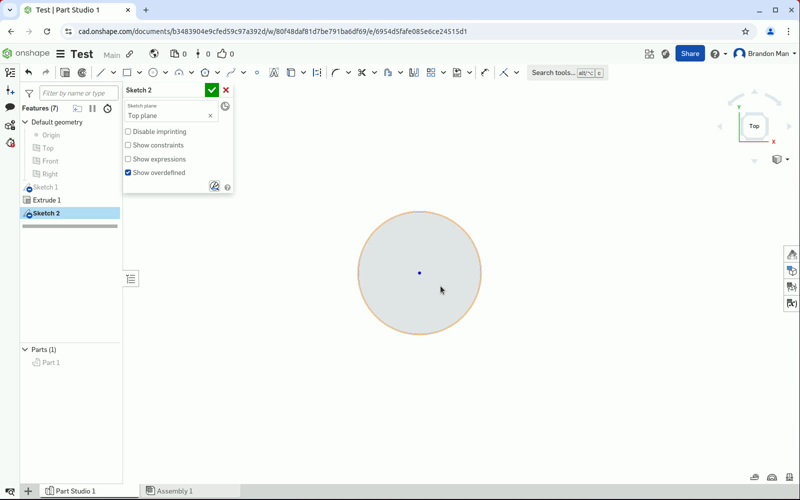
scroll(6)
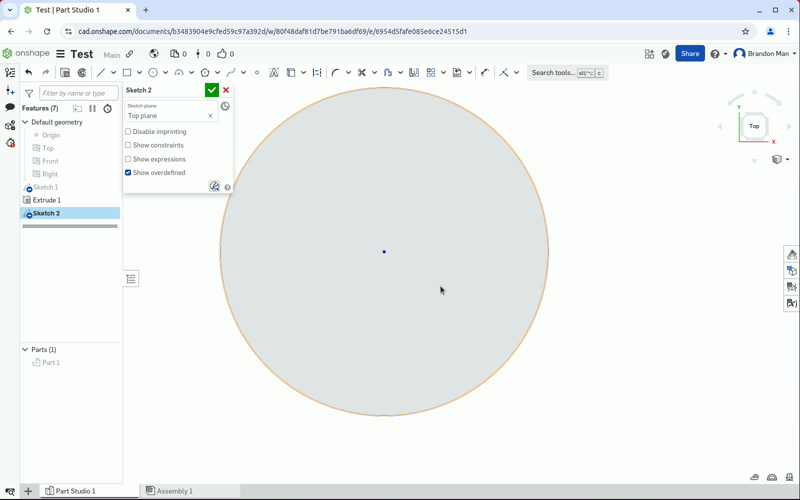
click(440, 285)
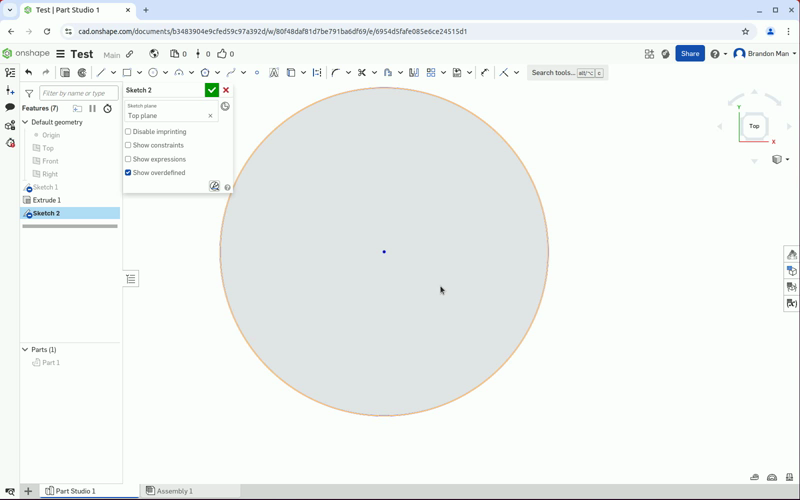
scroll(-6)
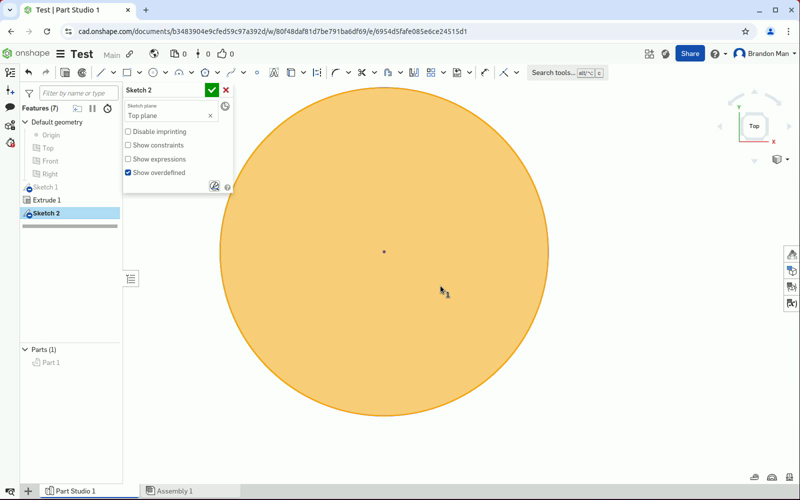
scroll(-6)
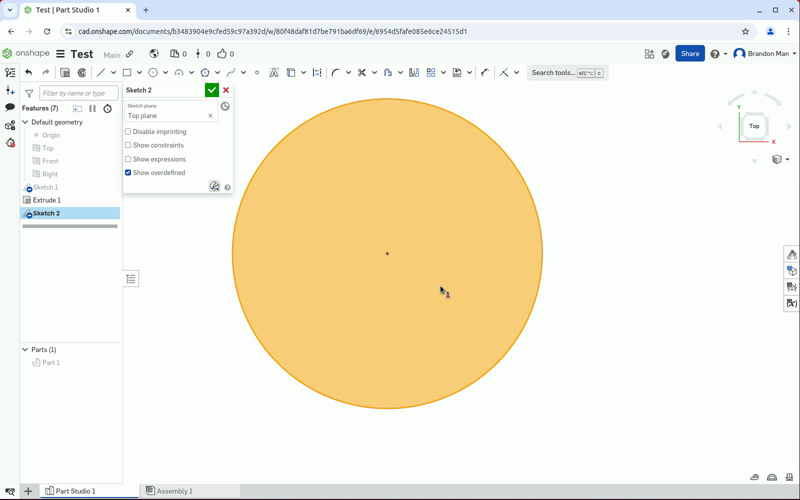
scroll(-6)
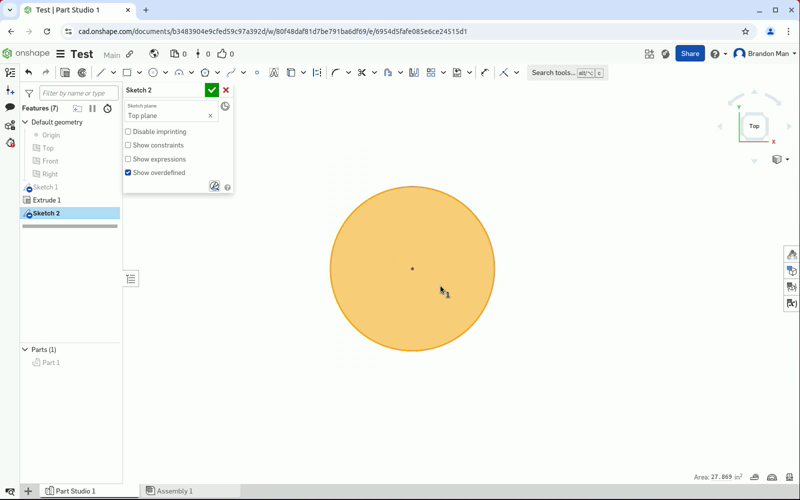
scroll(-6)
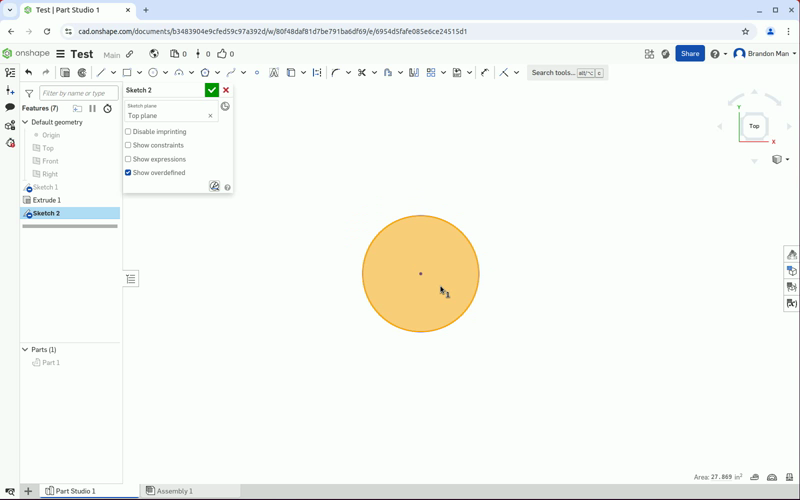
scroll(-6)
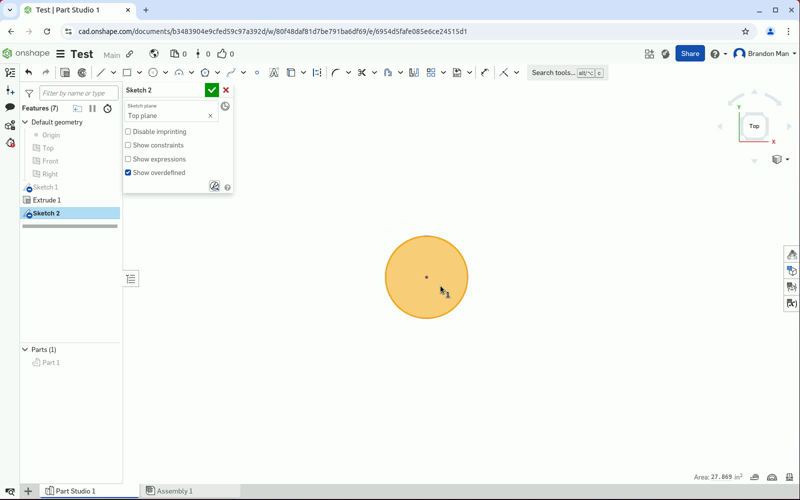
scroll(-6)
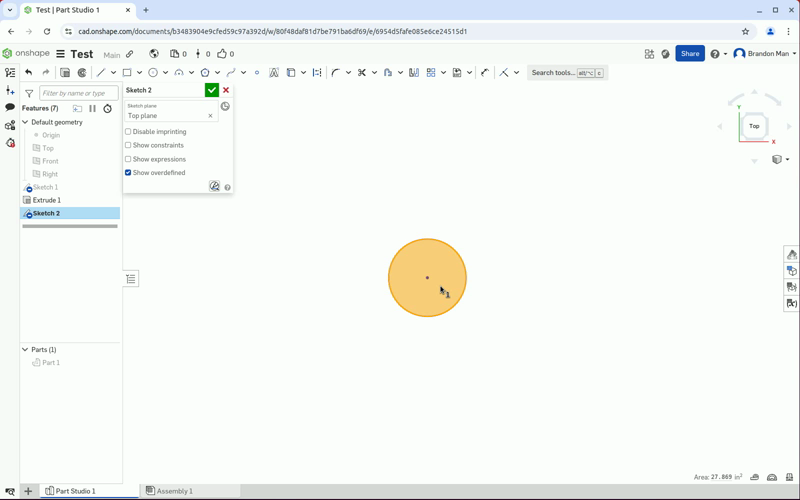
scroll(-6)
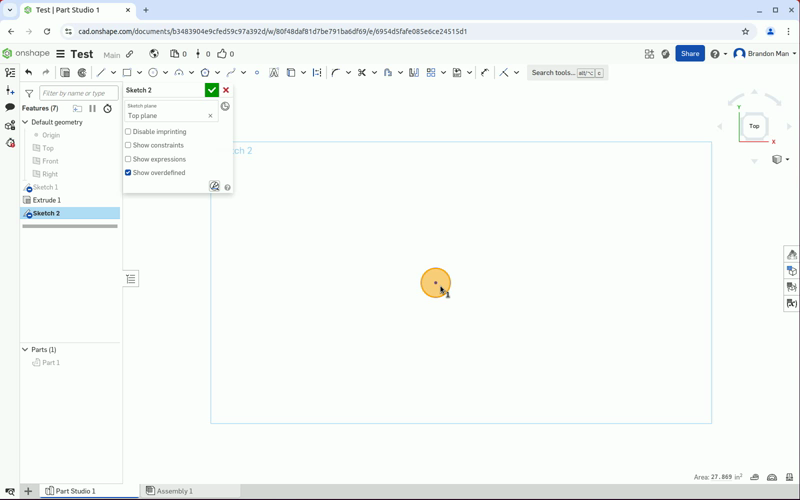
mouse_move(73, 352)
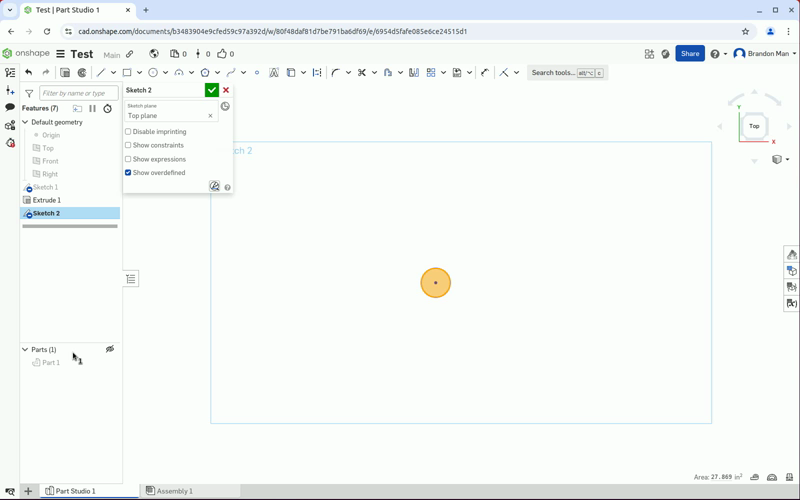
key(shift+y)
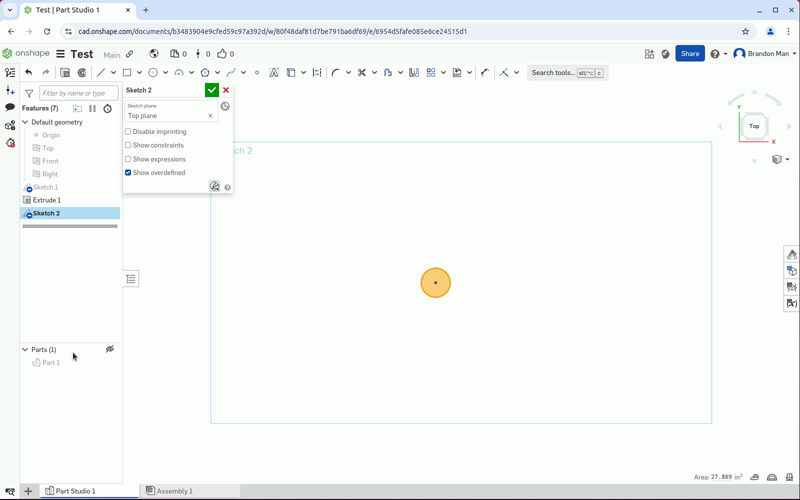
key(shift+e)
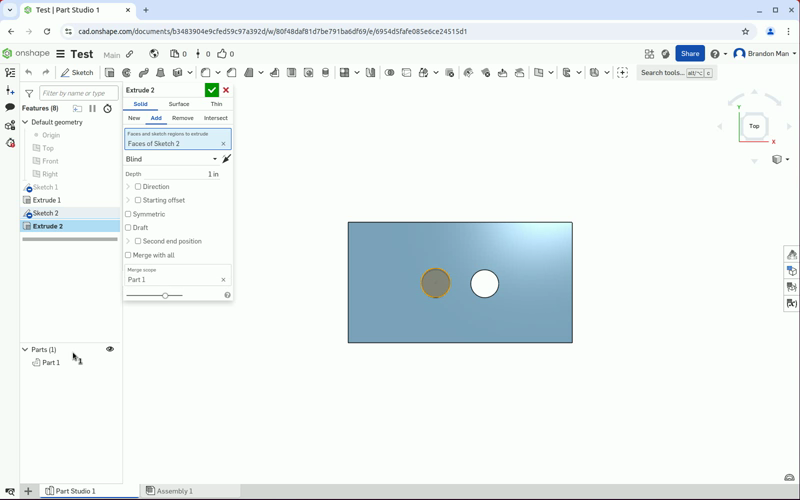
mouse_move(143, 106)
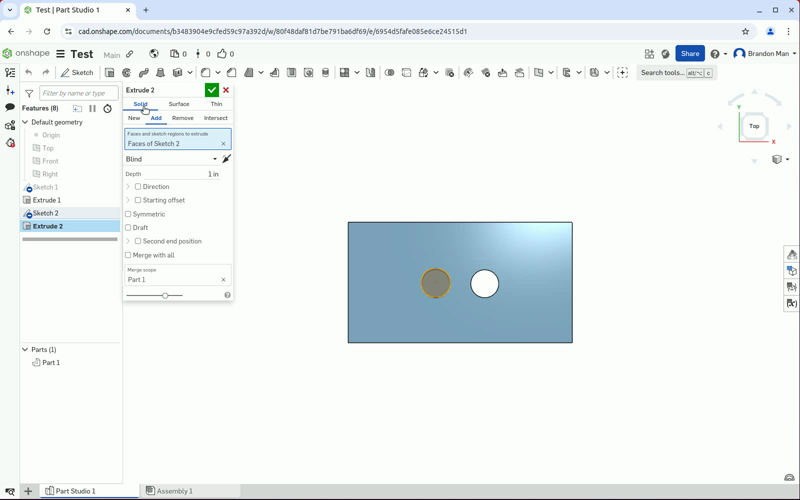
click(143, 106)
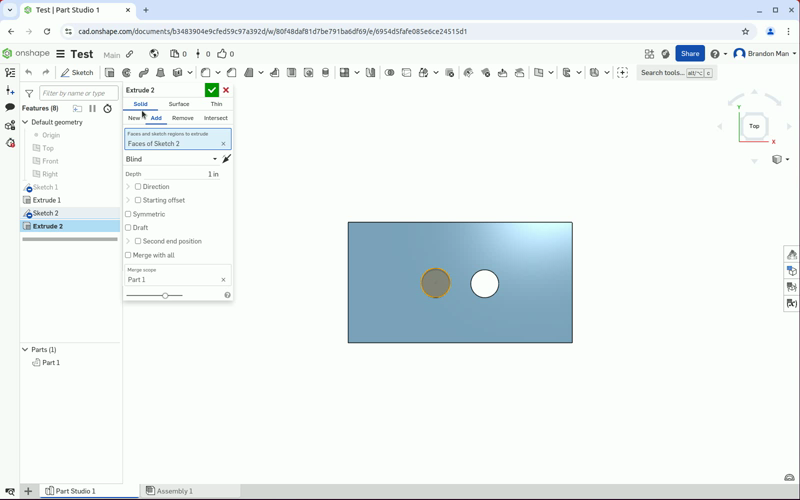
mouse_move(137, 120)
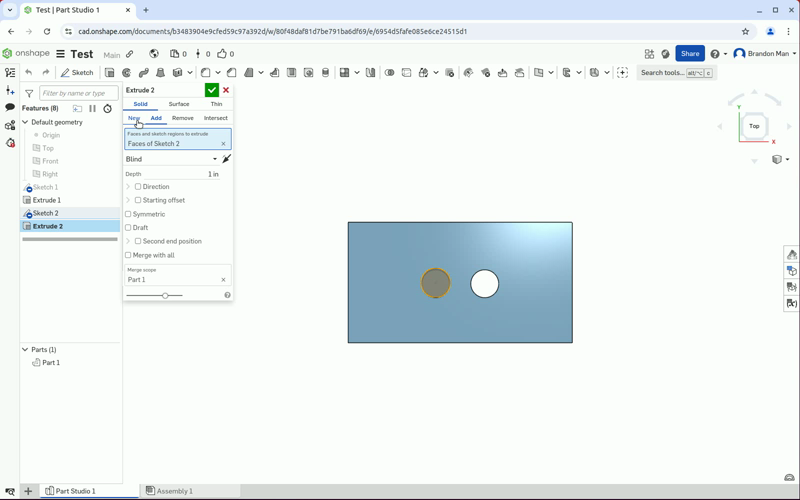
click(137, 120)
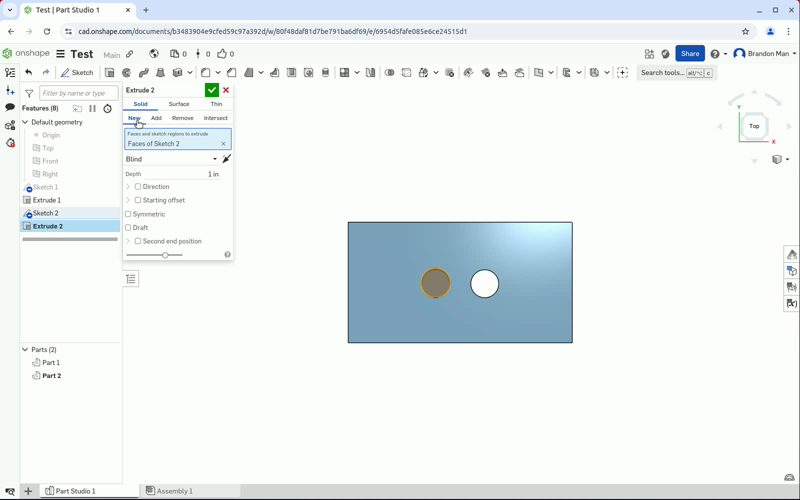
key(tab, 4)
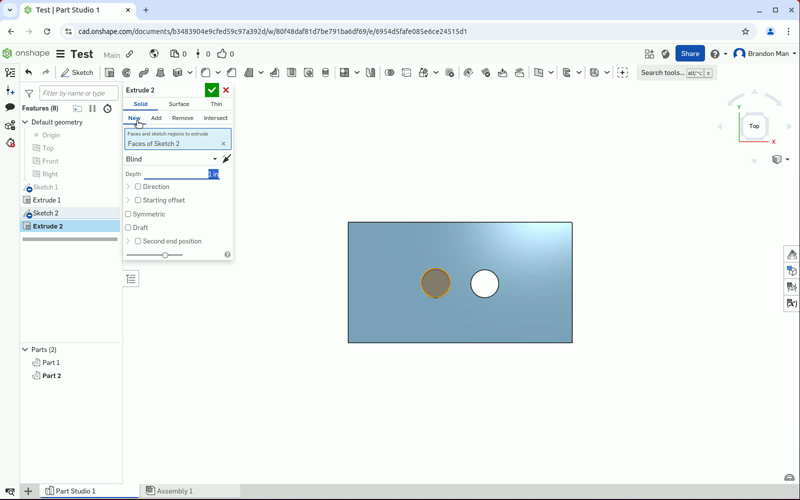
text(-9.147)
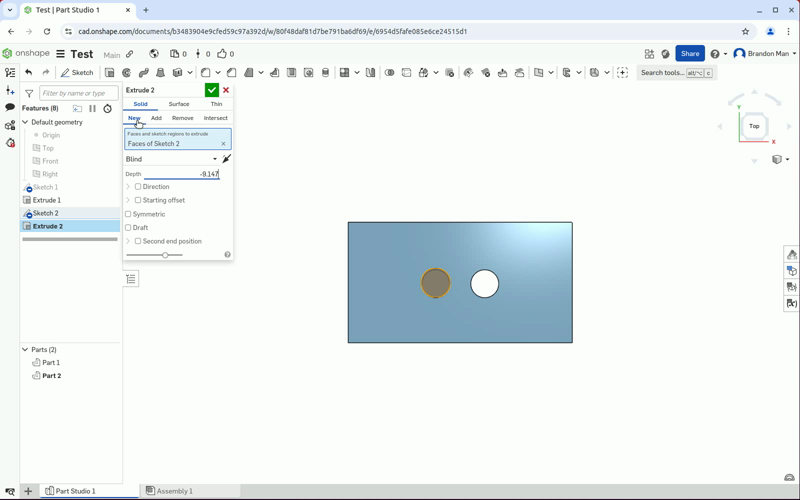
key(enter)
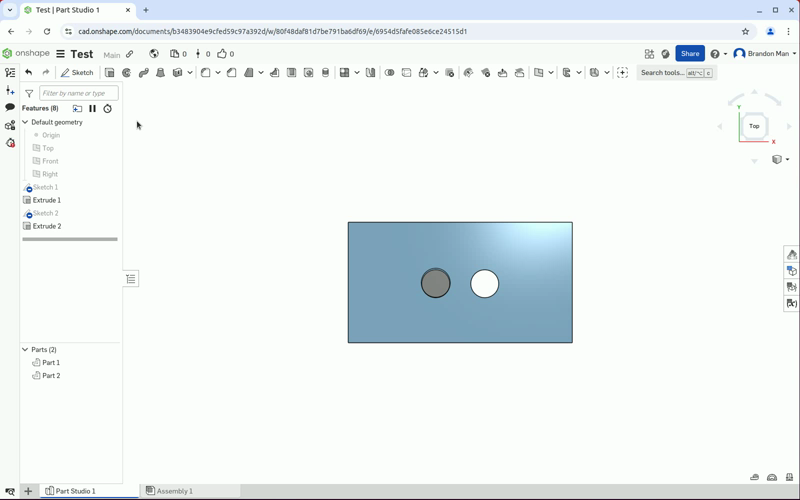
key(shift+h)
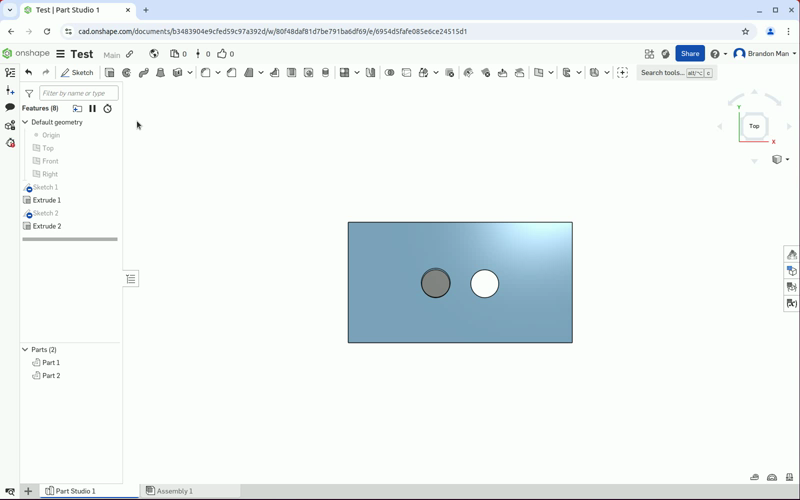
key(shift+h)
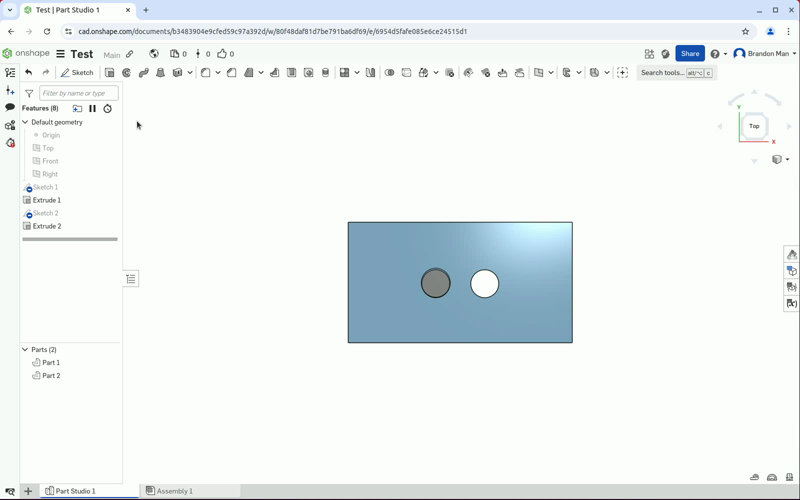
mouse_move(73, 189)
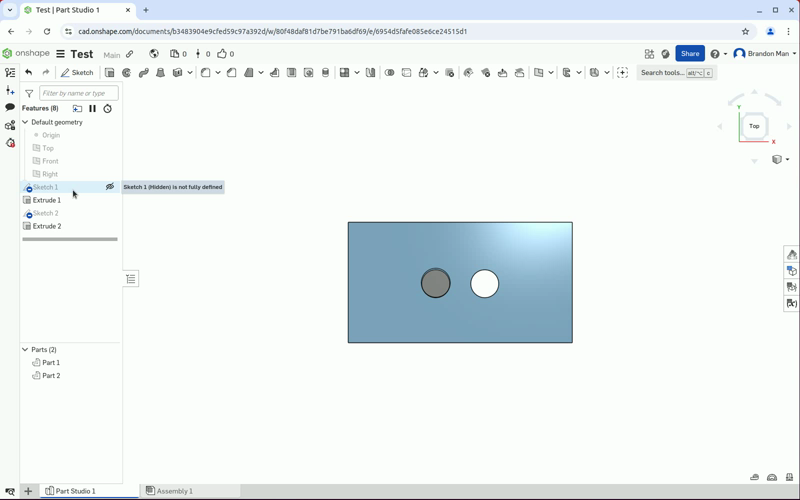
click(73, 189)
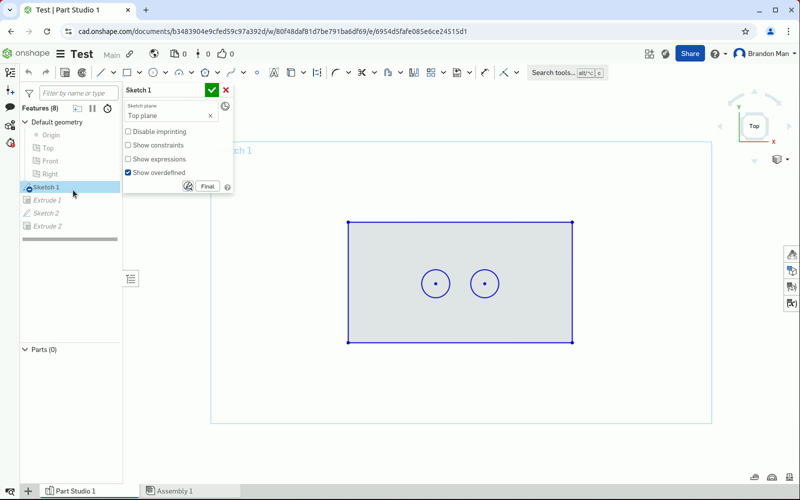
mouse_move(229, 92)
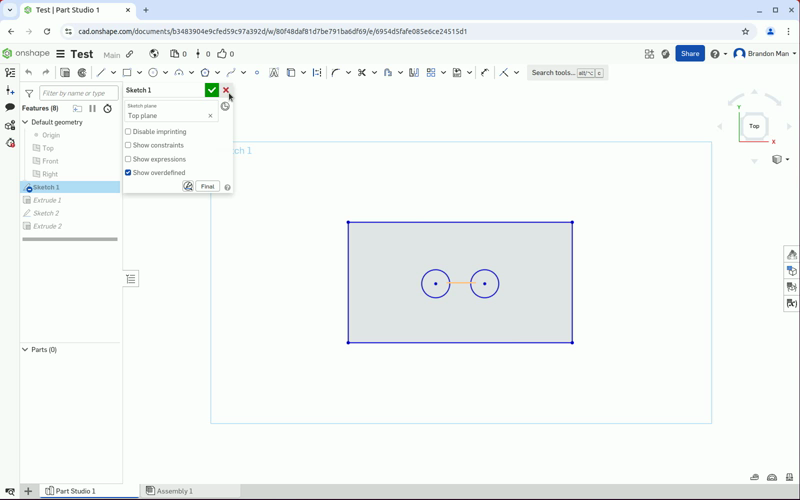
click(229, 92)
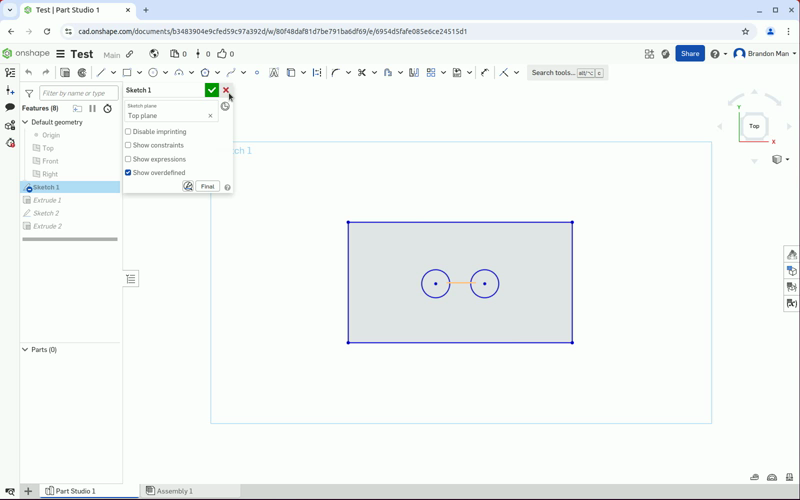
key(shift+s)
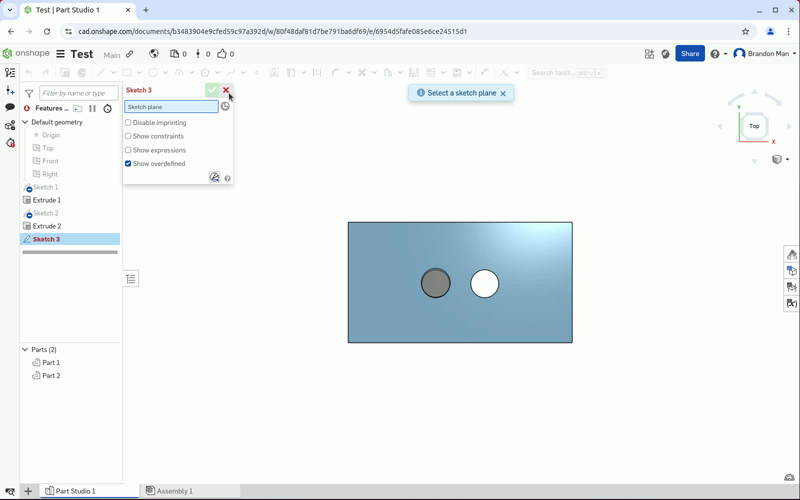
mouse_move(73, 150)
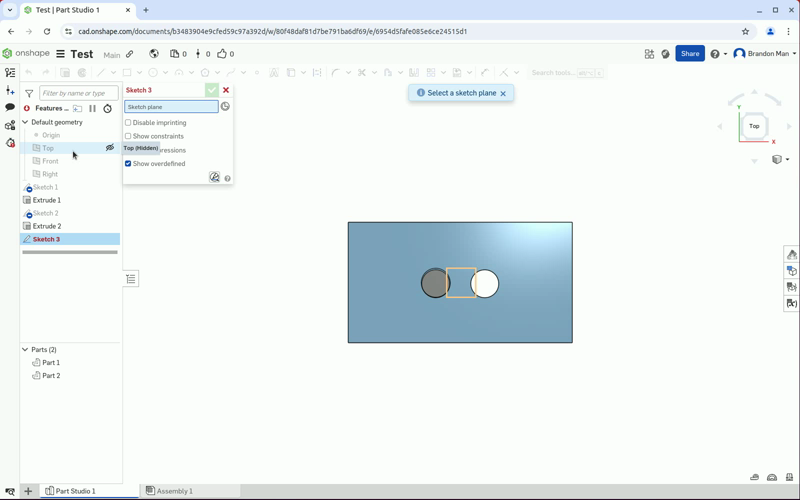
click(73, 150)
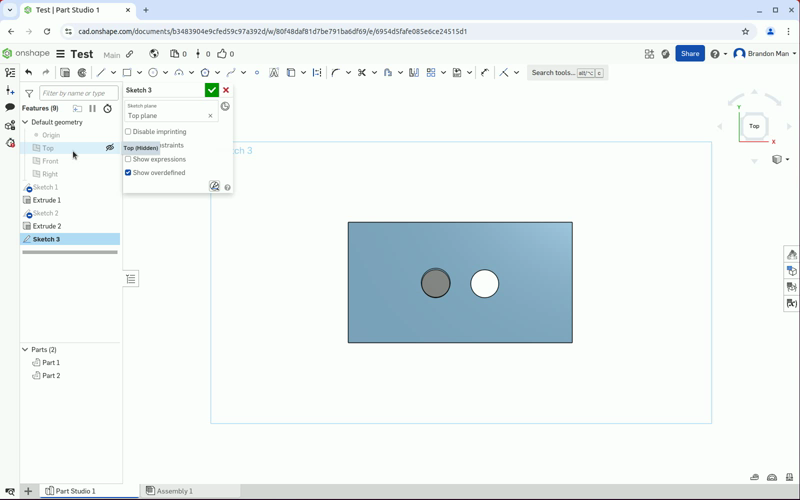
mouse_move(73, 352)
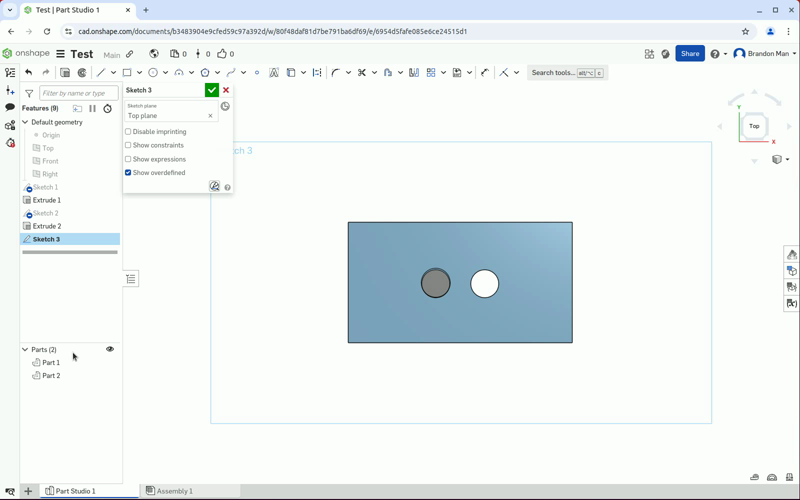
key(y)
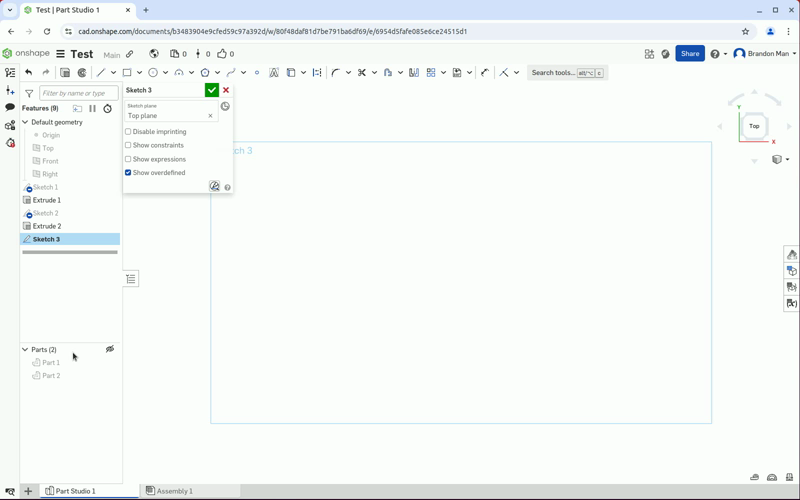
key(c)
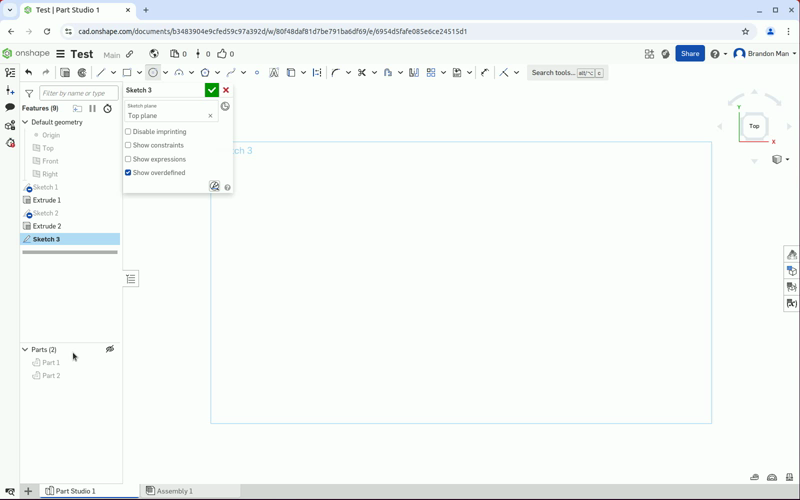
key_down(shift)
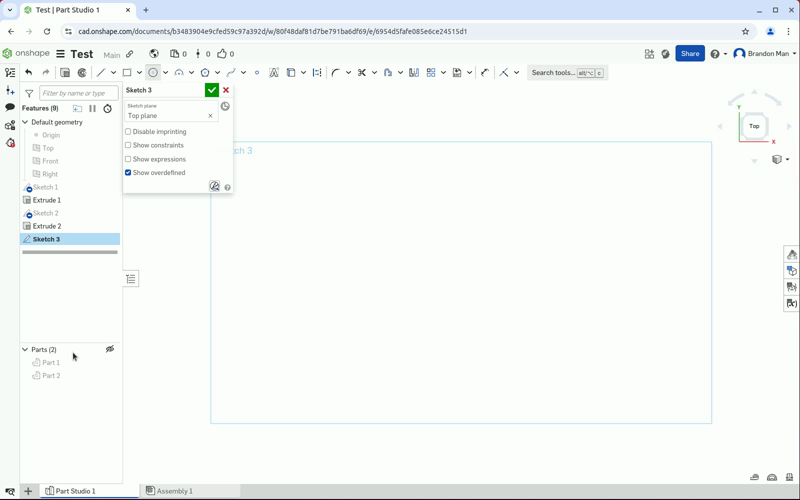
mouse_move(487, 282)
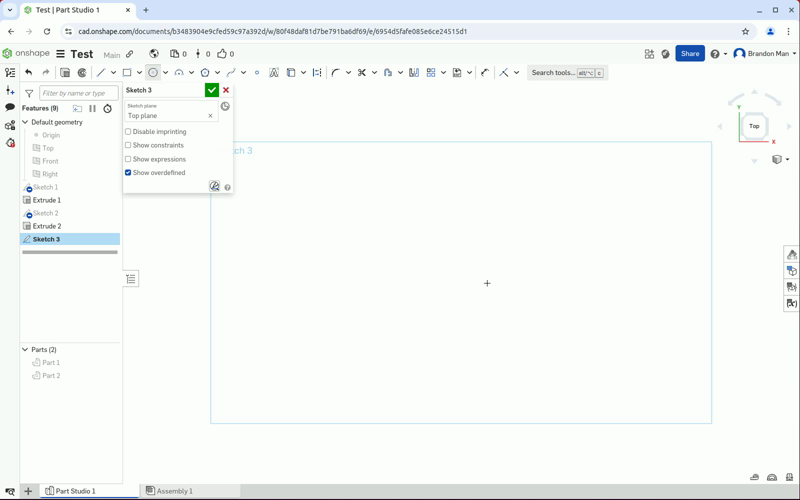
click(487, 282)
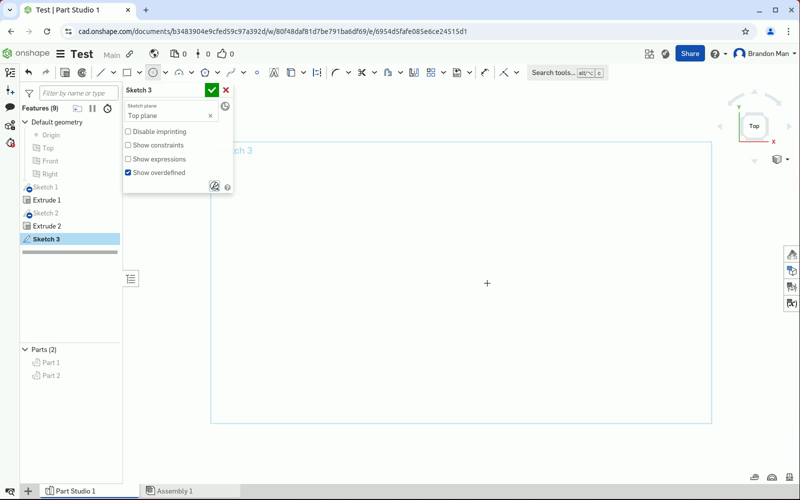
key_up(shift)
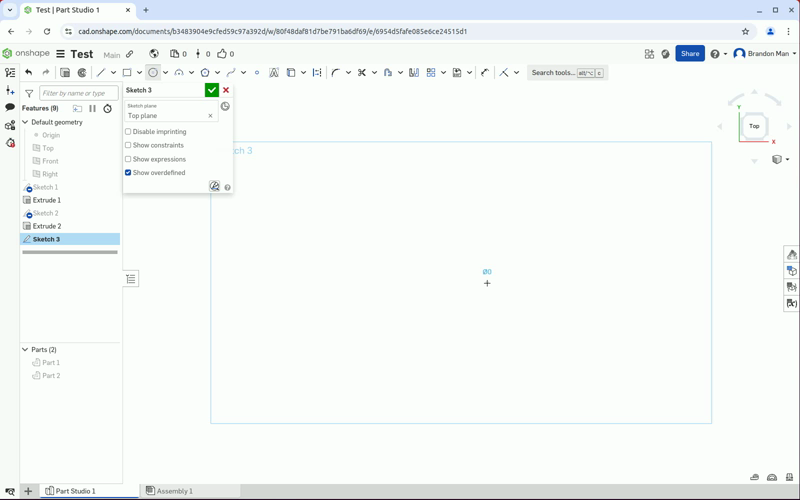
mouse_move(501, 282)
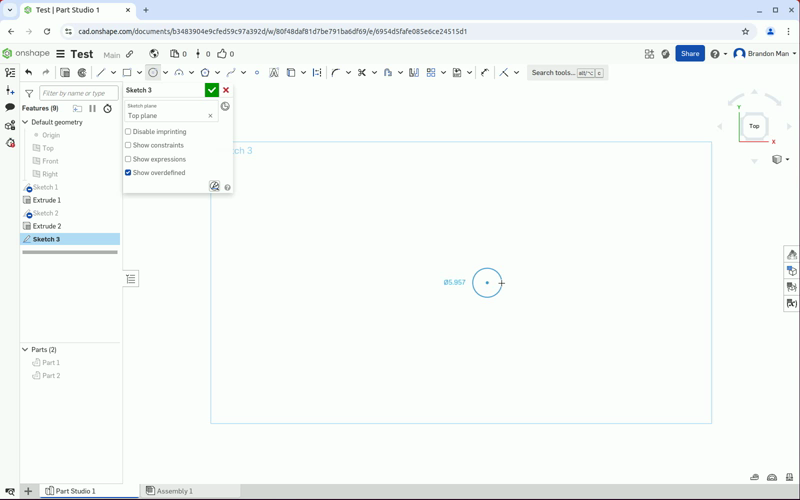
click(501, 282)
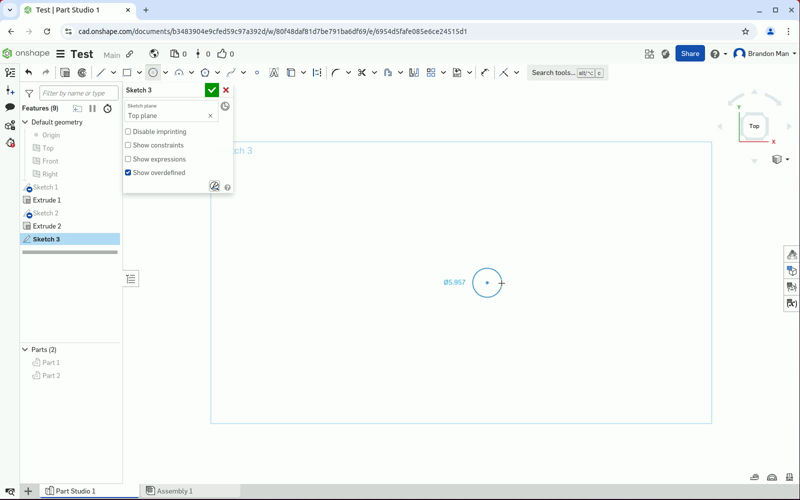
key(esc)
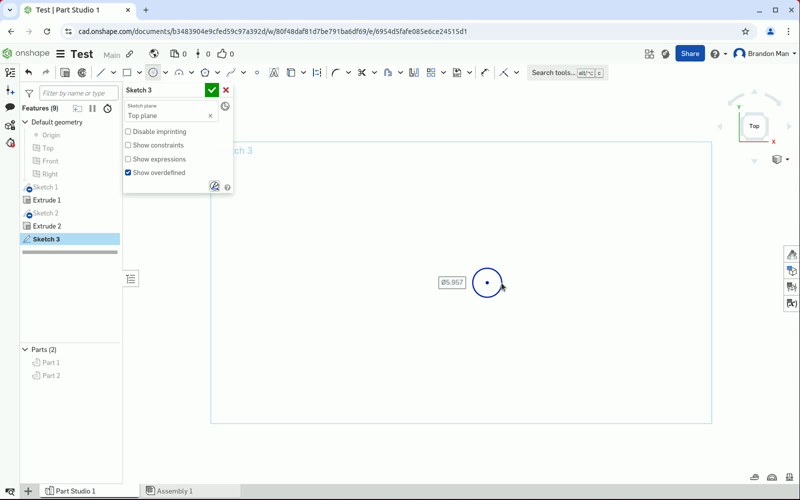
mouse_move(496, 291)
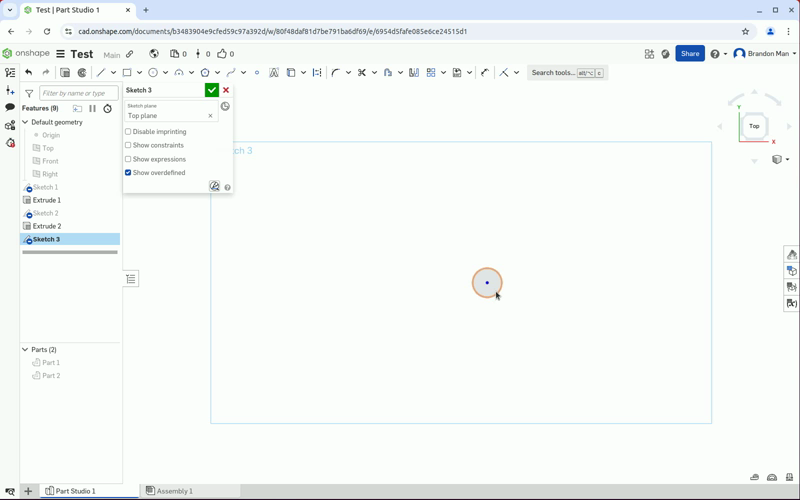
scroll(6)
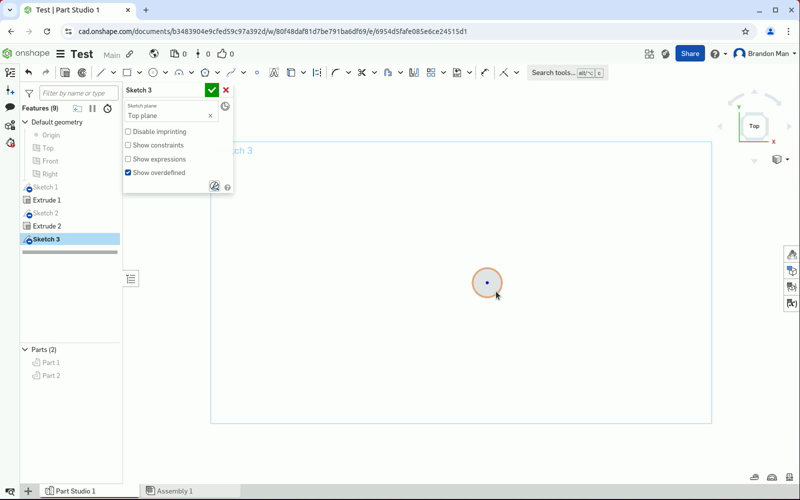
scroll(6)
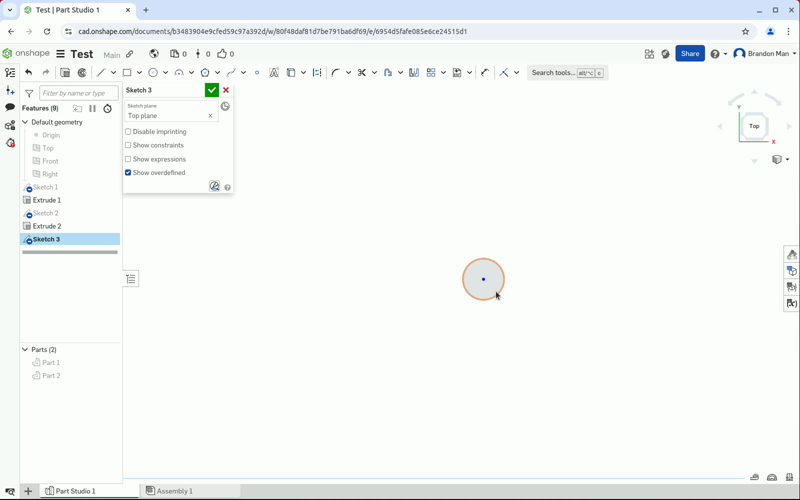
scroll(6)
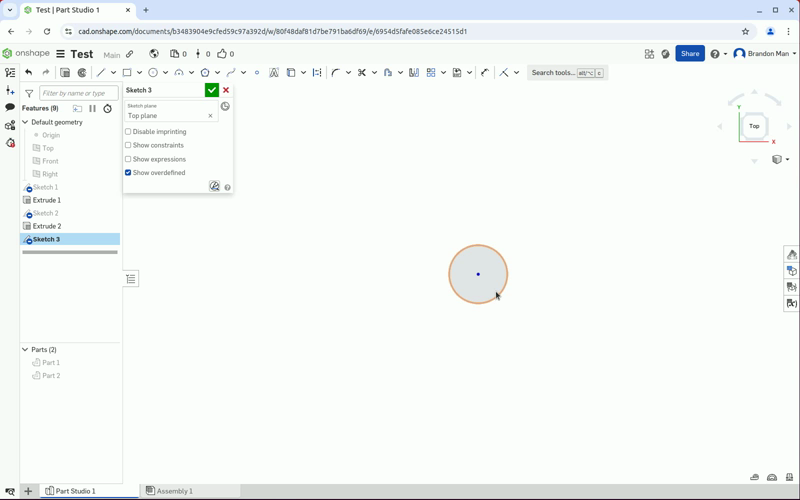
scroll(6)
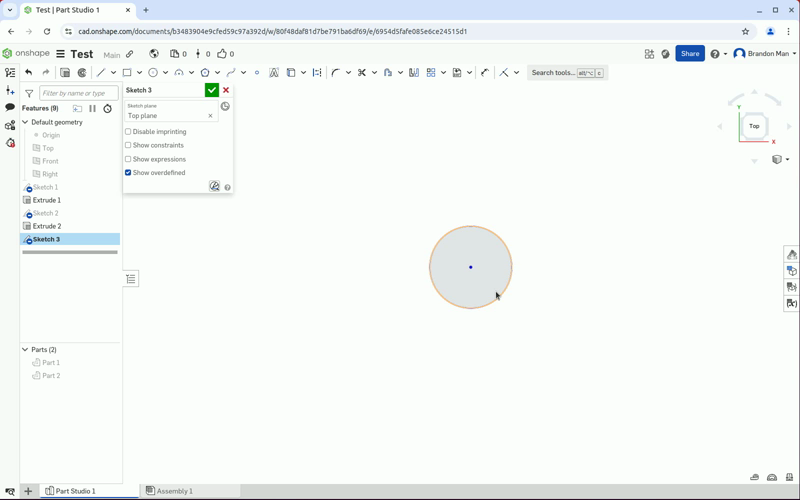
scroll(6)
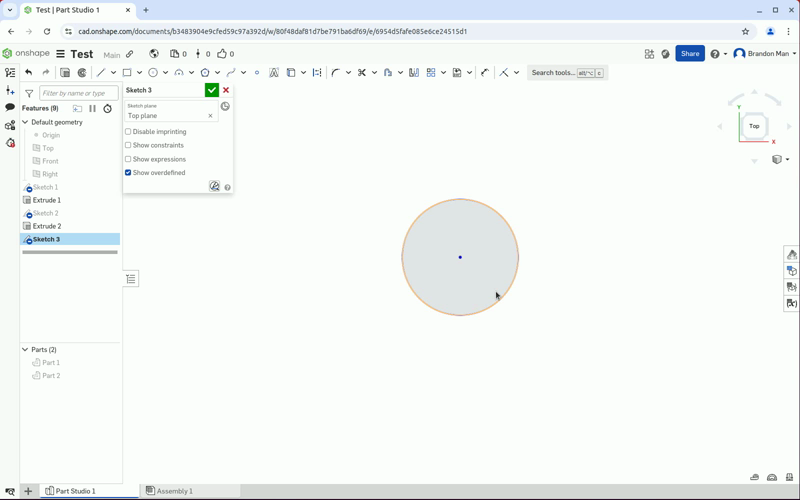
scroll(6)
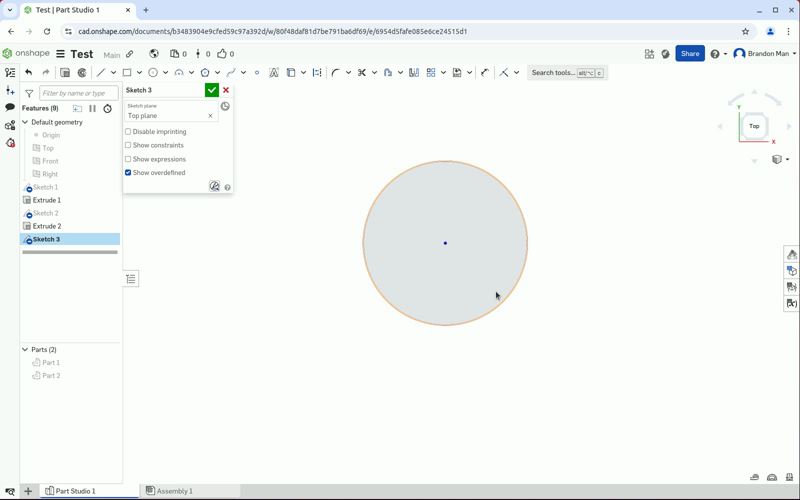
scroll(6)
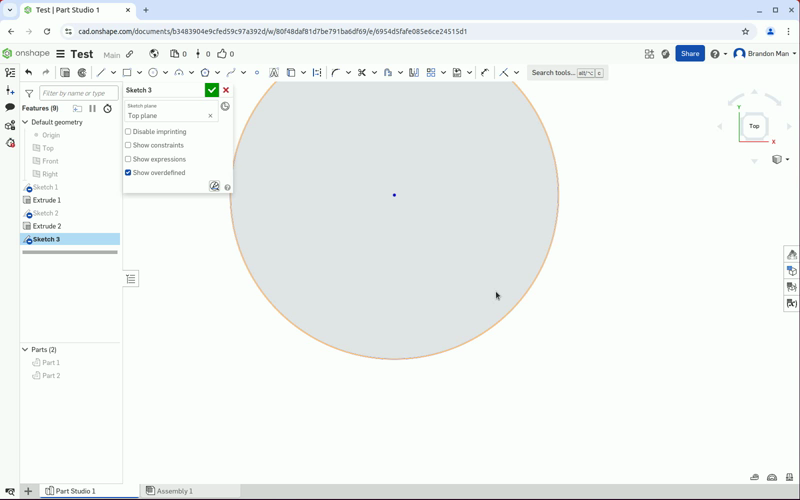
click(496, 291)
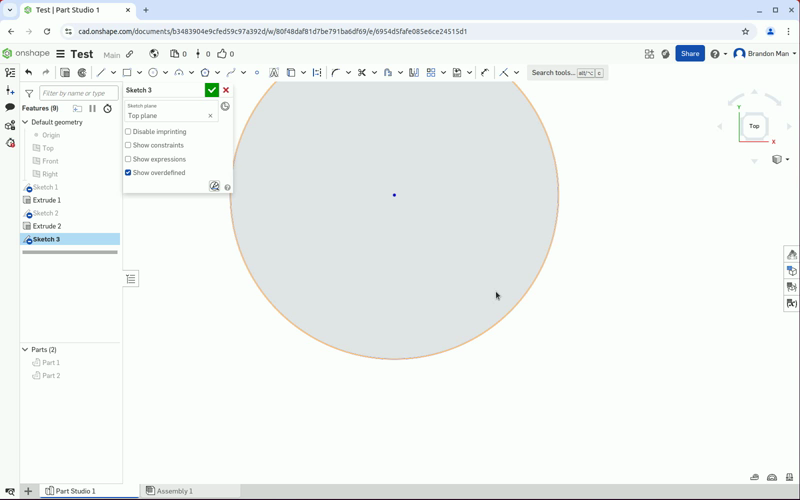
scroll(-6)
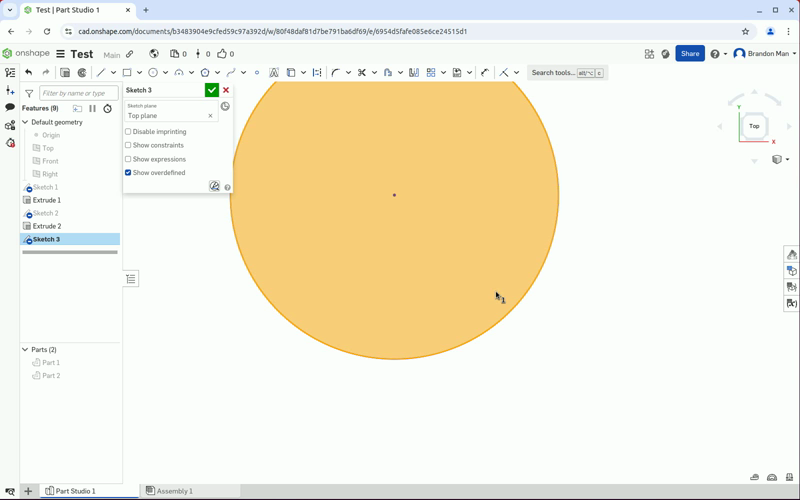
scroll(-6)
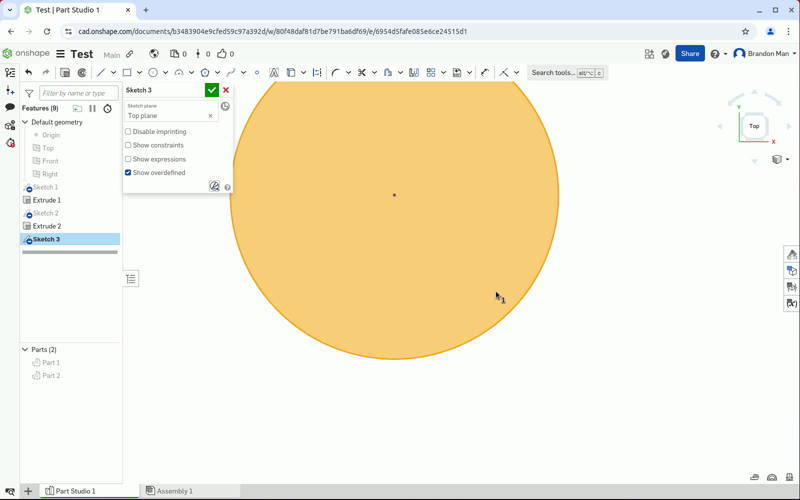
scroll(-6)
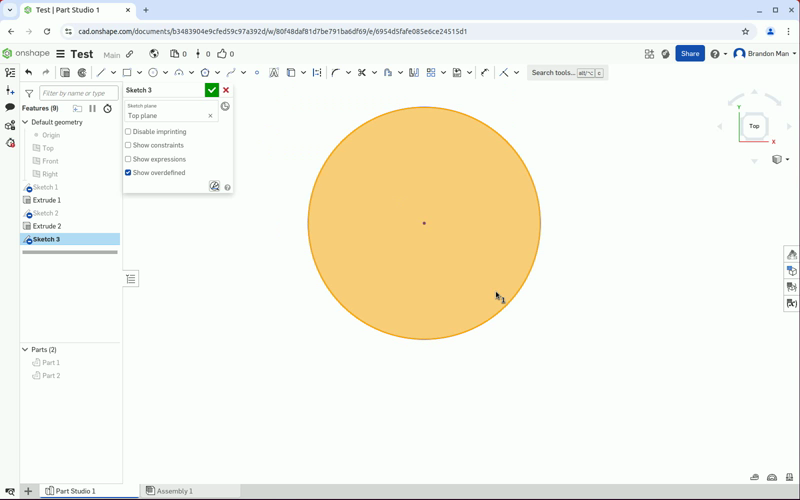
scroll(-6)
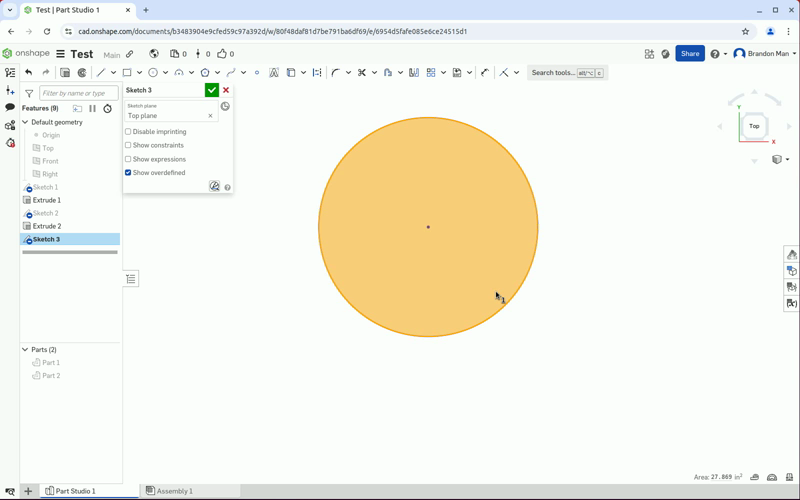
scroll(-6)
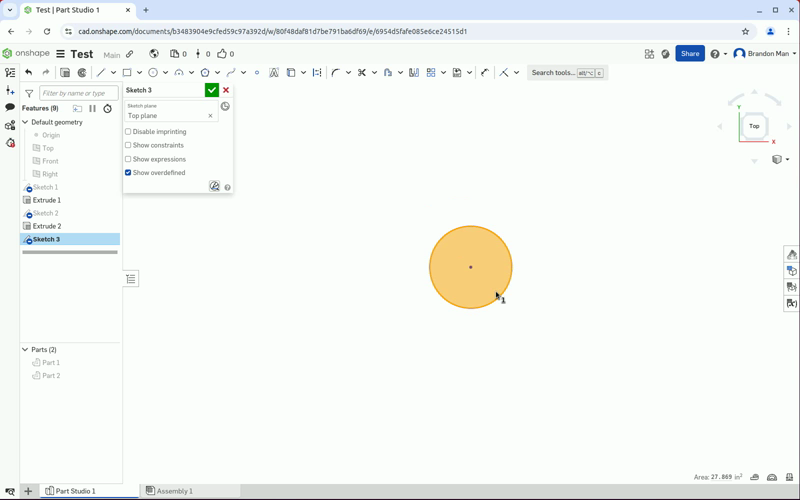
scroll(-6)
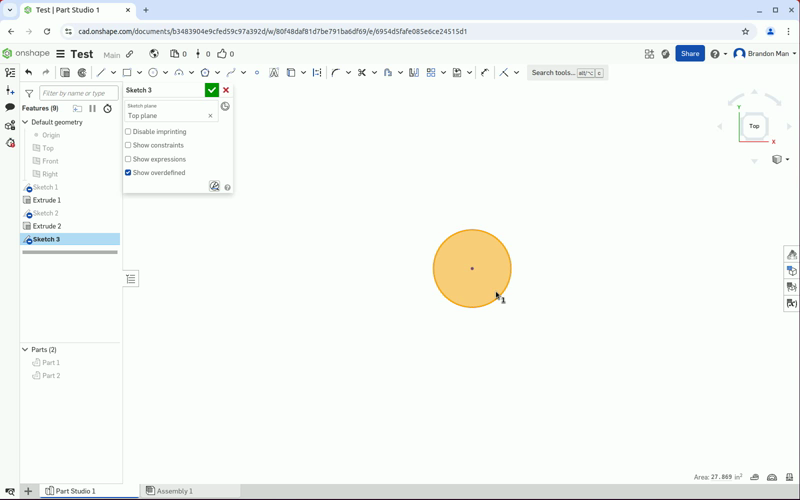
scroll(-6)
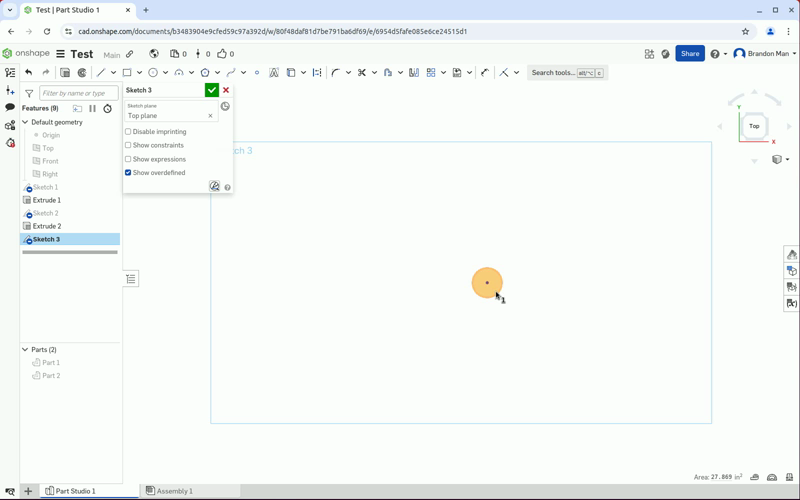
mouse_move(73, 352)
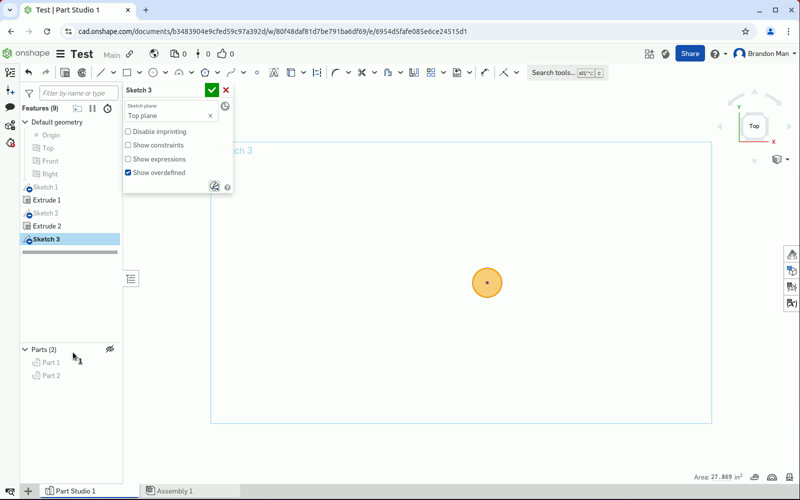
key(shift+y)
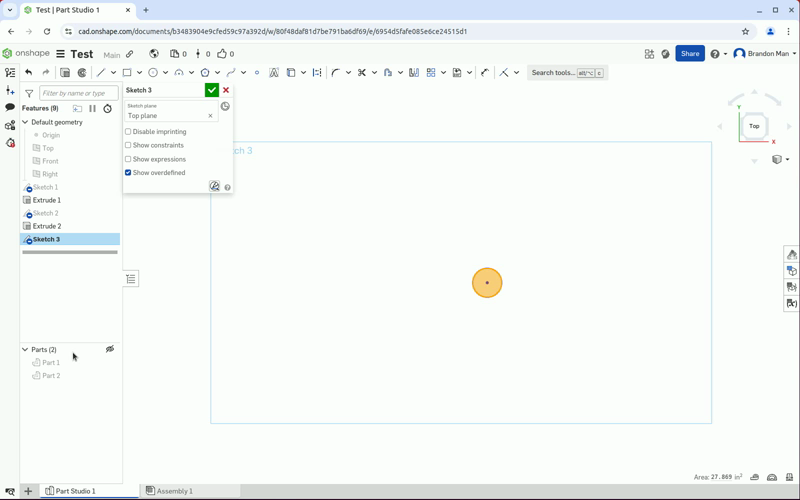
key(shift+e)
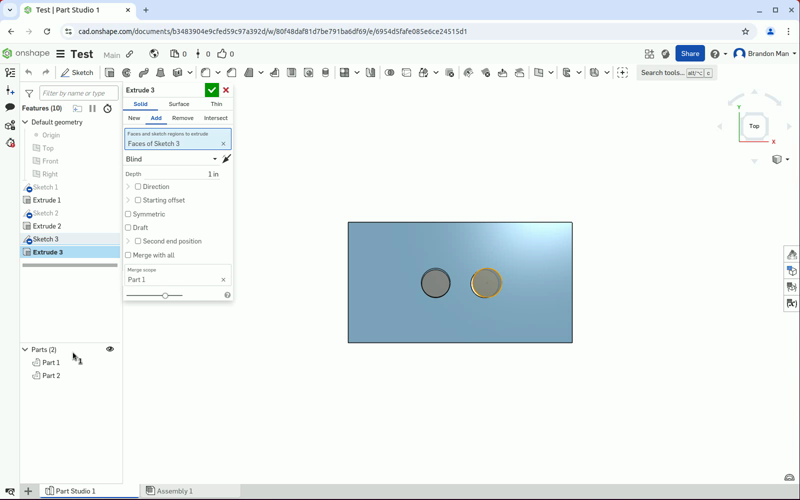
mouse_move(143, 106)
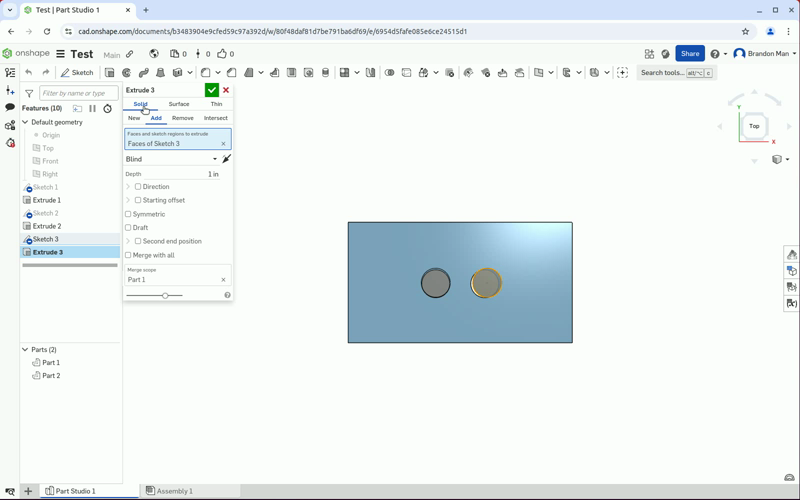
click(143, 106)
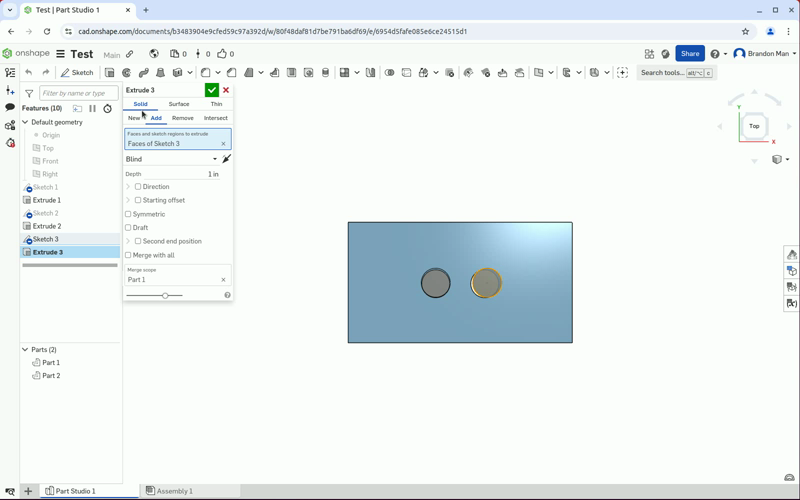
mouse_move(137, 120)
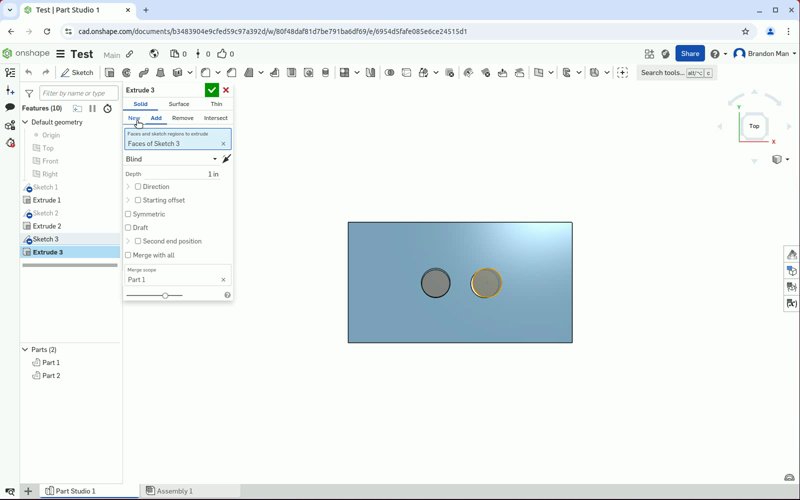
click(137, 120)
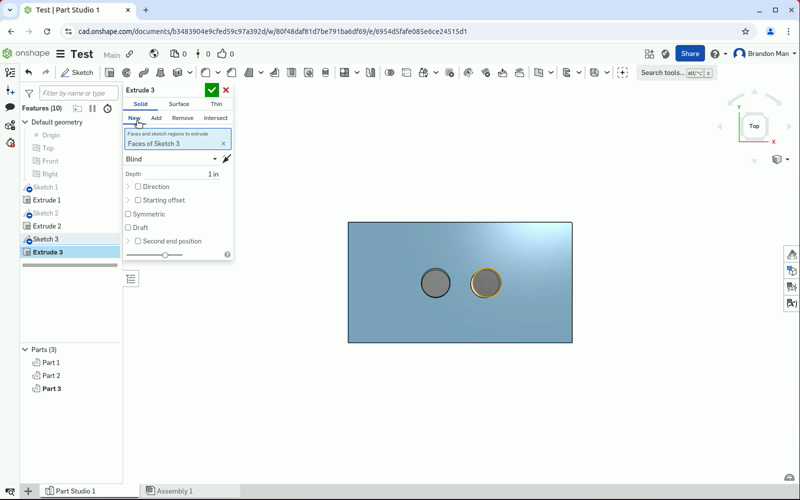
key(tab, 4)
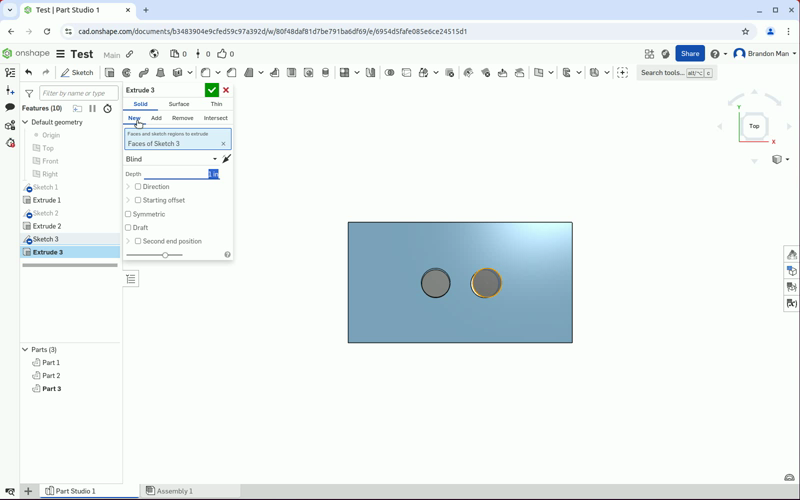
text(-9.147)
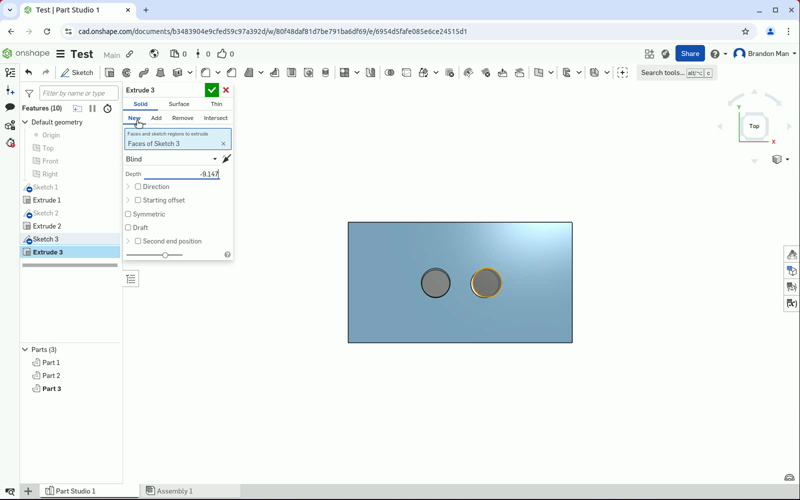
key(enter)
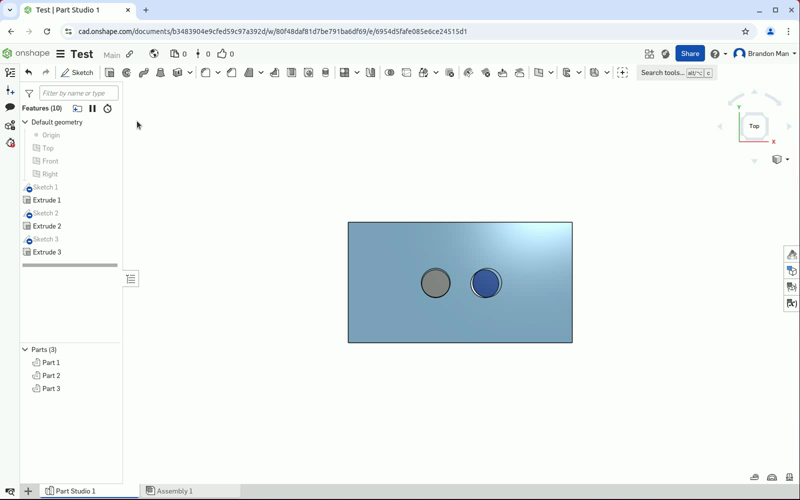
key(shift+h)
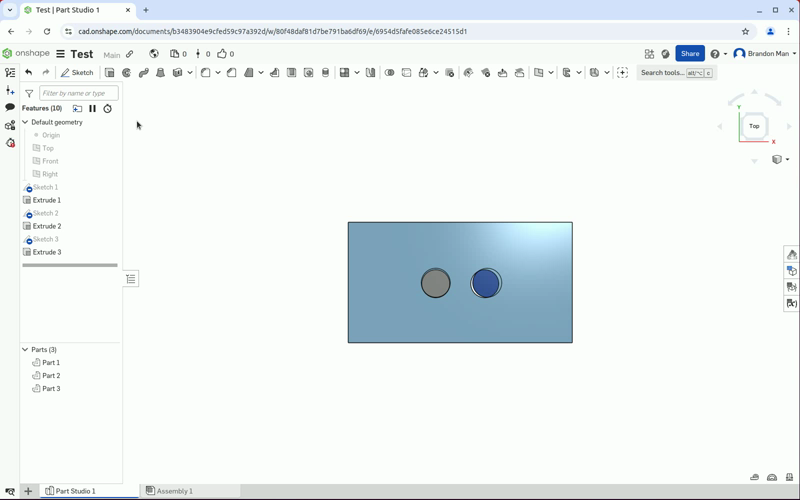
key(shift+h)
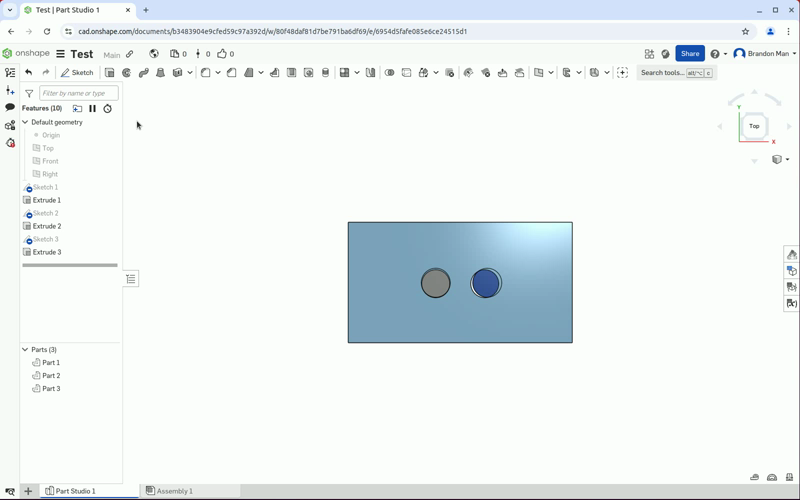
mouse_move(73, 189)
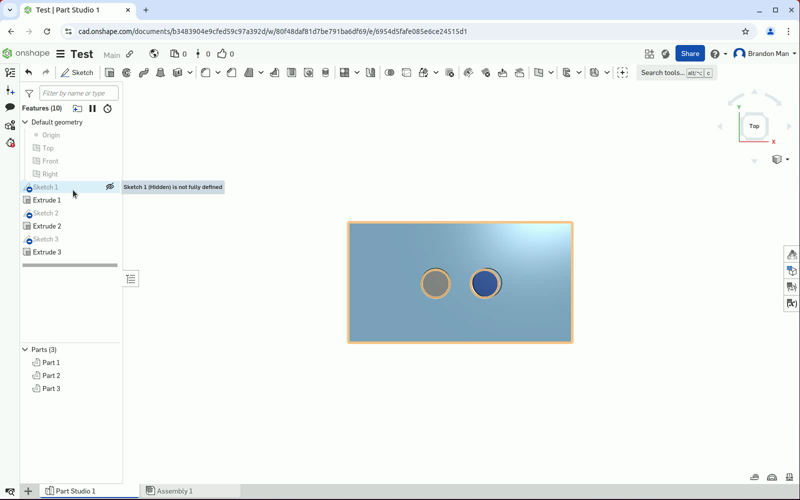
click(73, 189)
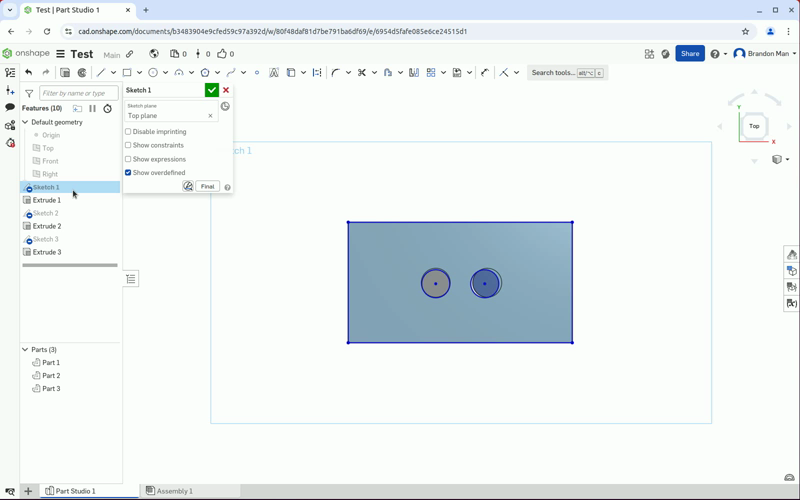
mouse_move(229, 92)
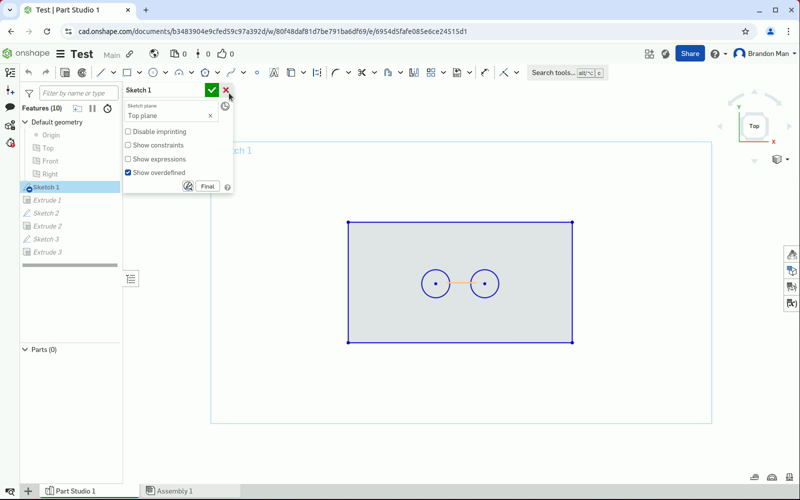
click(229, 92)
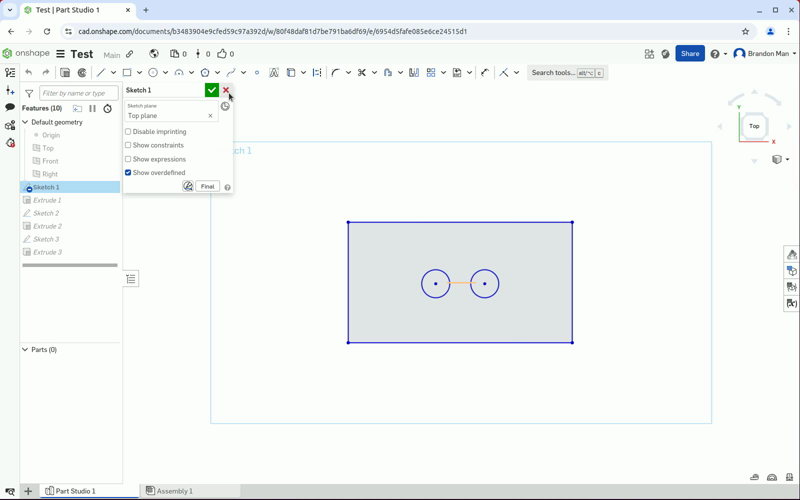
key(shift+s)
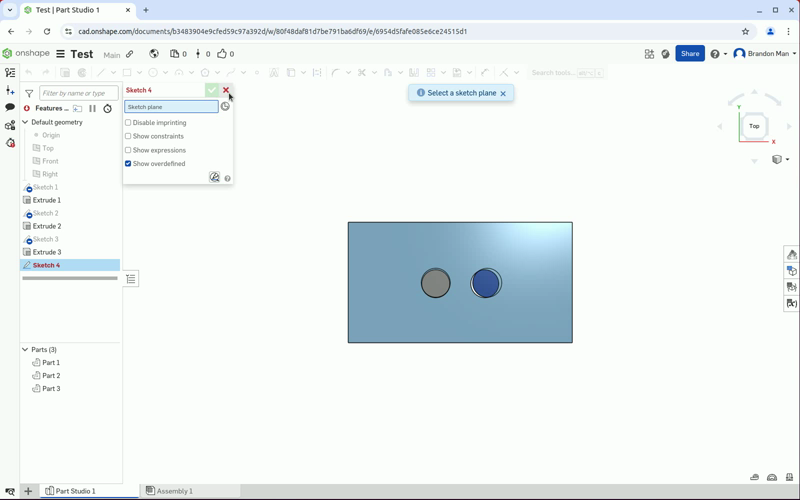
mouse_move(73, 150)
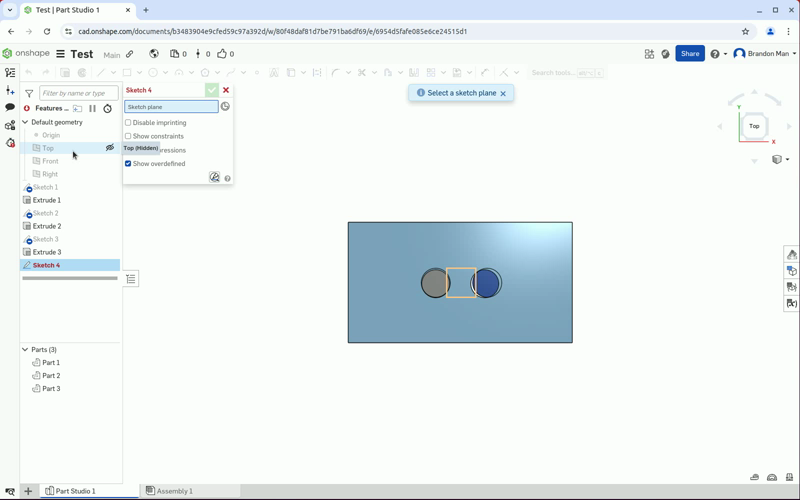
click(73, 150)
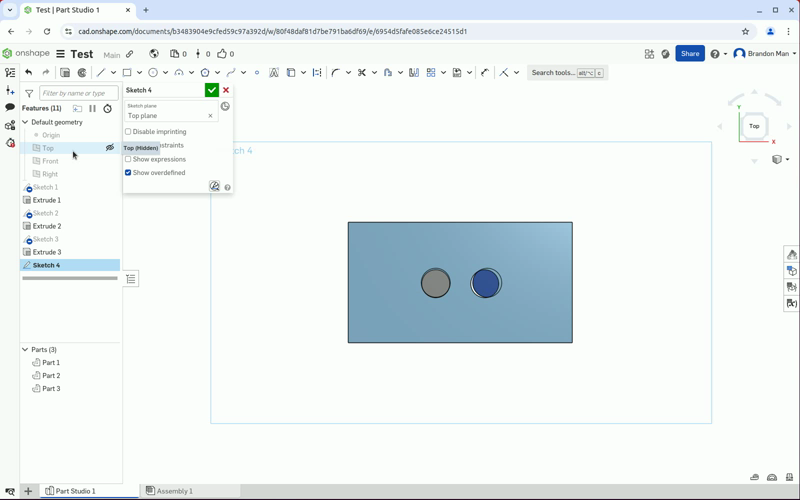
mouse_move(73, 352)
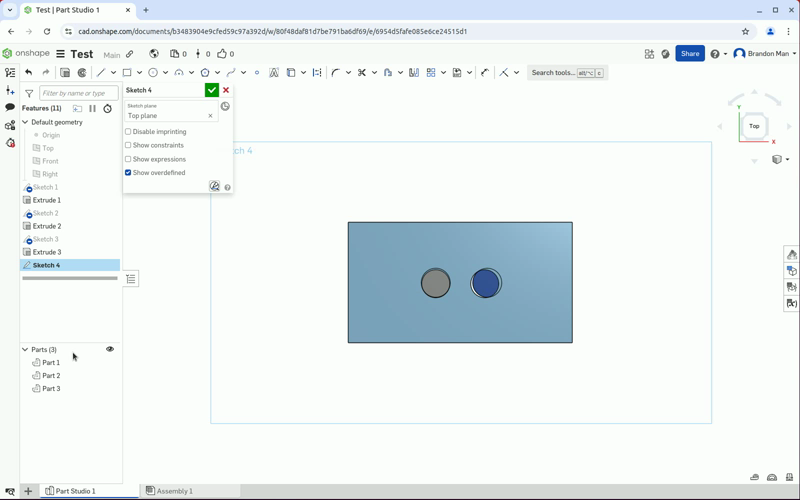
key(y)
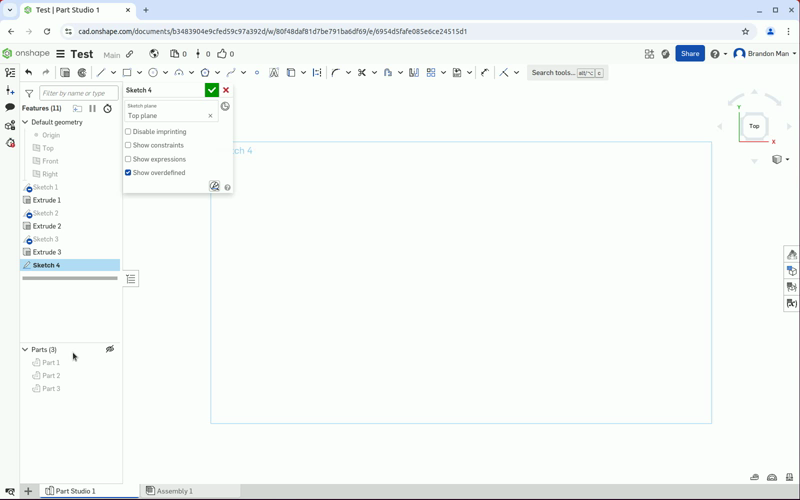
key(c)
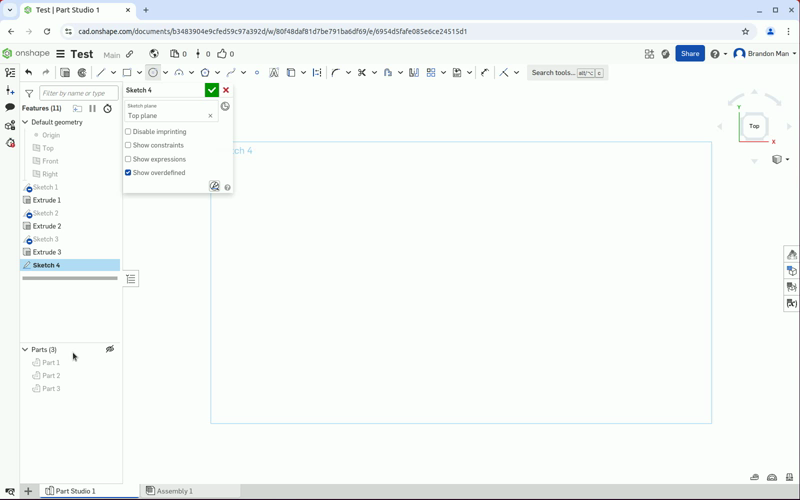
key_down(shift)
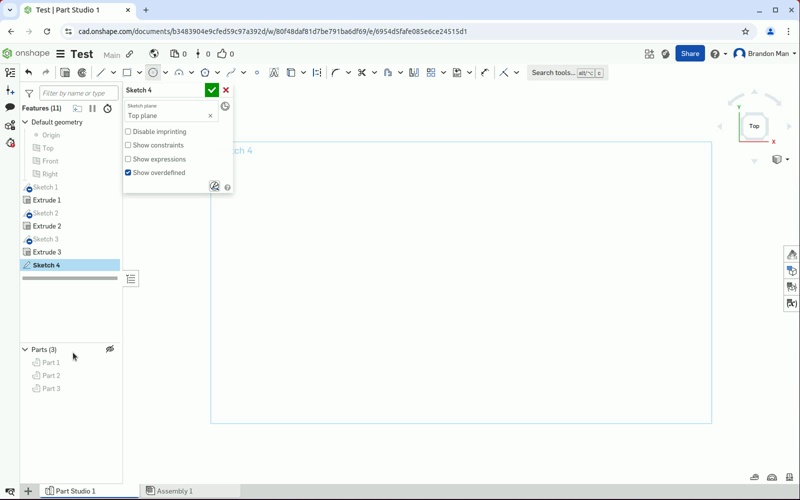
mouse_move(435, 282)
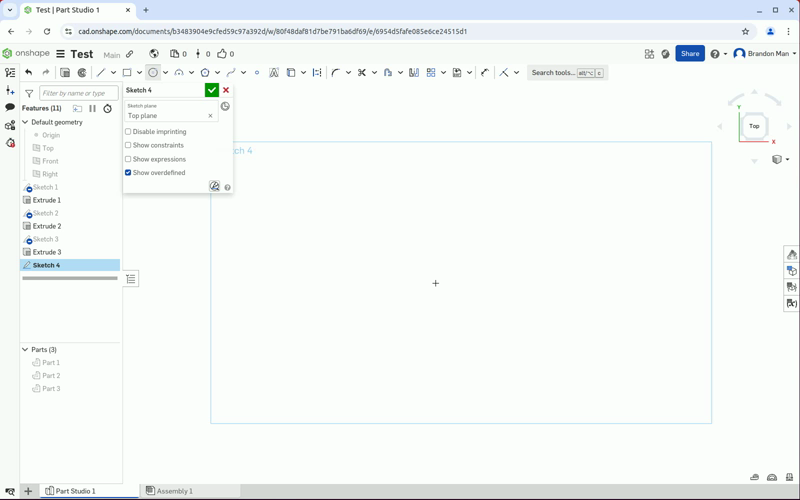
click(435, 282)
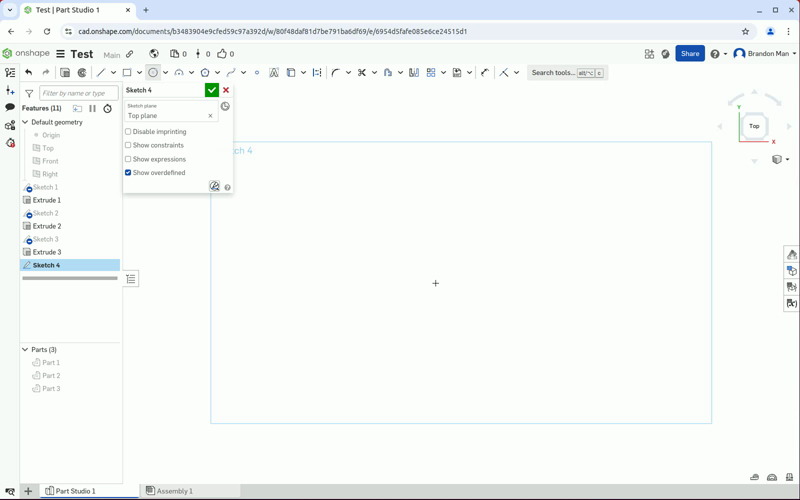
key_up(shift)
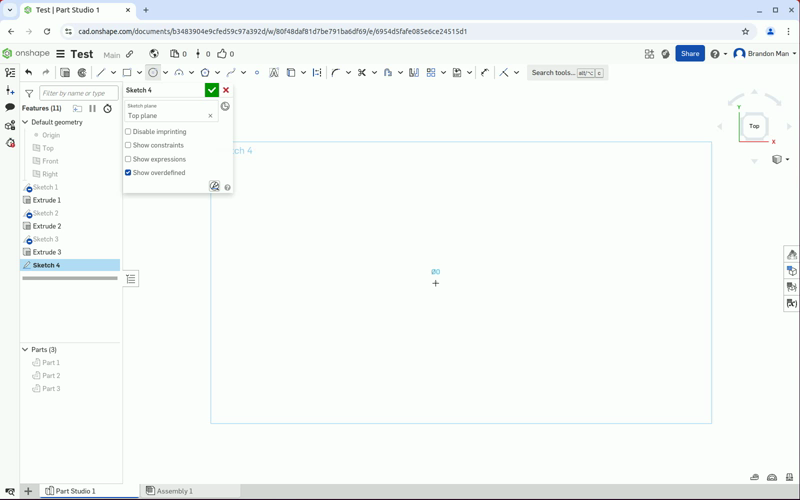
mouse_move(450, 282)
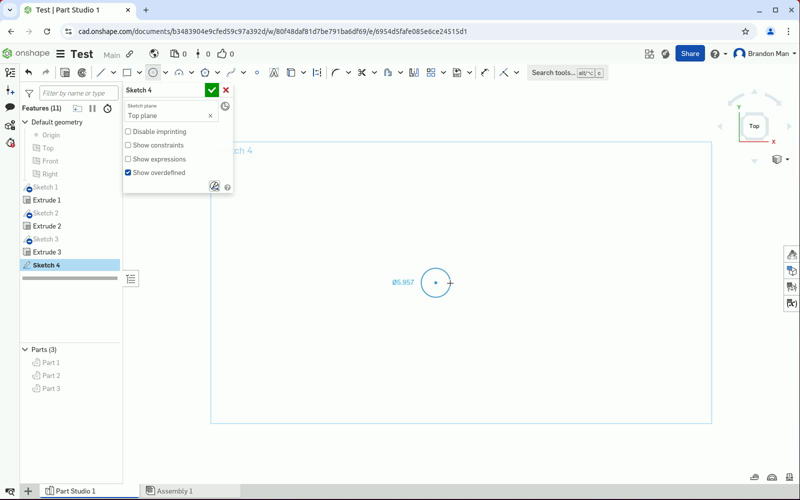
click(450, 282)
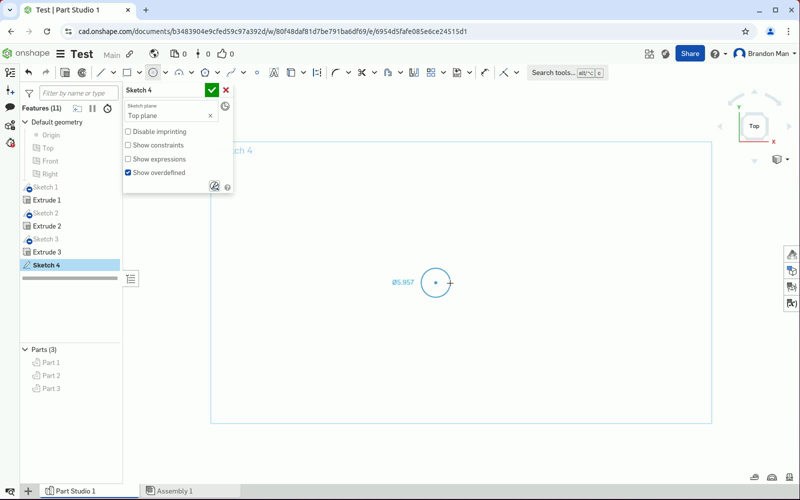
key(esc)
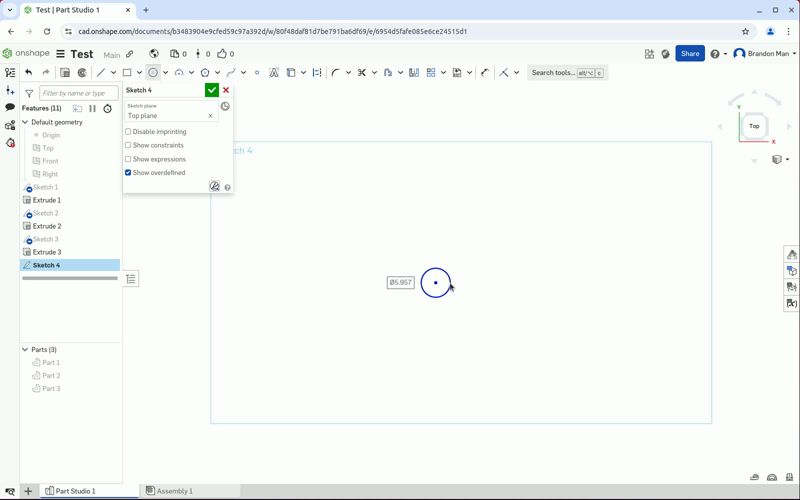
mouse_move(429, 279)
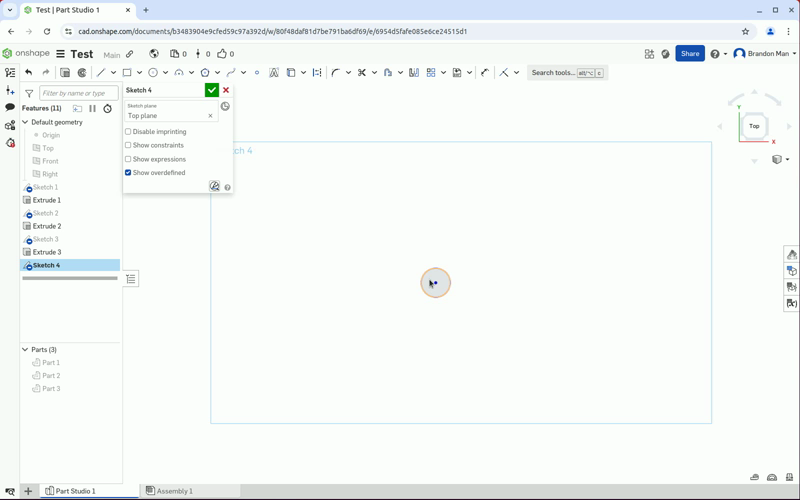
scroll(6)
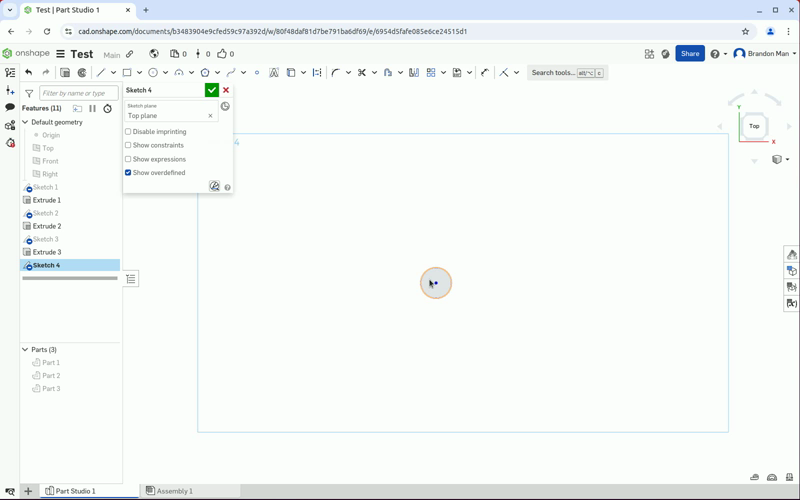
scroll(6)
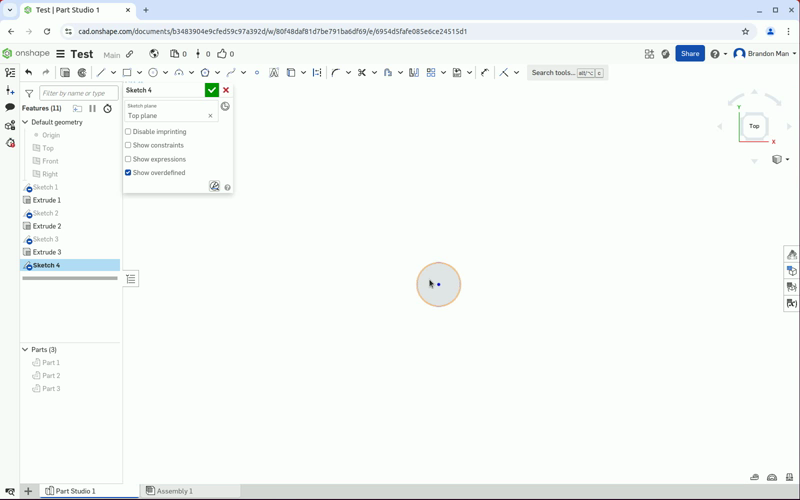
scroll(6)
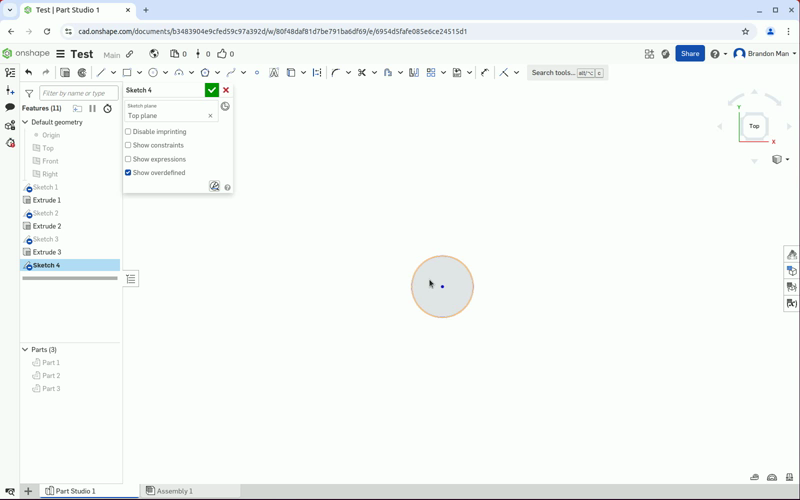
scroll(6)
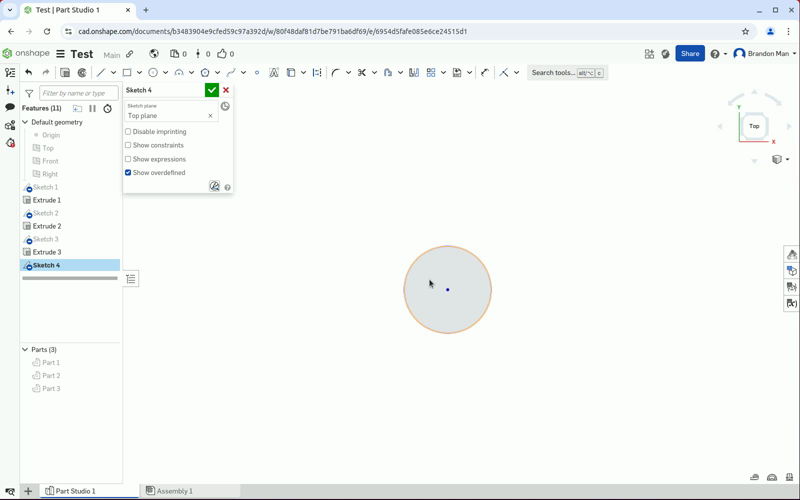
scroll(6)
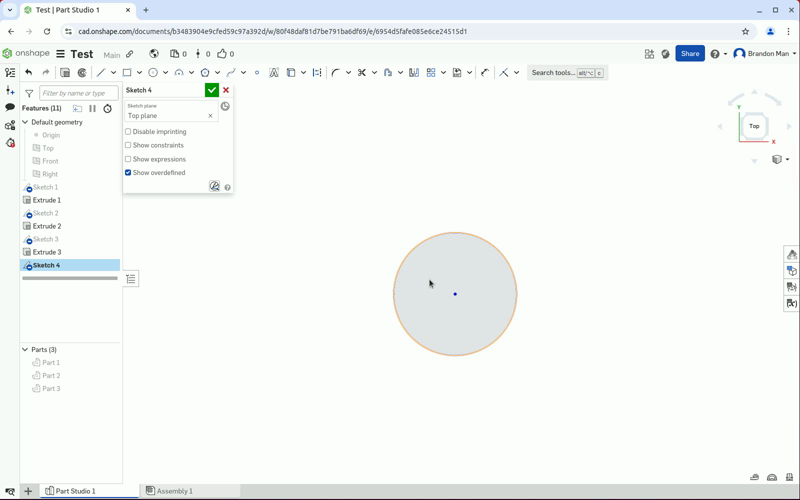
scroll(6)
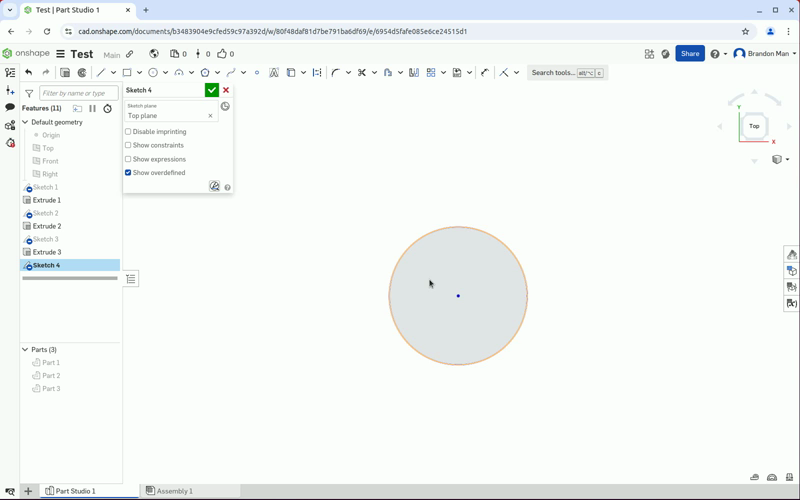
scroll(6)
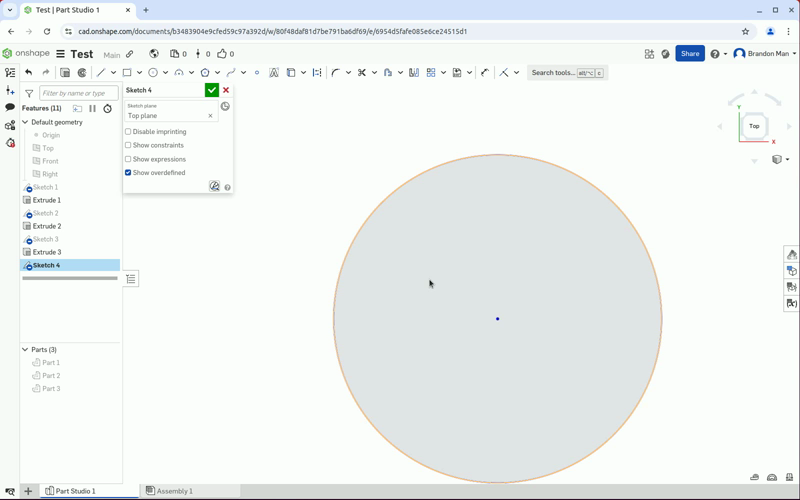
click(429, 279)
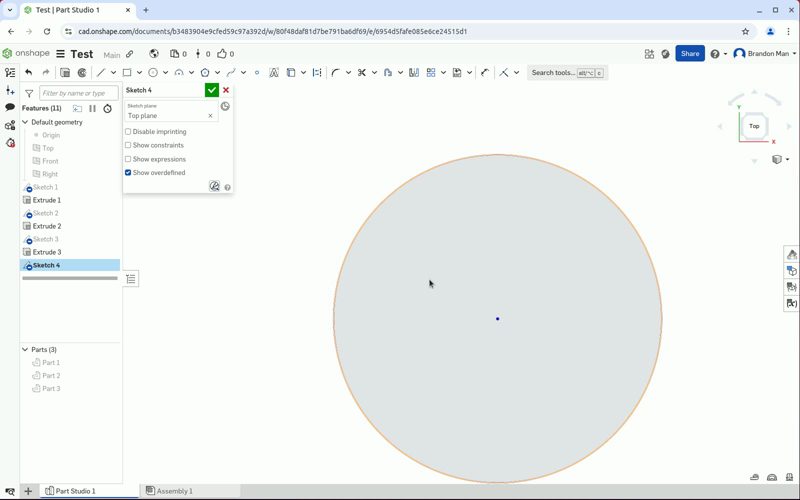
scroll(-6)
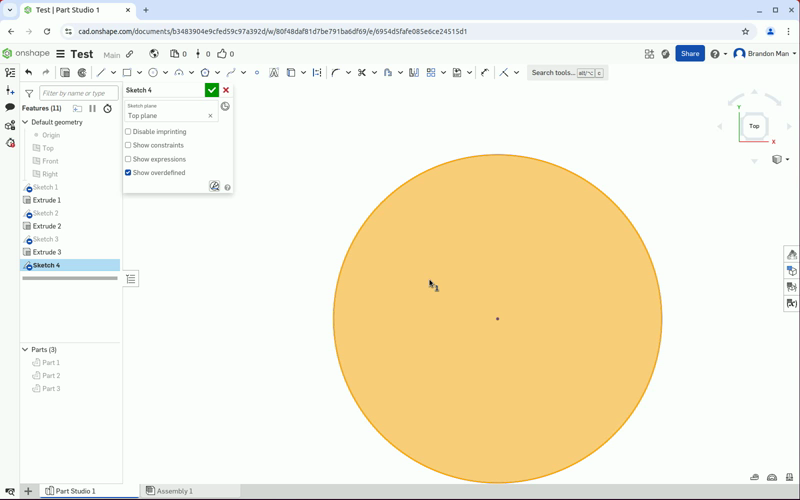
scroll(-6)
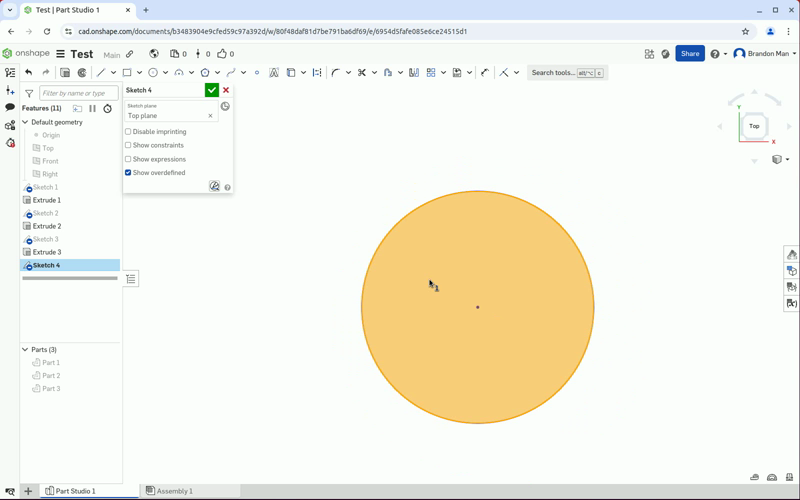
scroll(-6)
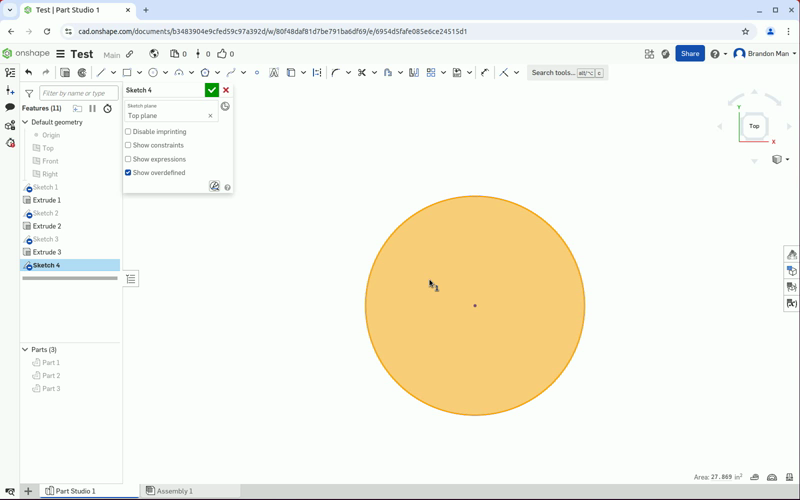
scroll(-6)
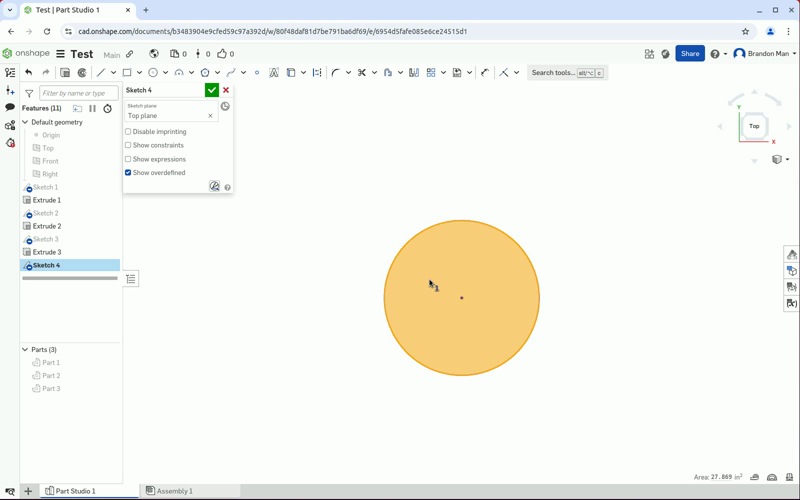
scroll(-6)
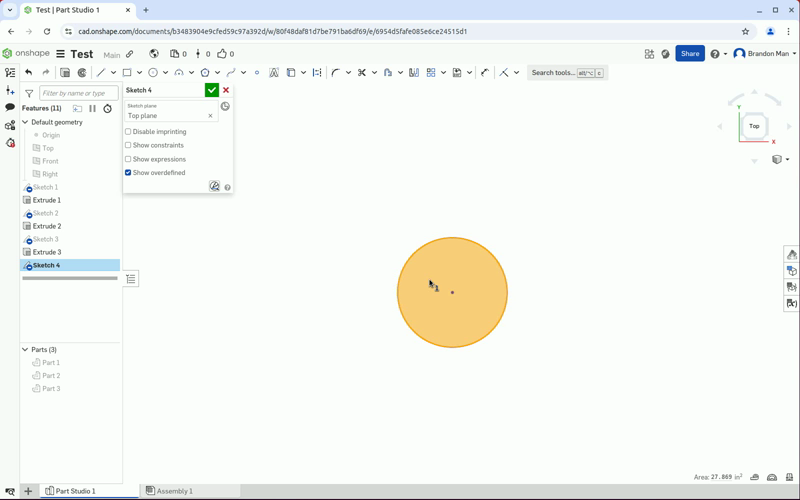
scroll(-6)
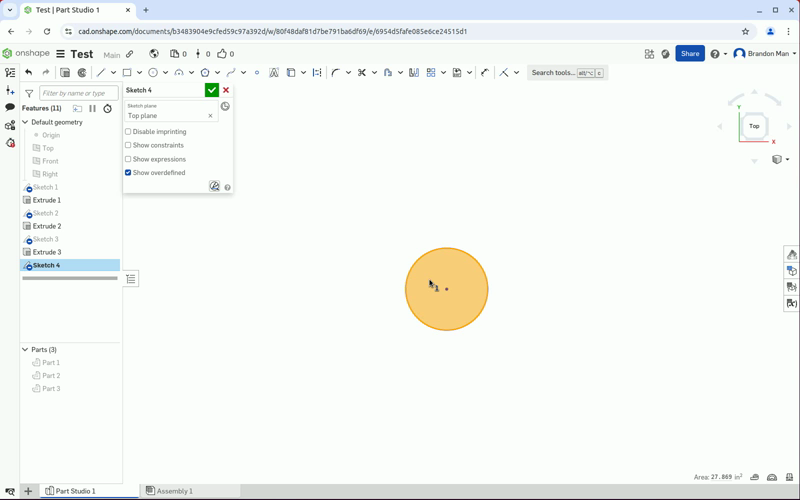
scroll(-6)
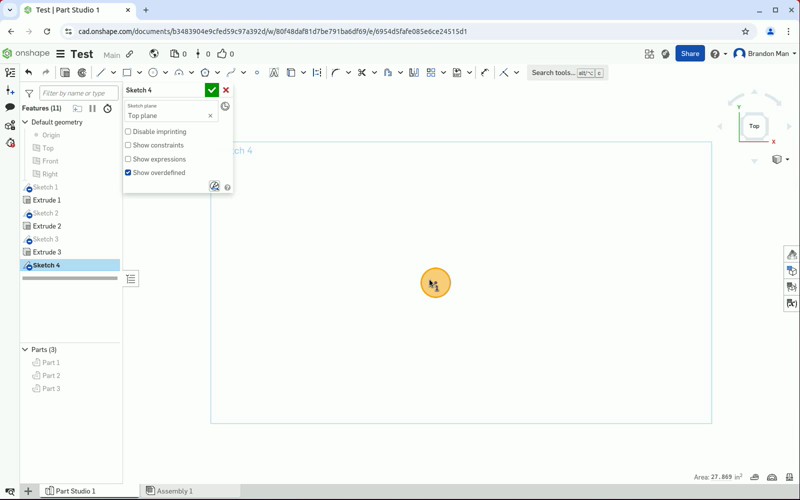
mouse_move(73, 352)
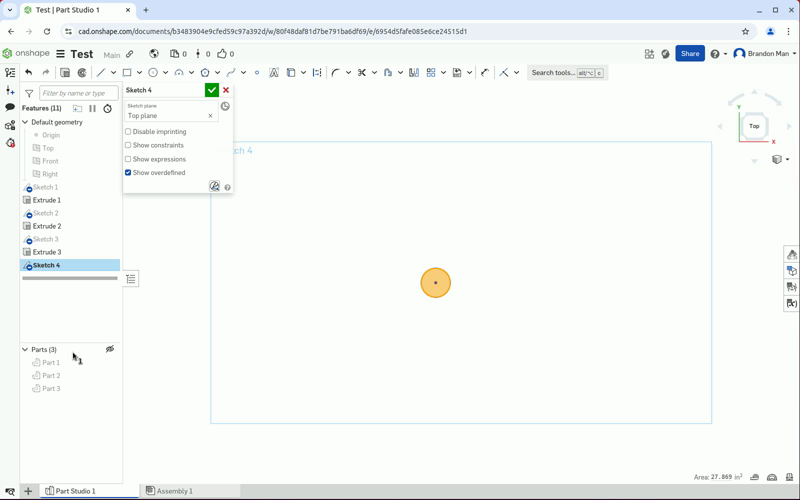
key(shift+y)
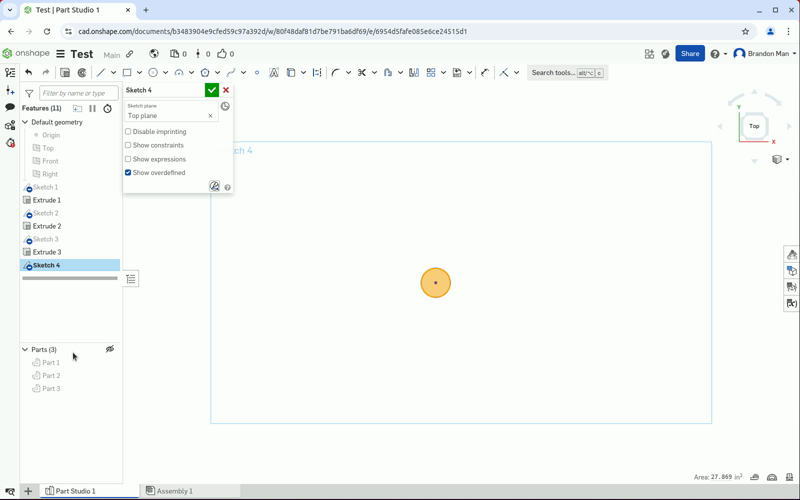
key(shift+e)
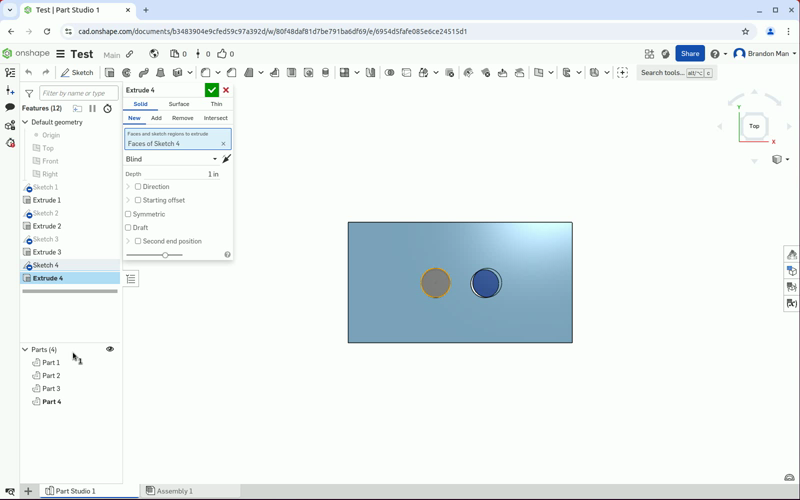
mouse_move(143, 106)
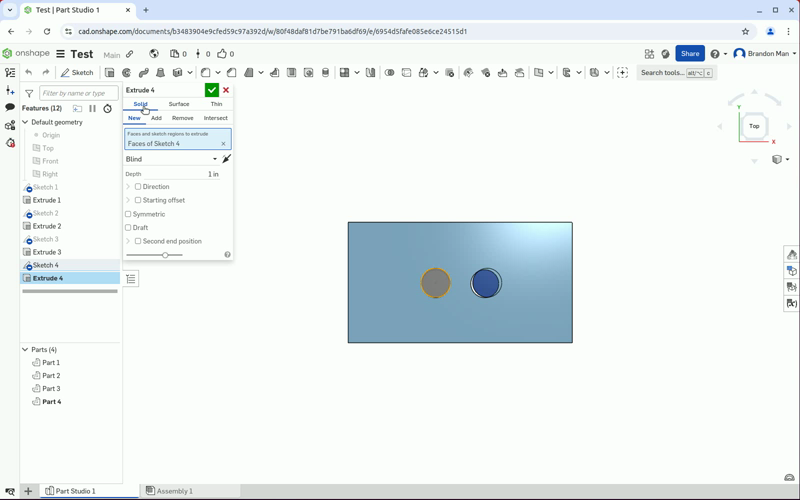
click(143, 106)
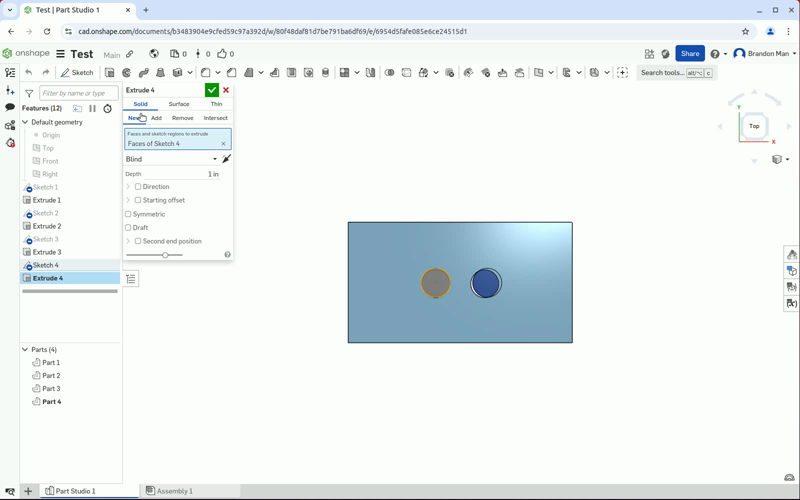
mouse_move(137, 120)
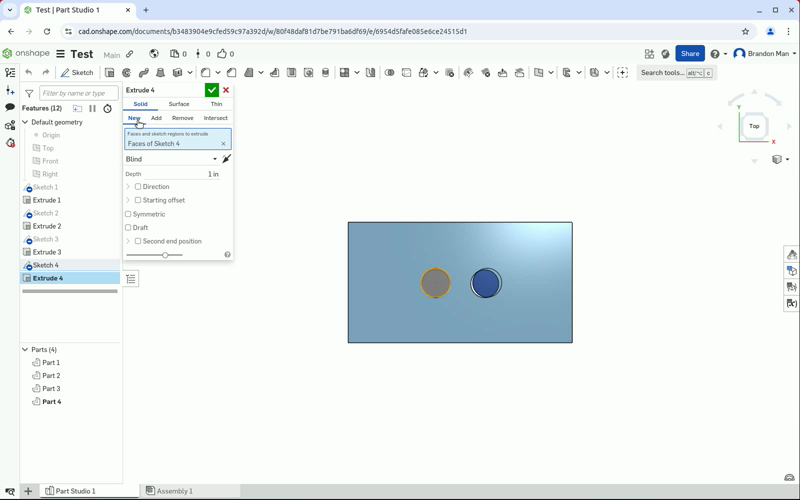
click(137, 120)
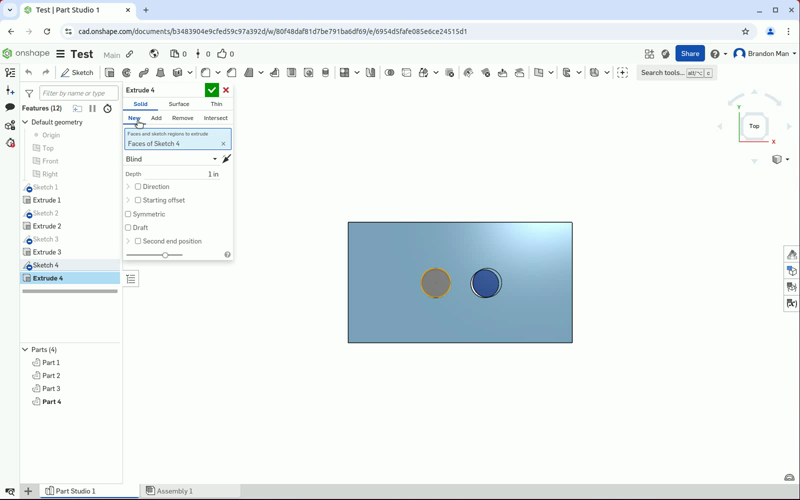
key(tab, 4)
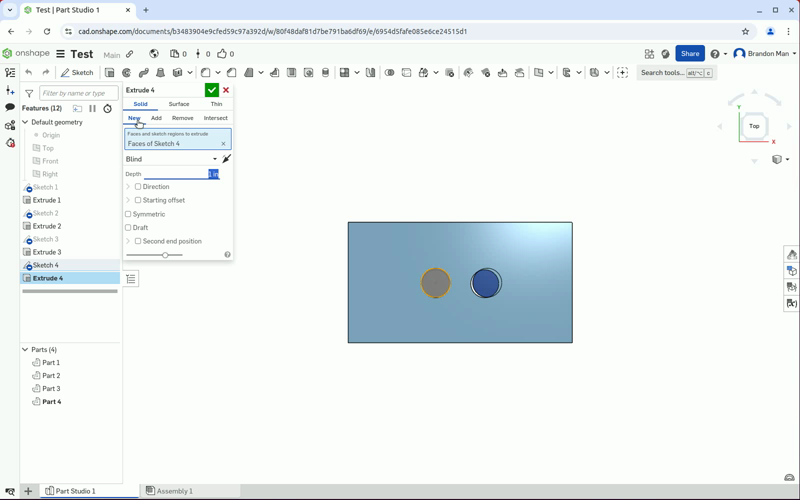
text(4.574)
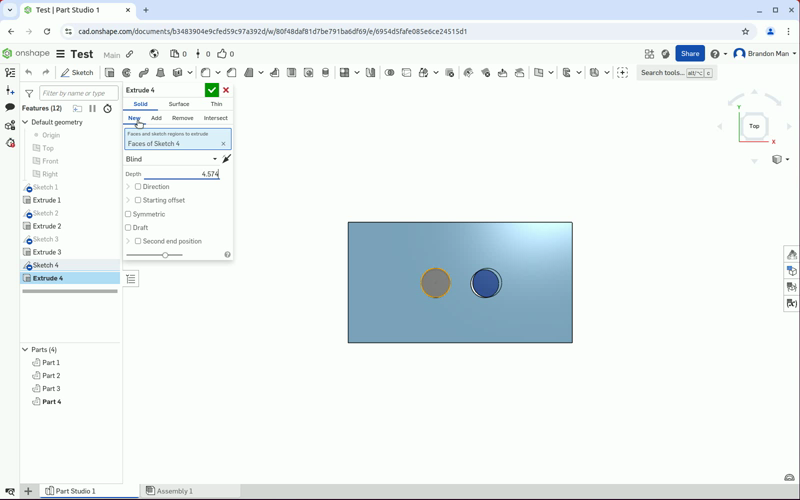
key(enter)
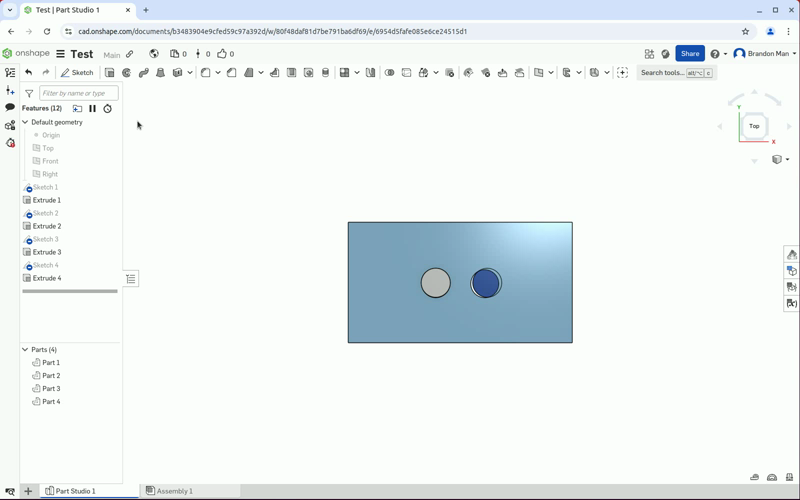
key(shift+h)
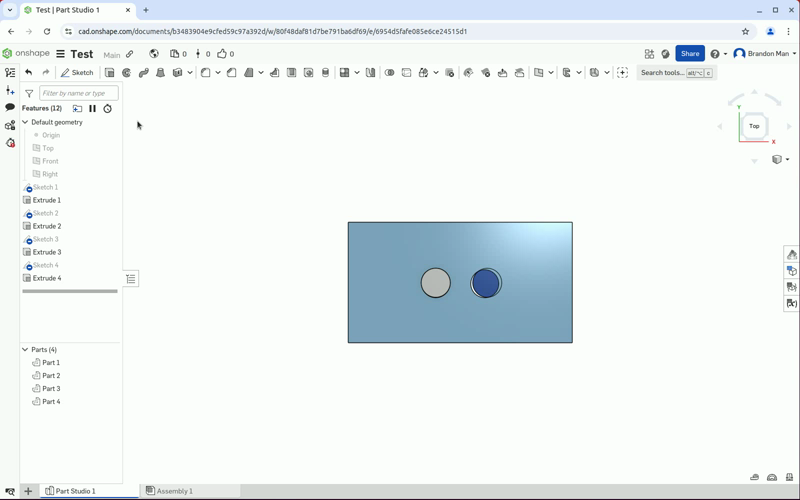
key(shift+h)
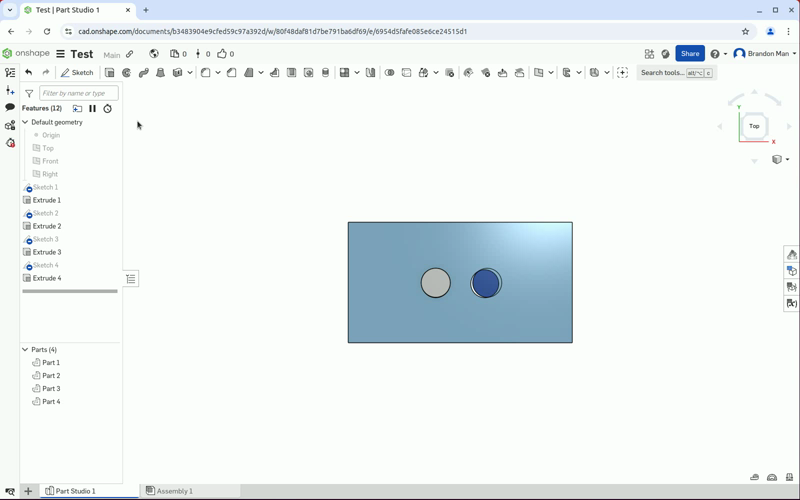
mouse_move(73, 189)
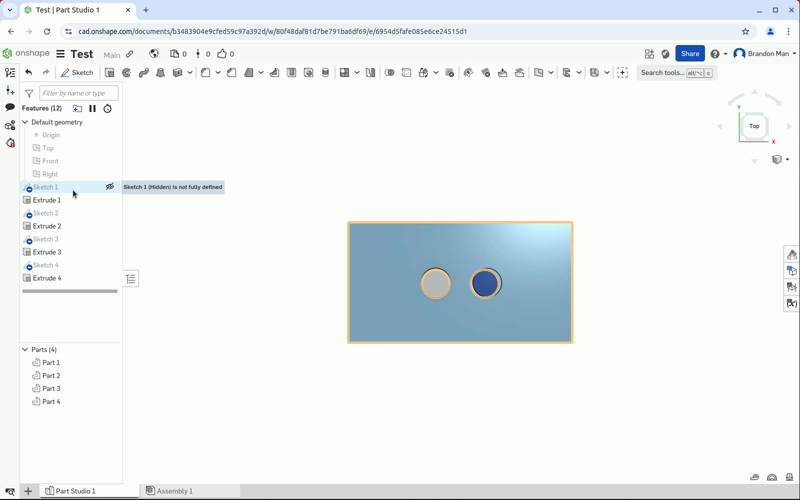
click(73, 189)
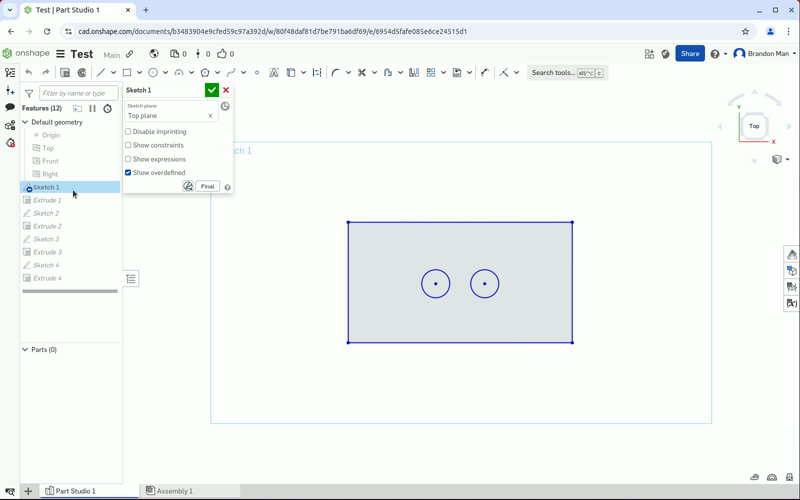
mouse_move(229, 92)
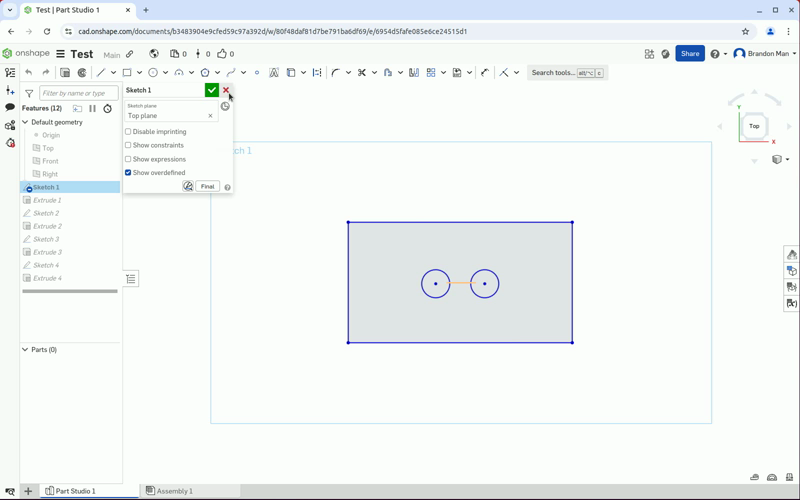
click(229, 92)
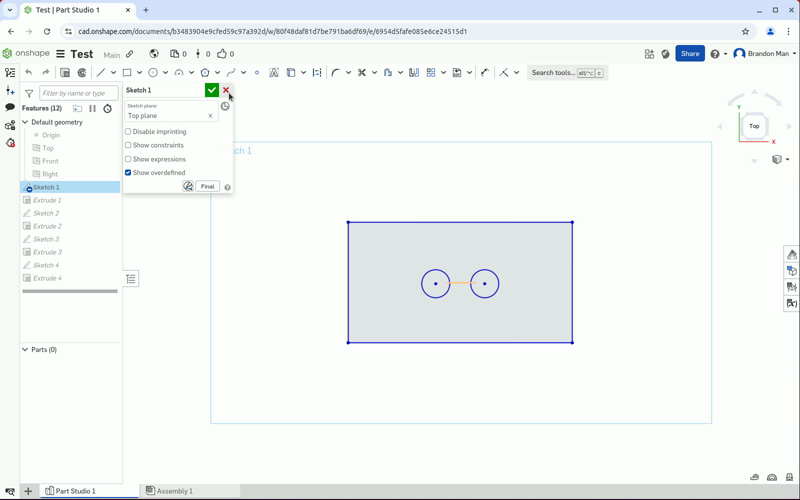
key(shift+s)
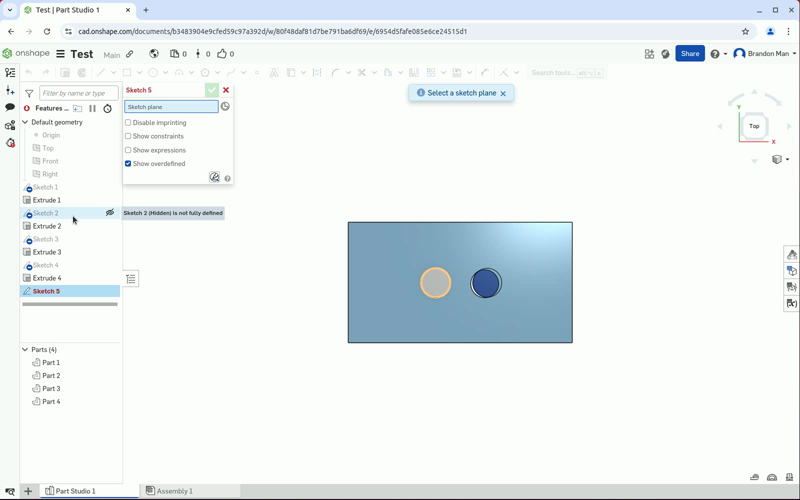
scroll(3)
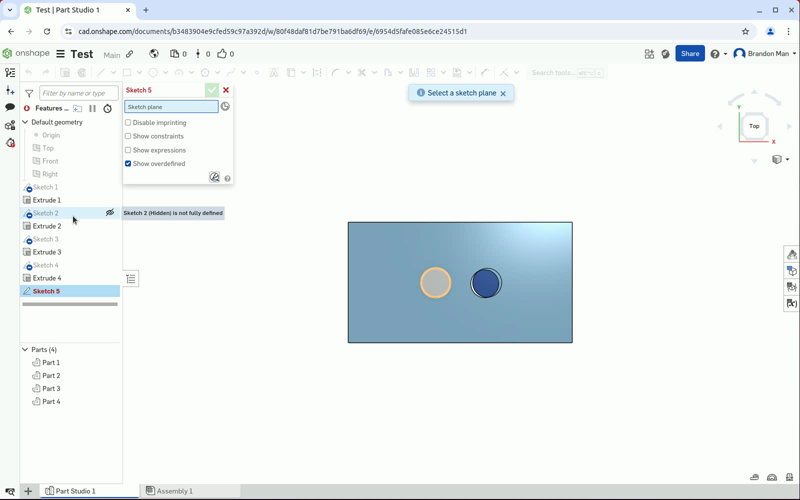
mouse_move(73, 150)
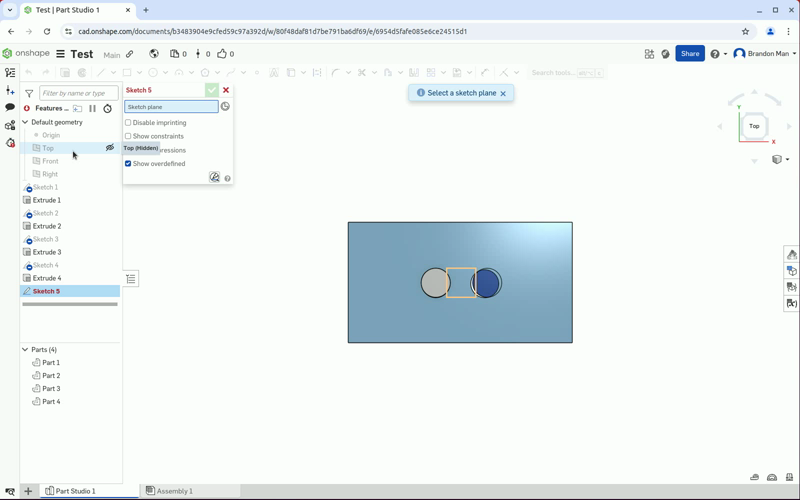
click(73, 150)
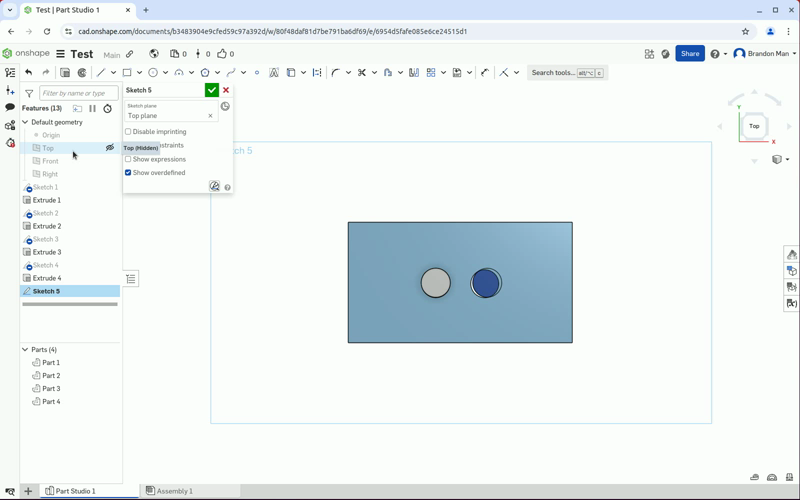
mouse_move(73, 352)
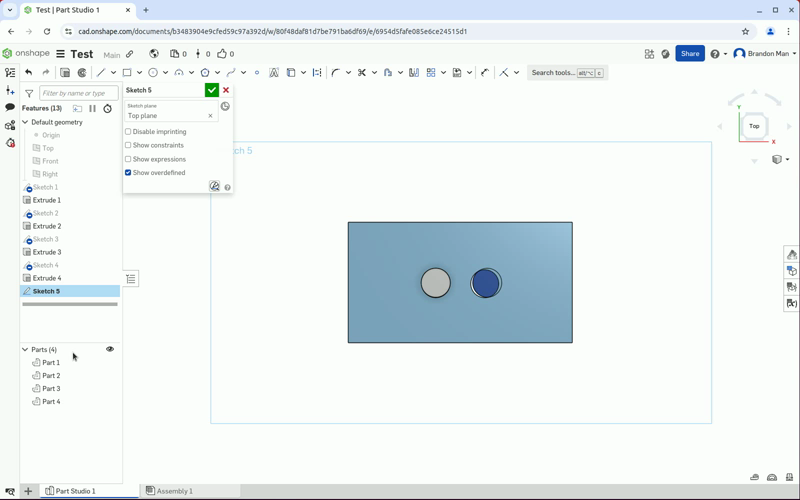
key(y)
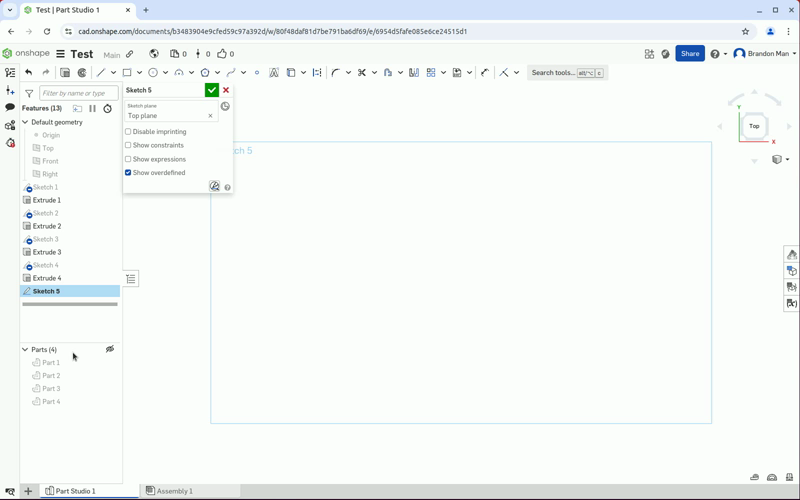
key(c)
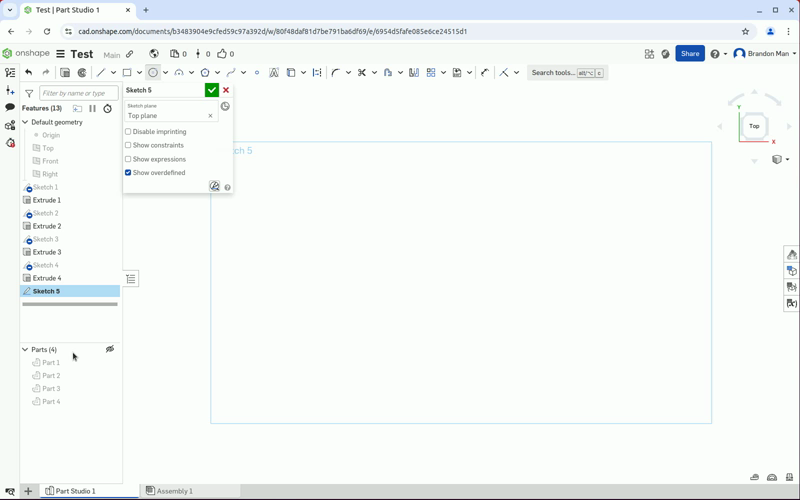
key_down(shift)
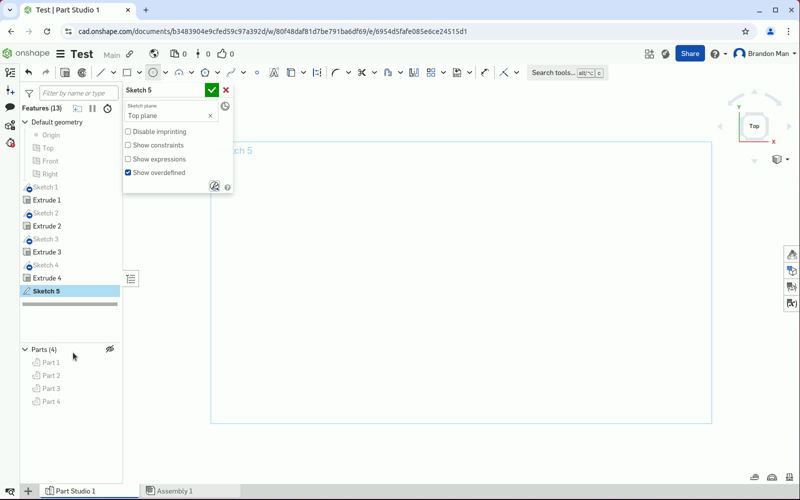
mouse_move(487, 282)
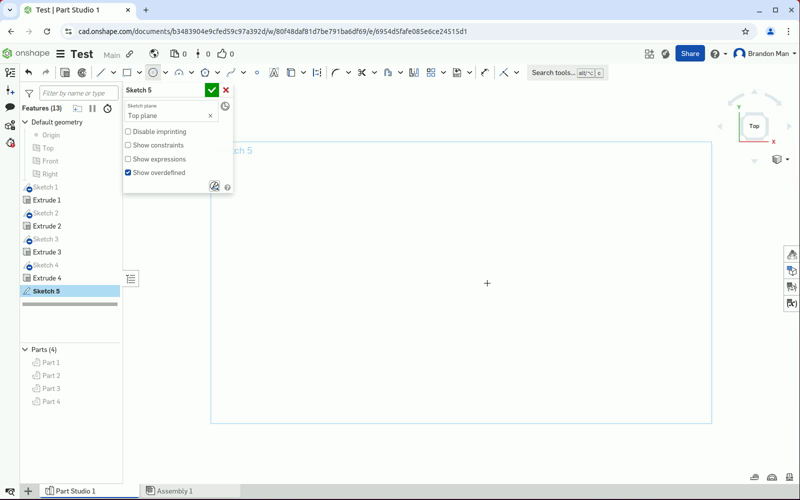
click(487, 282)
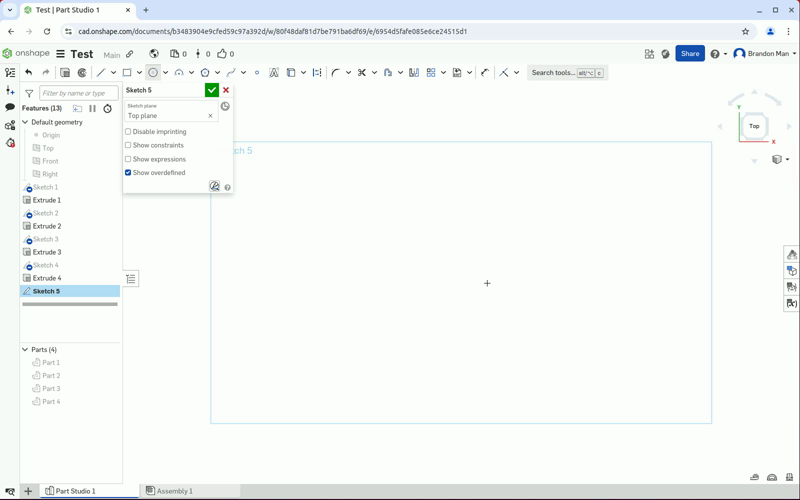
key_up(shift)
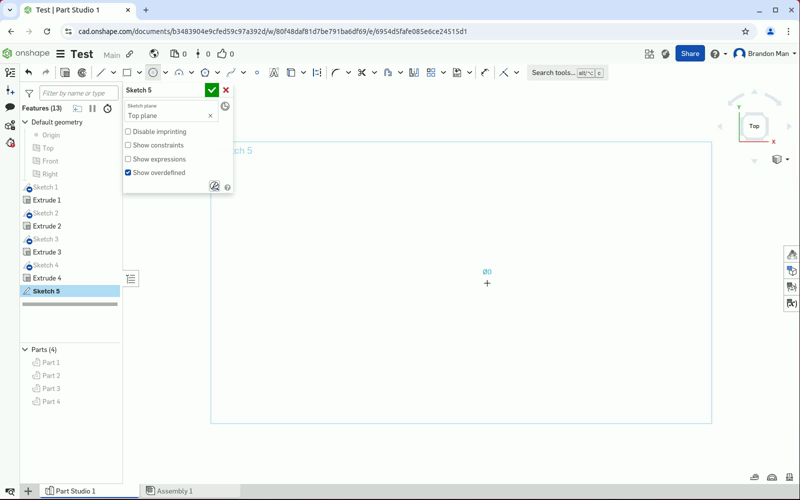
mouse_move(501, 282)
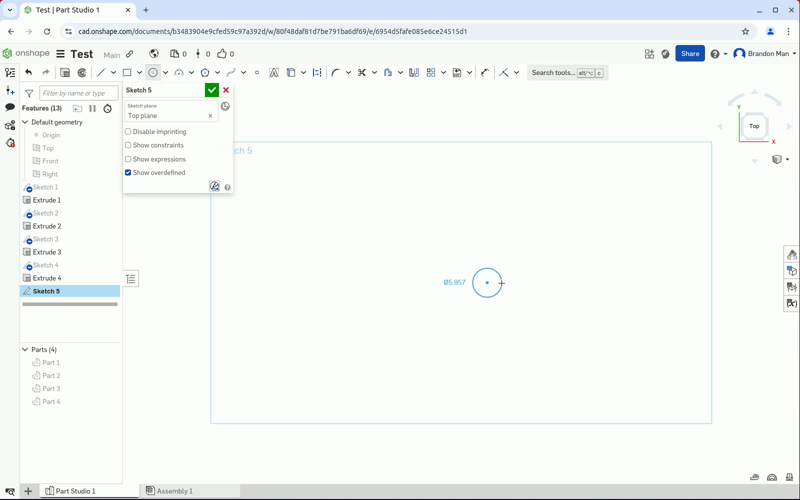
click(501, 282)
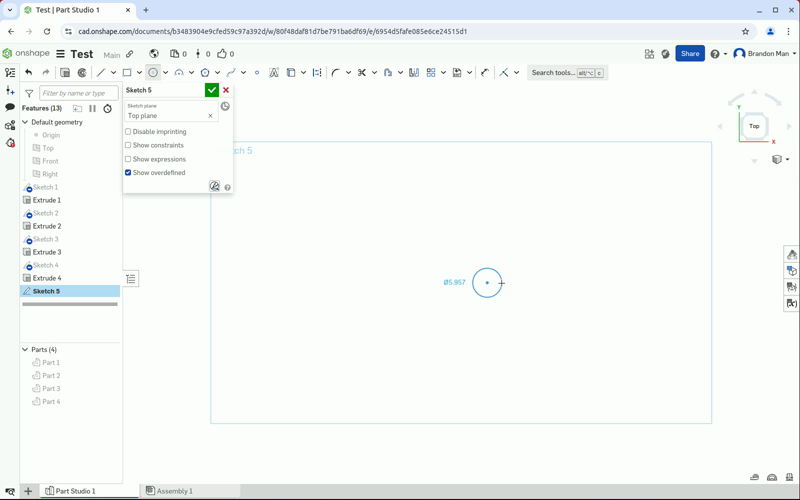
key(esc)
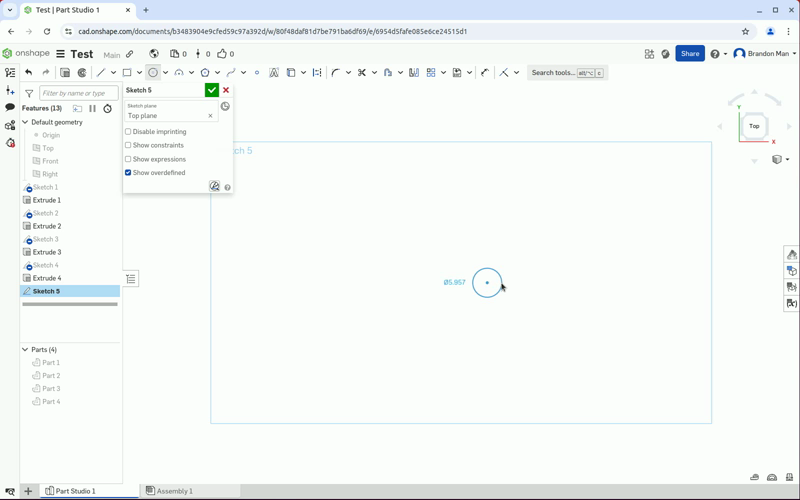
mouse_move(483, 283)
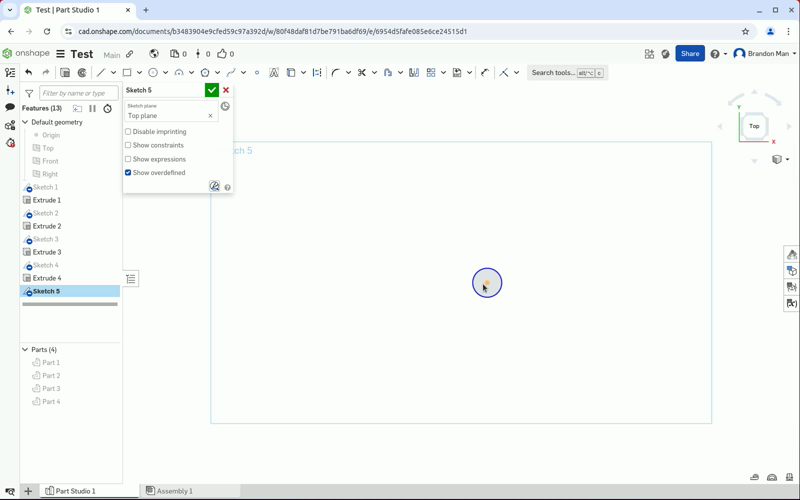
scroll(6)
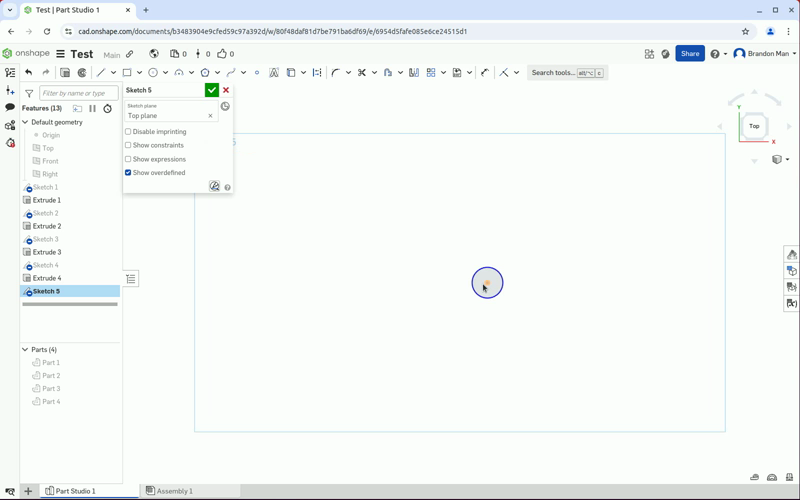
scroll(6)
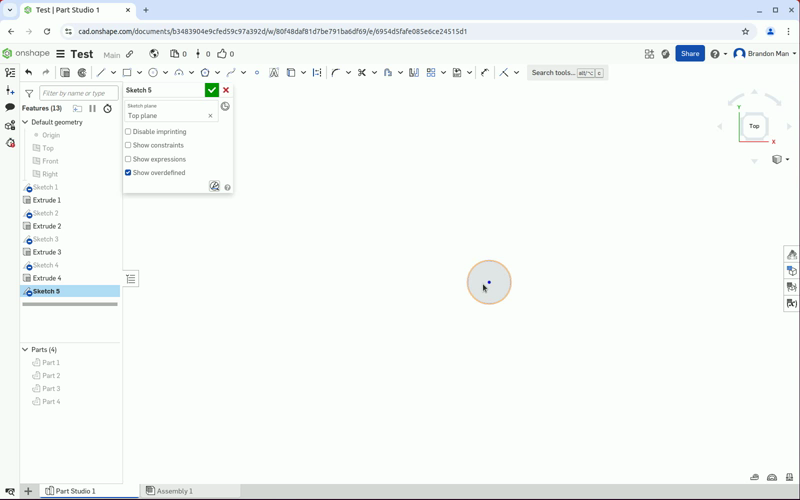
scroll(6)
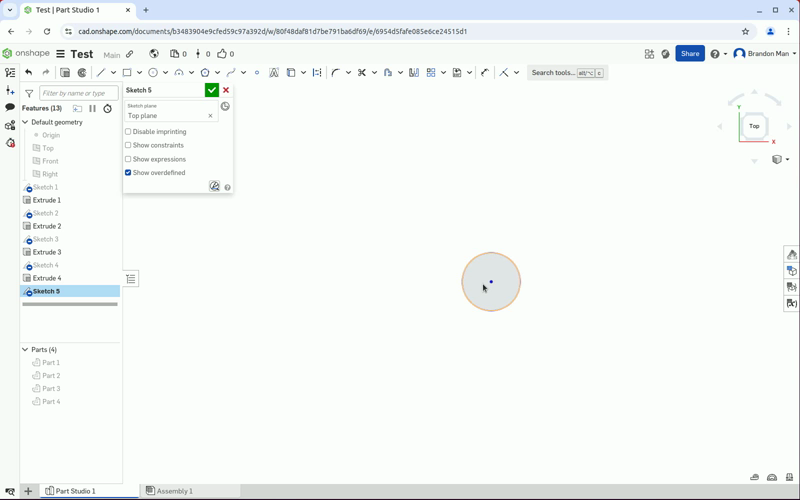
scroll(6)
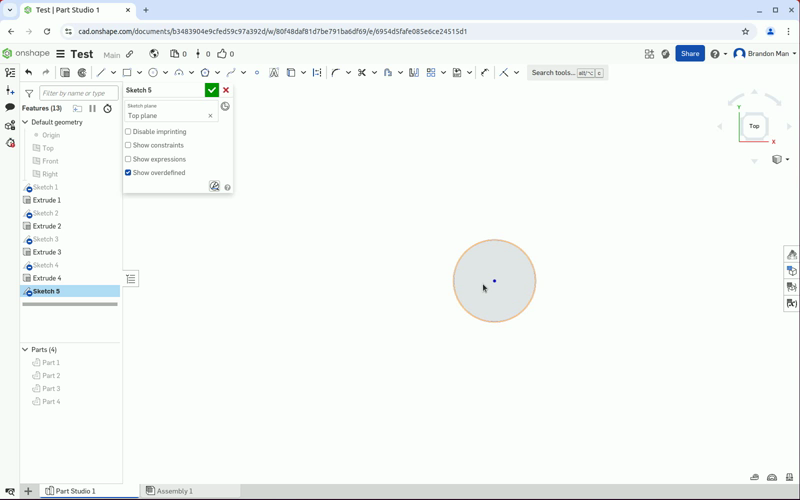
scroll(6)
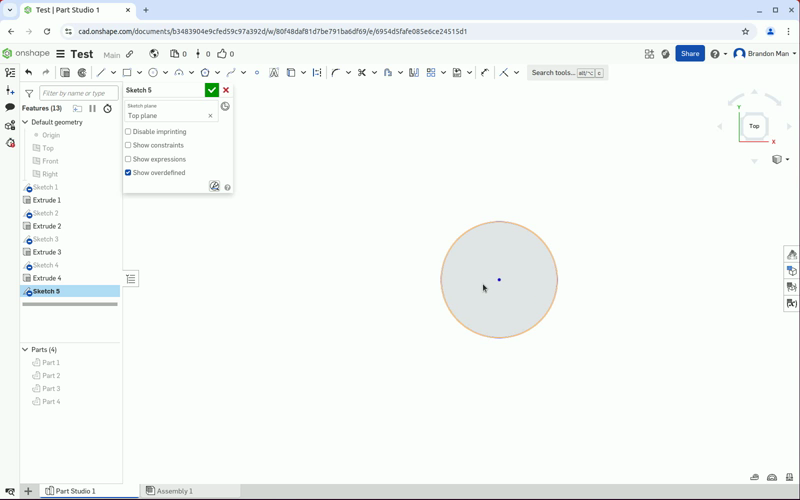
scroll(6)
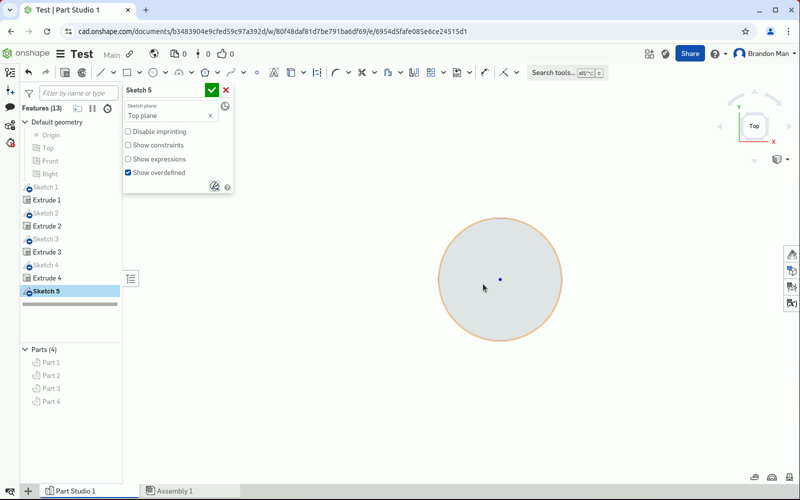
scroll(6)
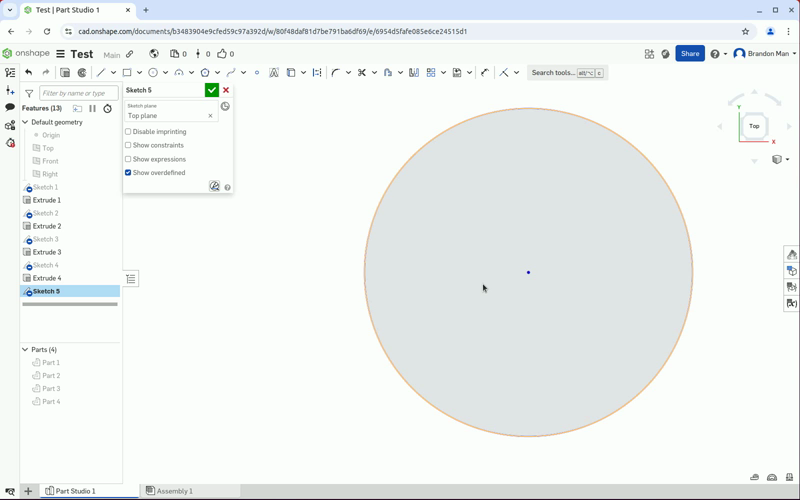
click(483, 283)
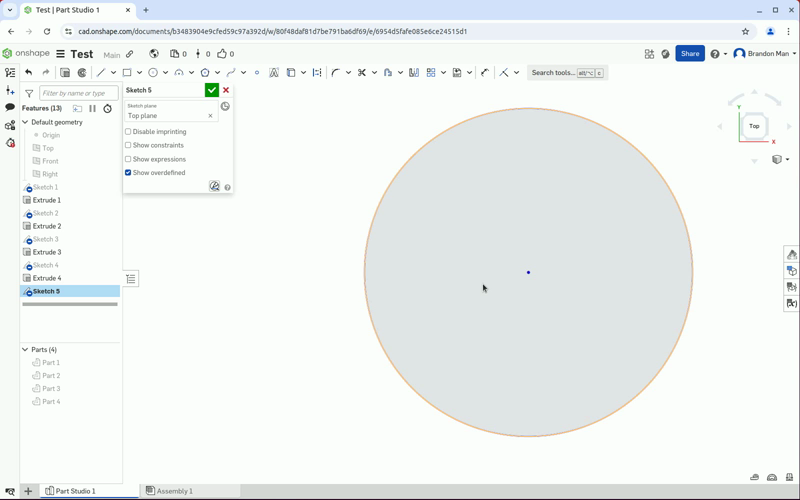
scroll(-6)
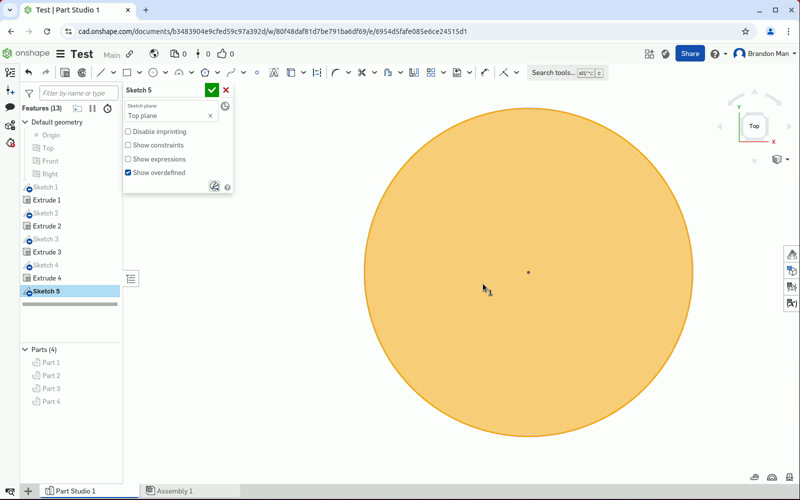
scroll(-6)
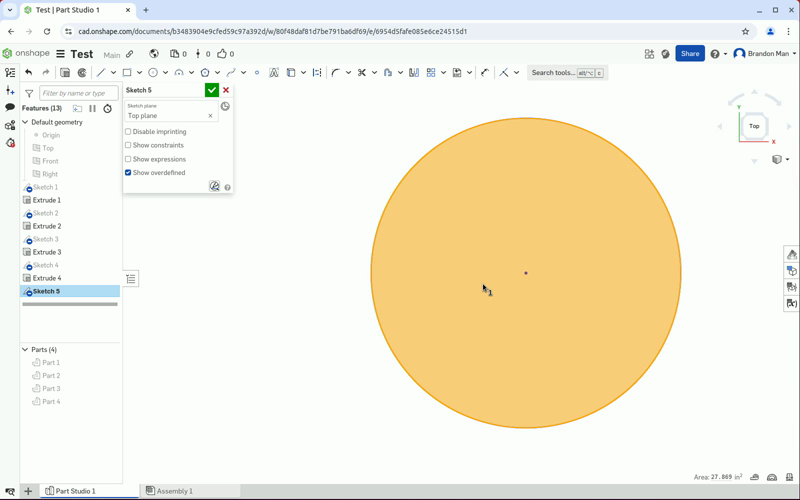
scroll(-6)
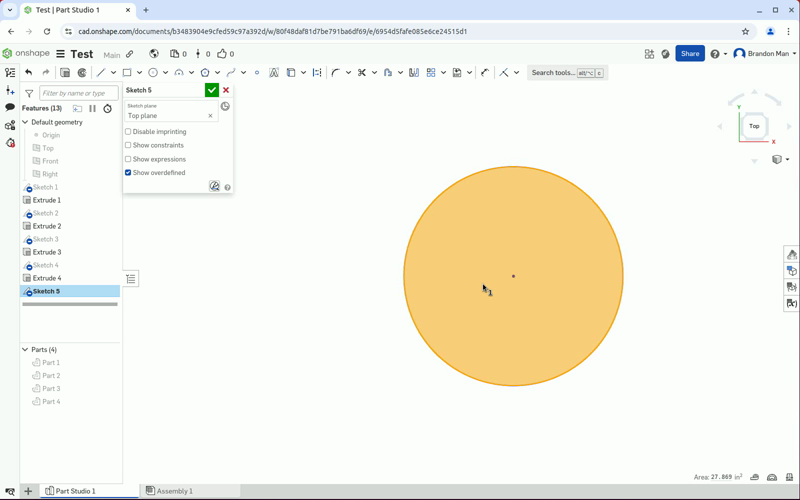
scroll(-6)
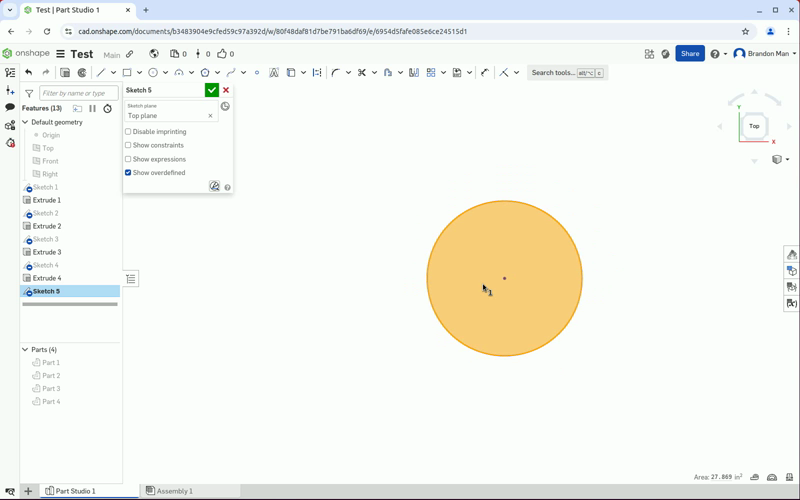
scroll(-6)
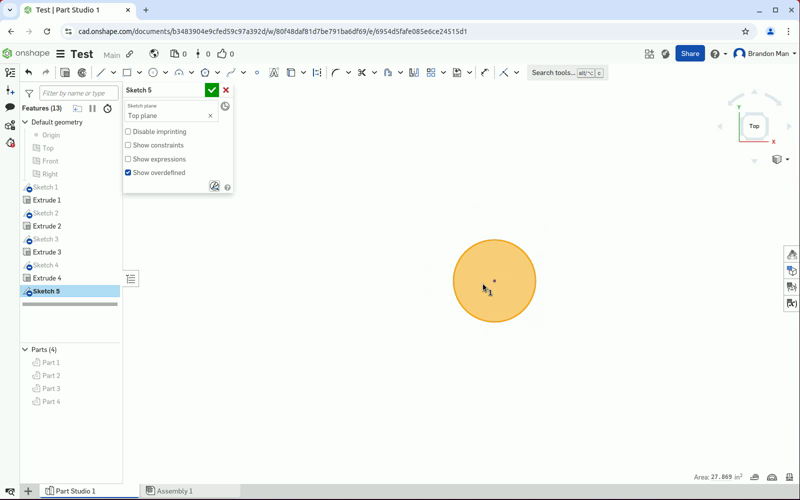
scroll(-6)
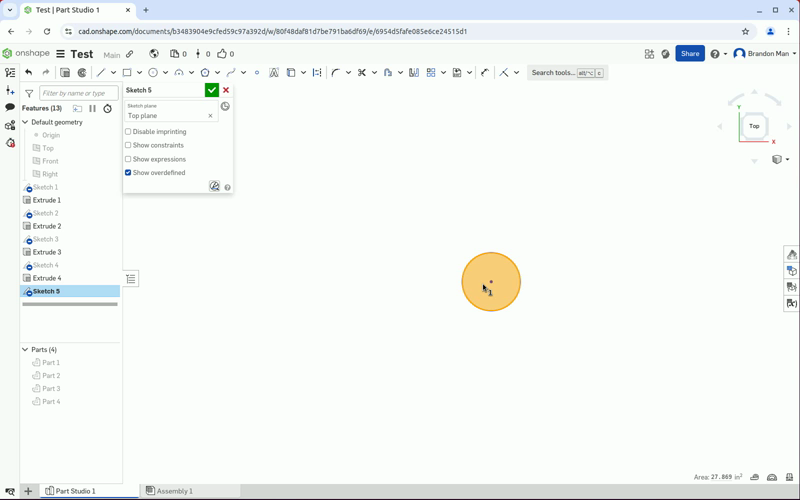
scroll(-6)
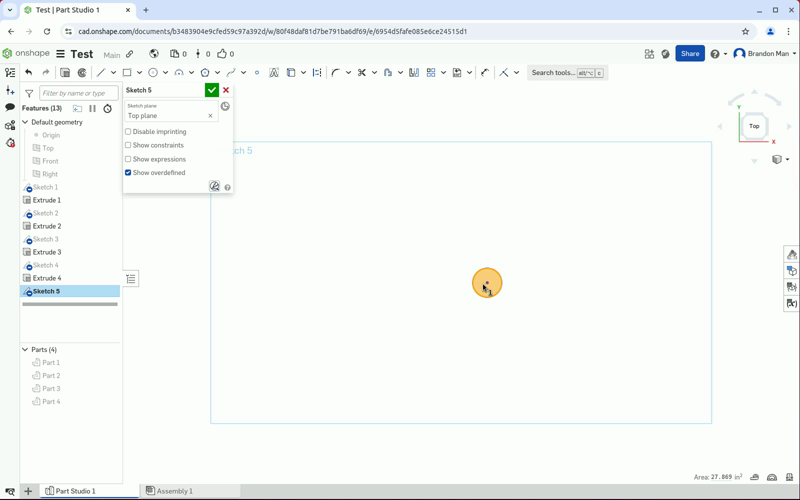
mouse_move(73, 352)
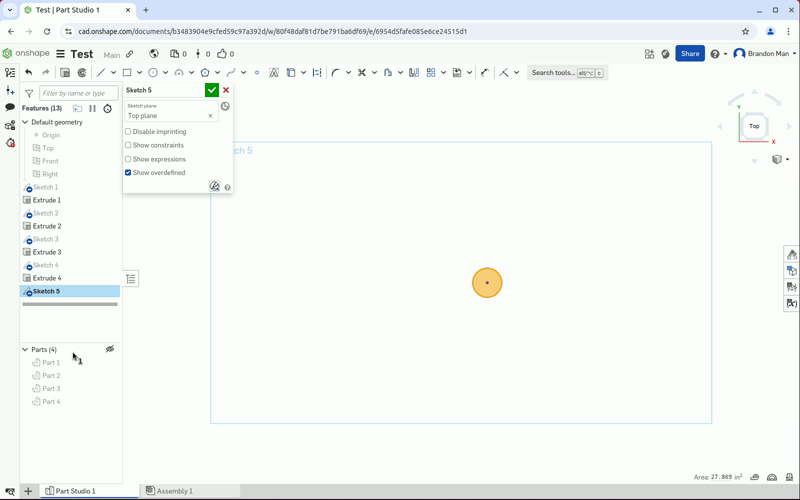
key(shift+y)
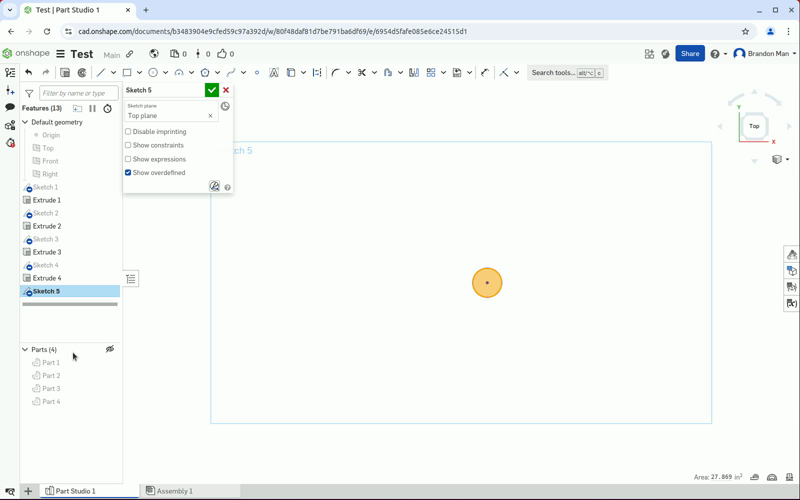
key(shift+e)
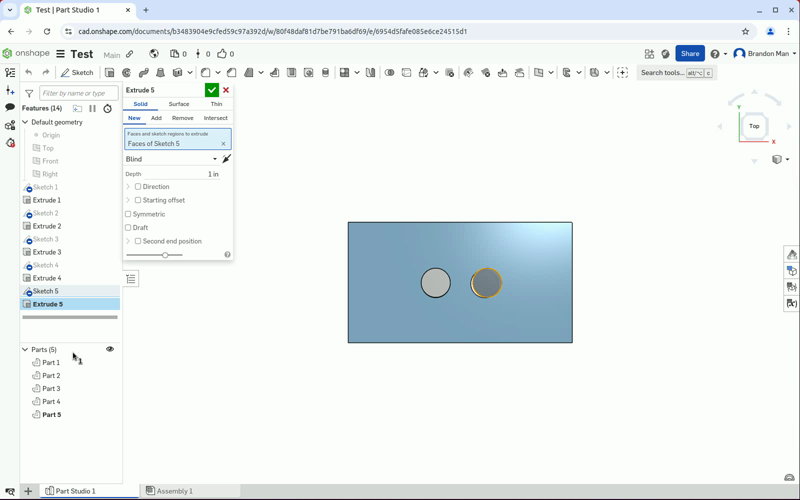
mouse_move(143, 106)
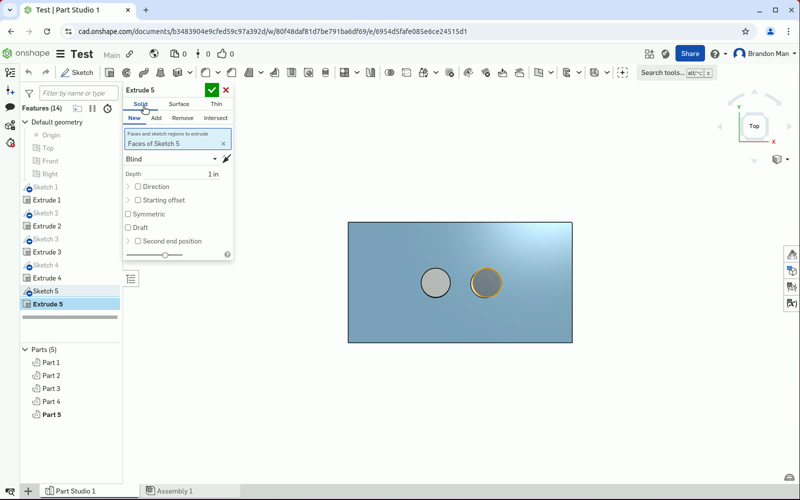
click(143, 106)
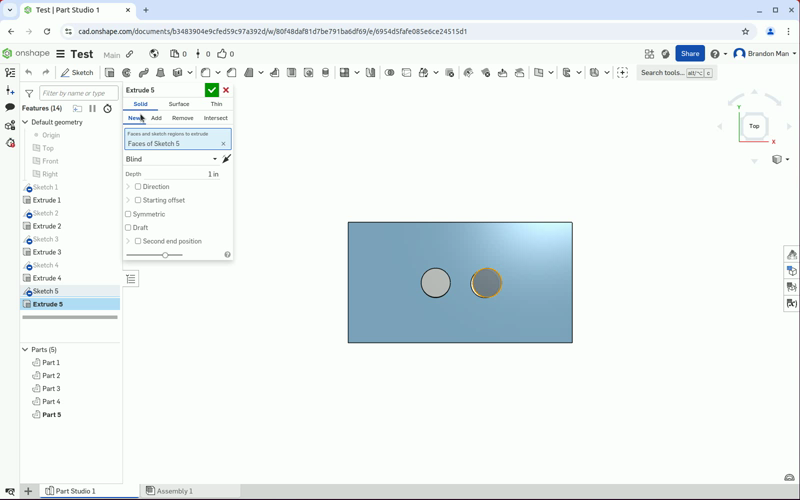
mouse_move(137, 120)
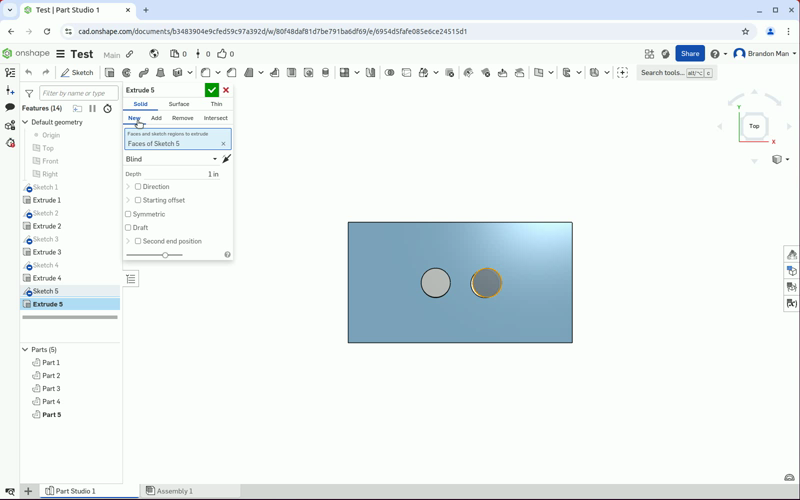
click(137, 120)
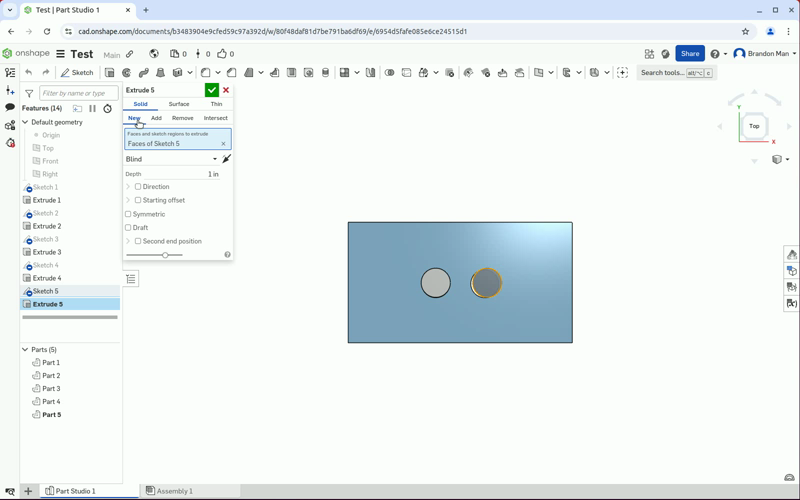
key(tab, 4)
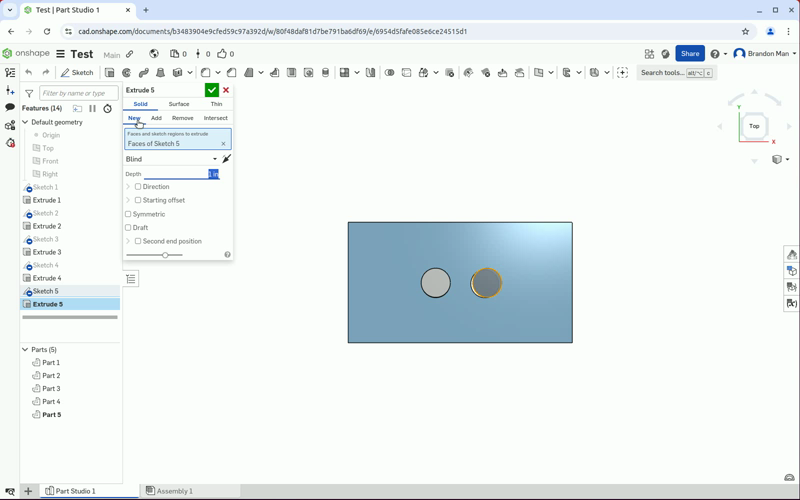
text(4.574)
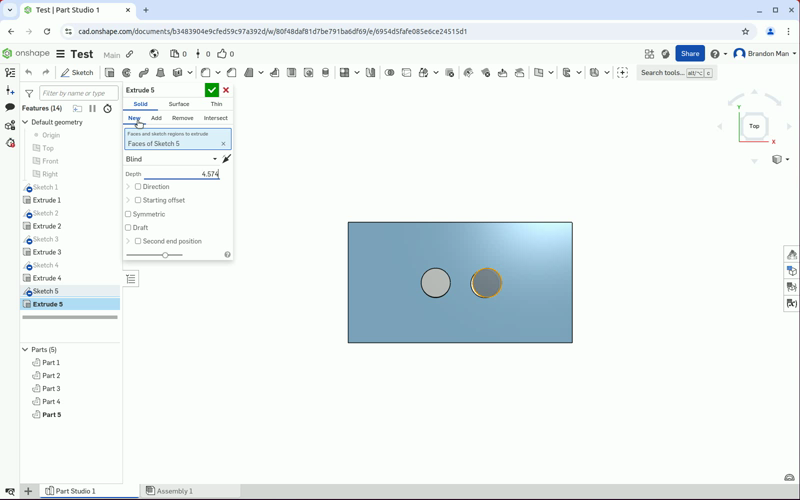
key(enter)
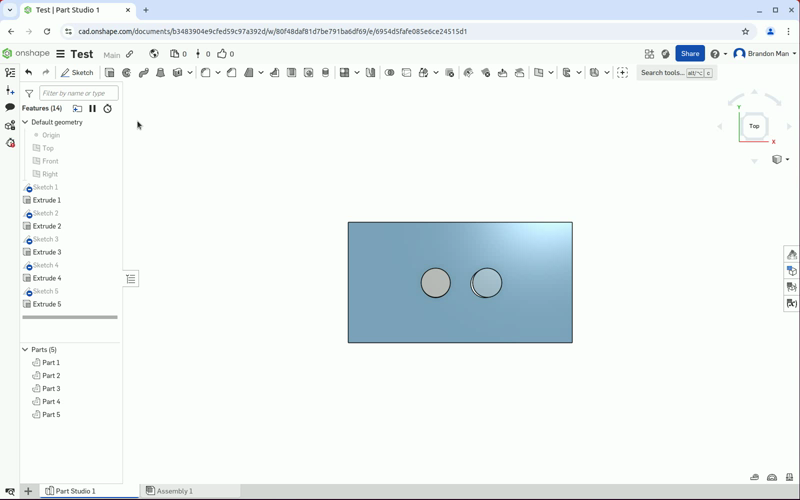
key(shift+h)
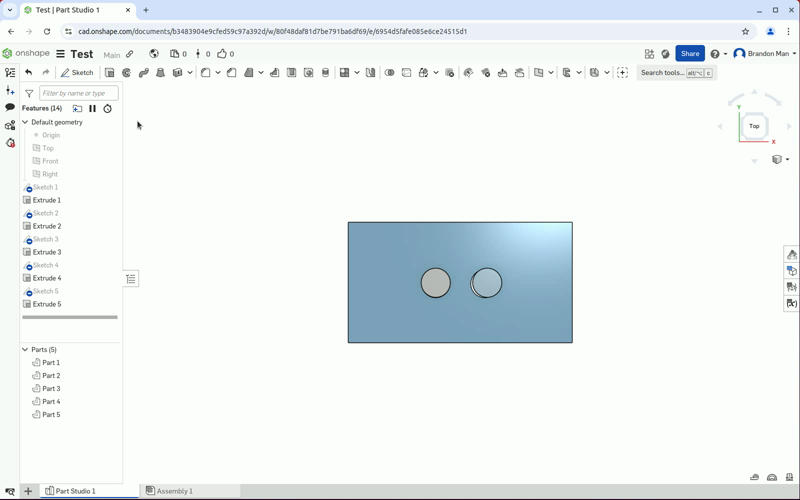
key(shift+h)
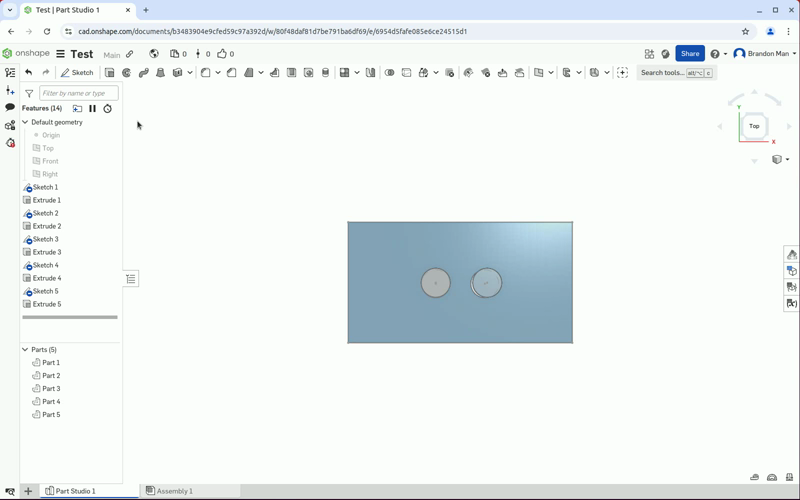
key(shift+7)
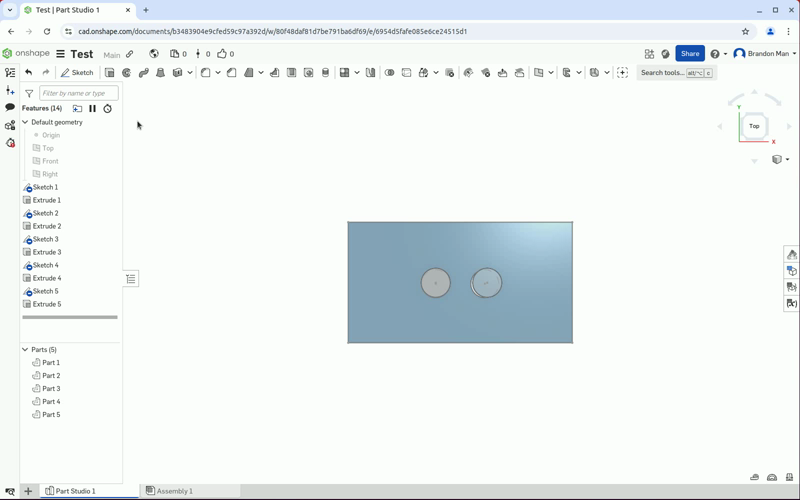
key(up, 3)
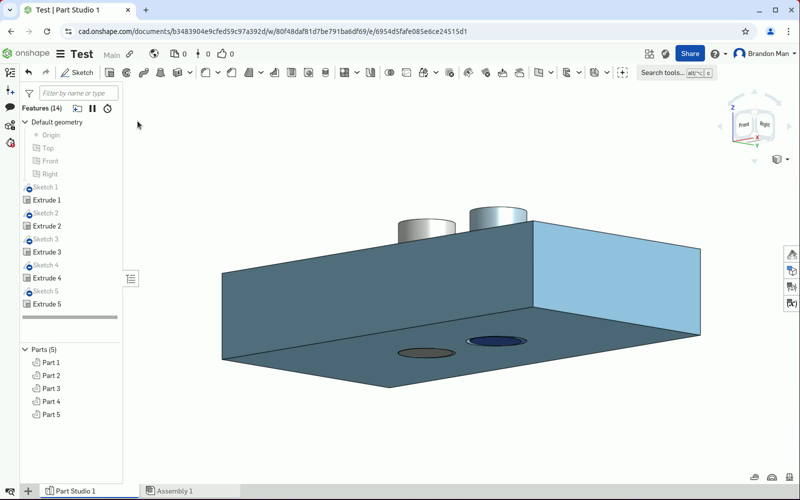
key(left, 3)
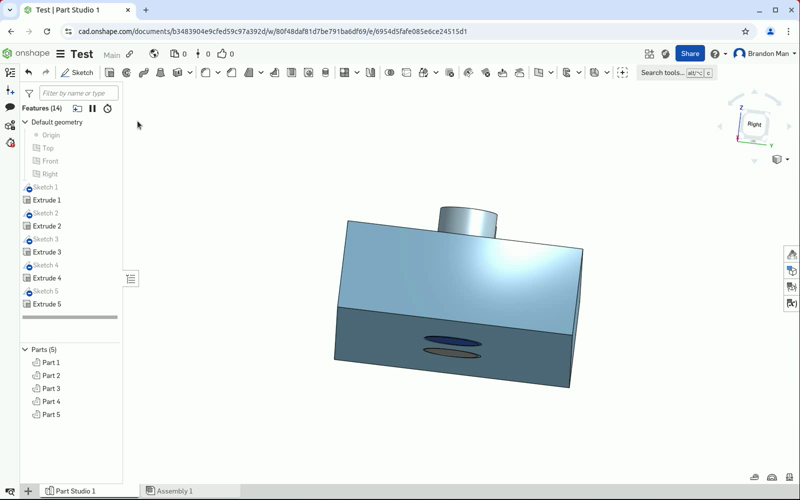
key(right, 3)
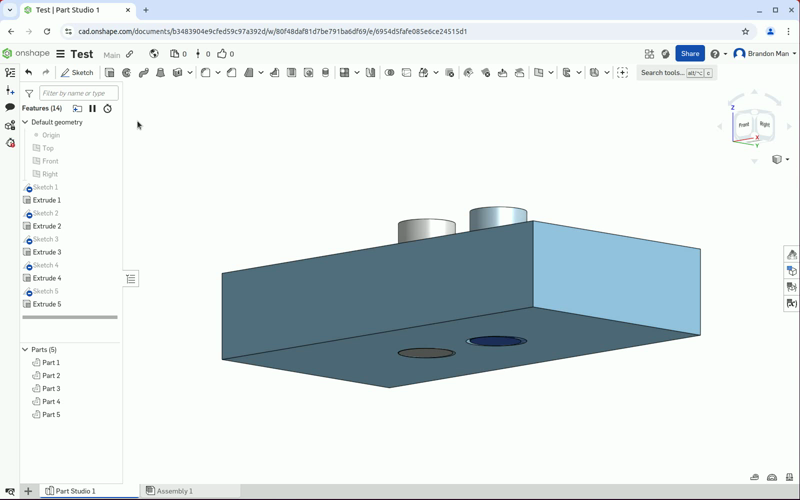
key(down, 3)
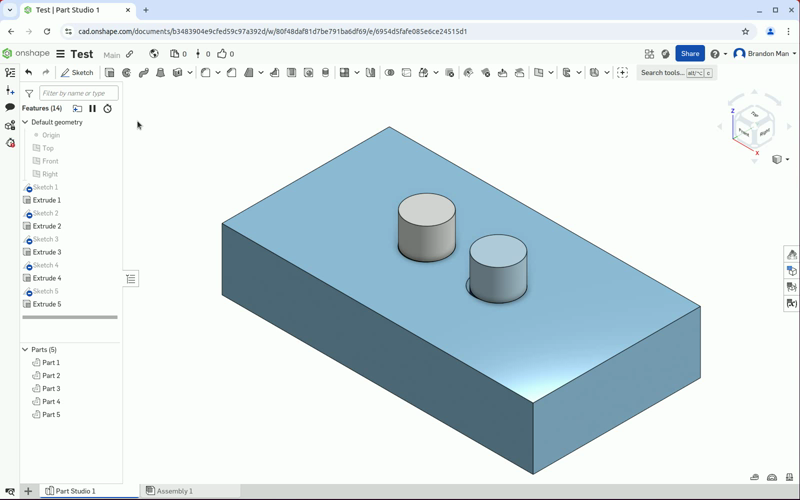
mouse_move(73, 189)
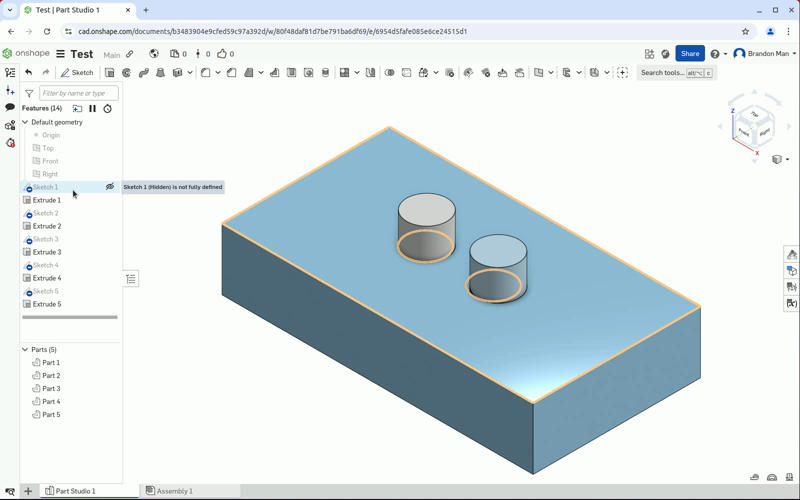
click(73, 189)